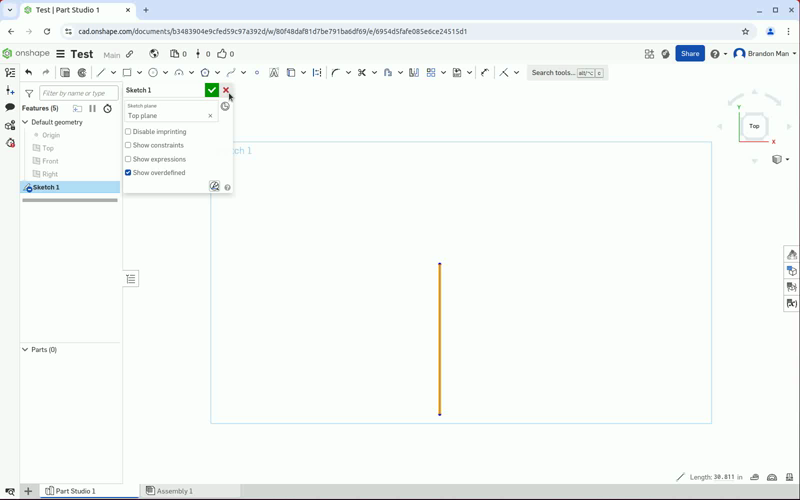
key(shift+h)
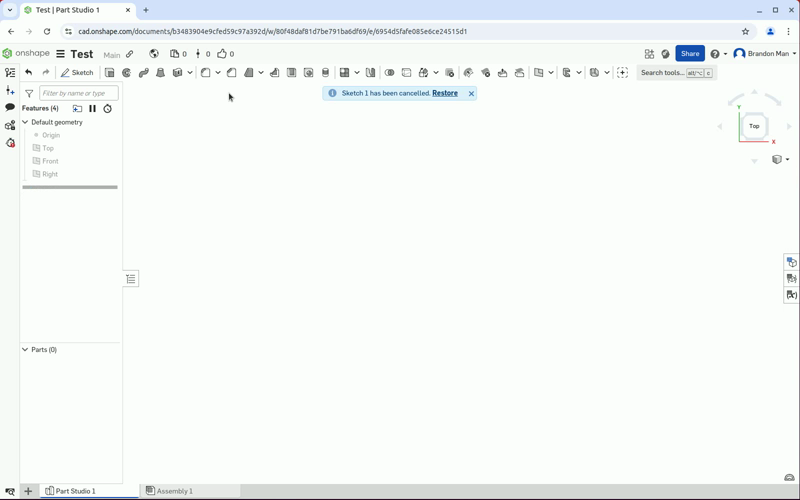
mouse_move(73, 352)
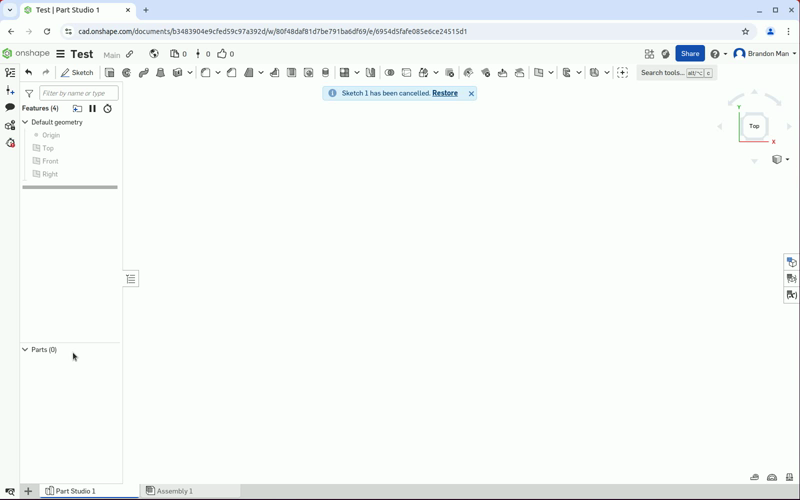
key(y)
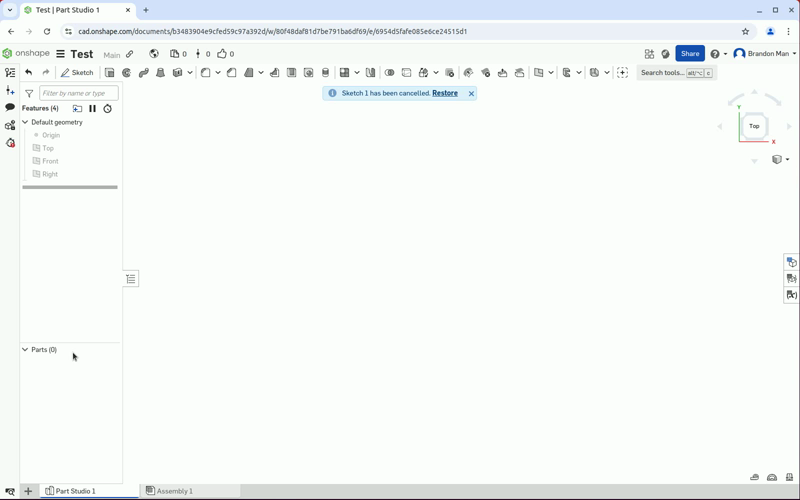
key(shift+p)
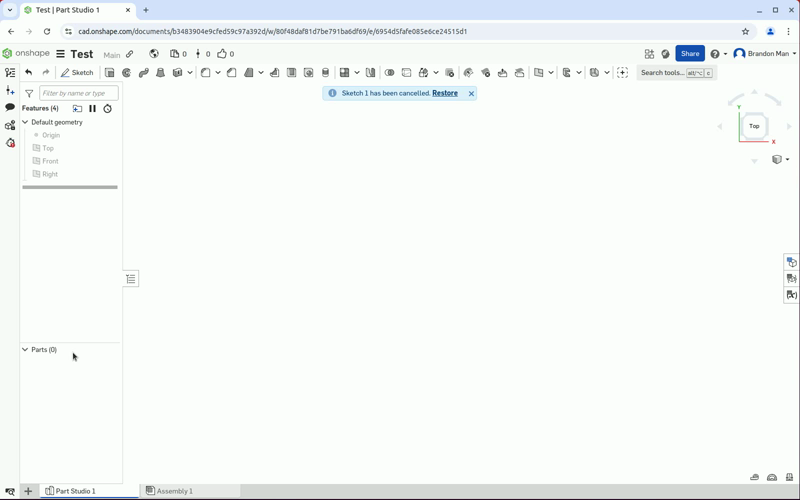
key(space)
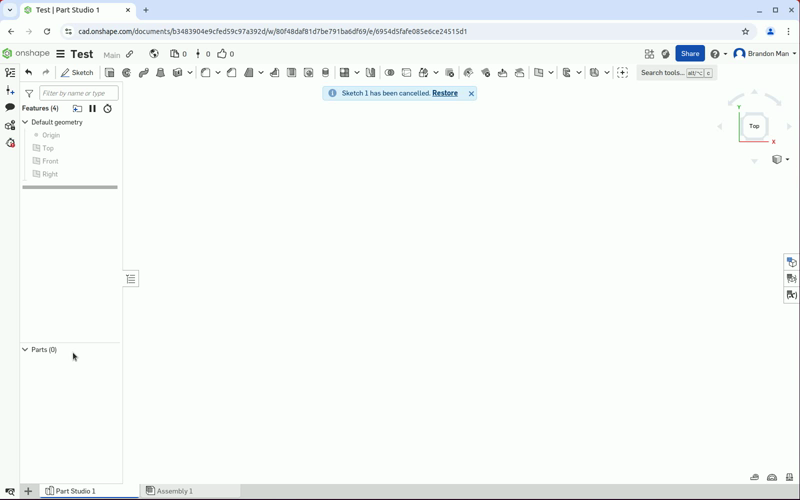
key_down(shift)
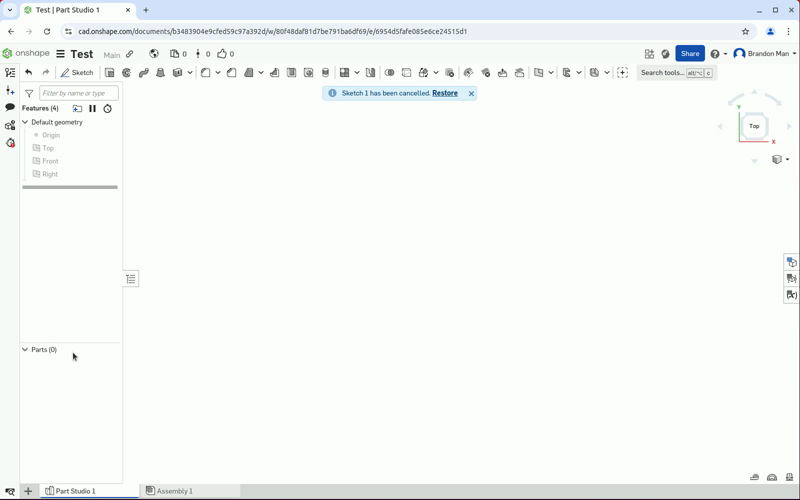
key(up)
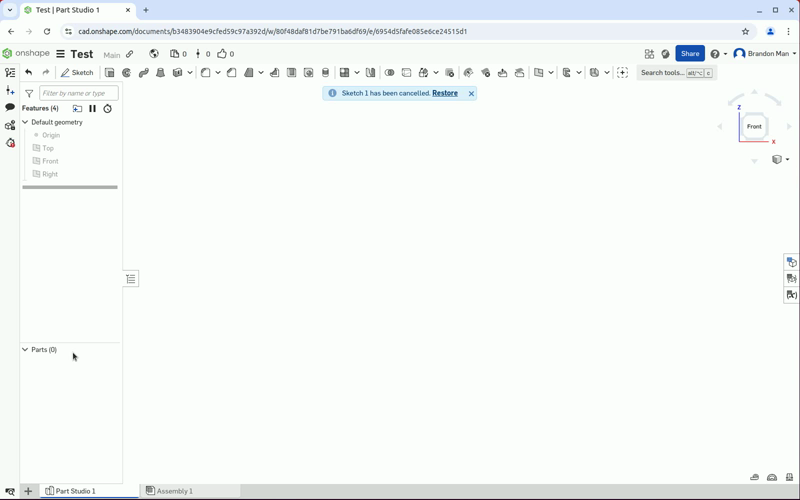
key_up(shift)
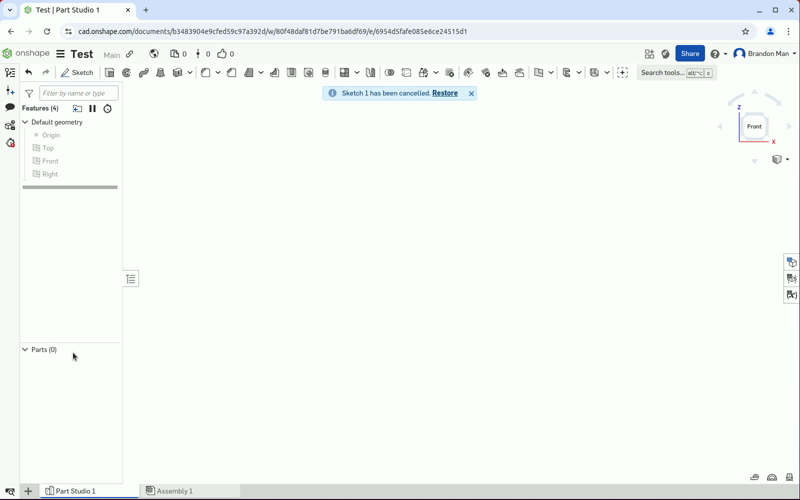
mouse_move(73, 352)
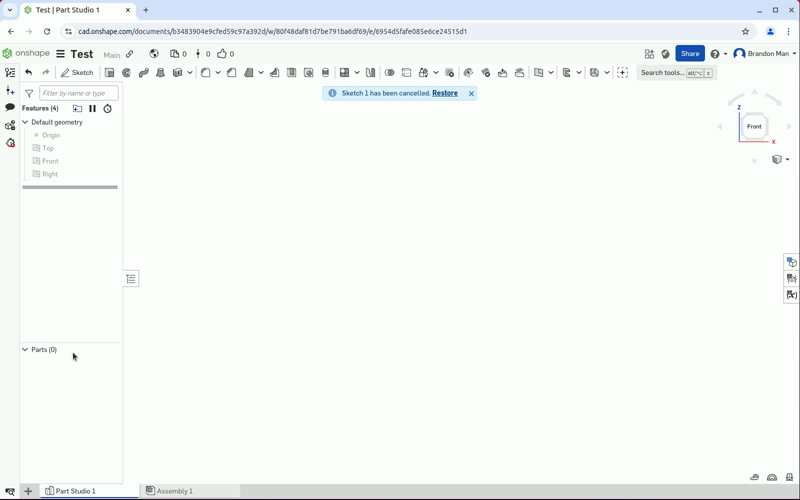
key(shift+y)
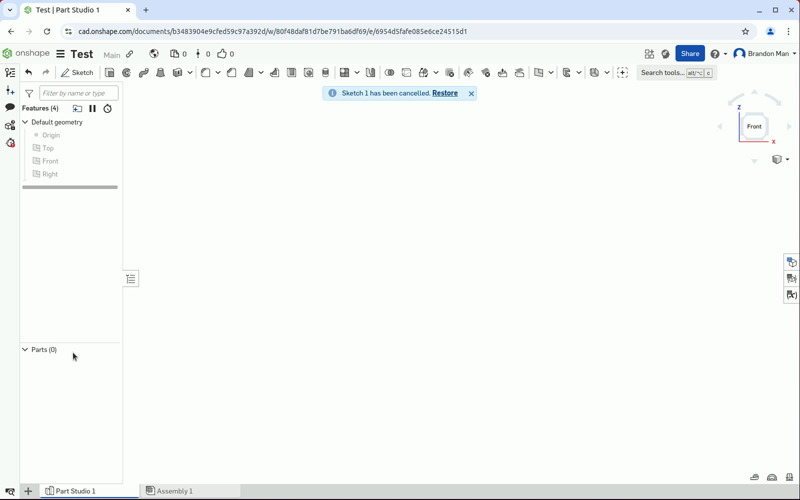
key(shift+s)
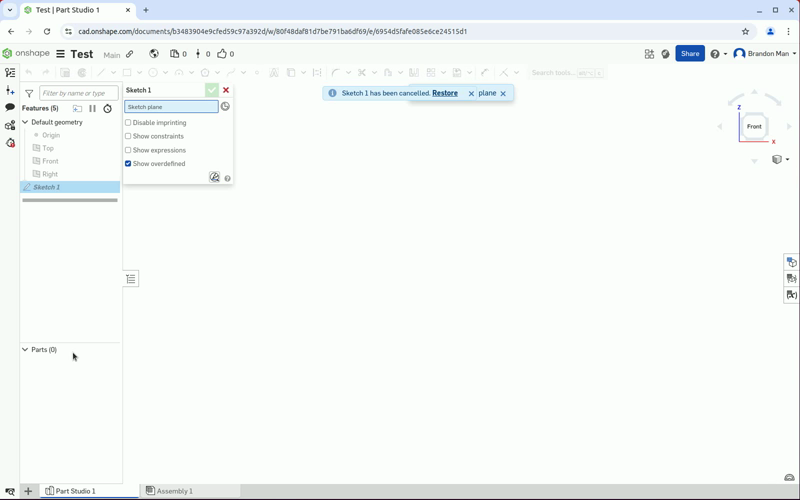
mouse_move(73, 163)
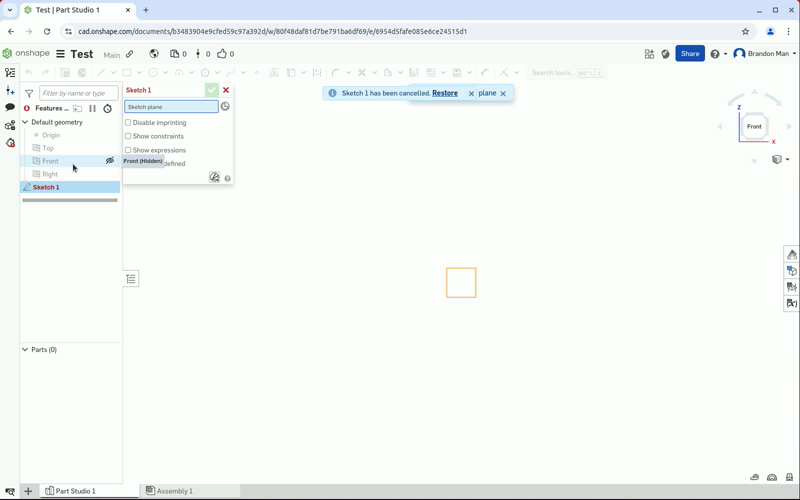
click(73, 163)
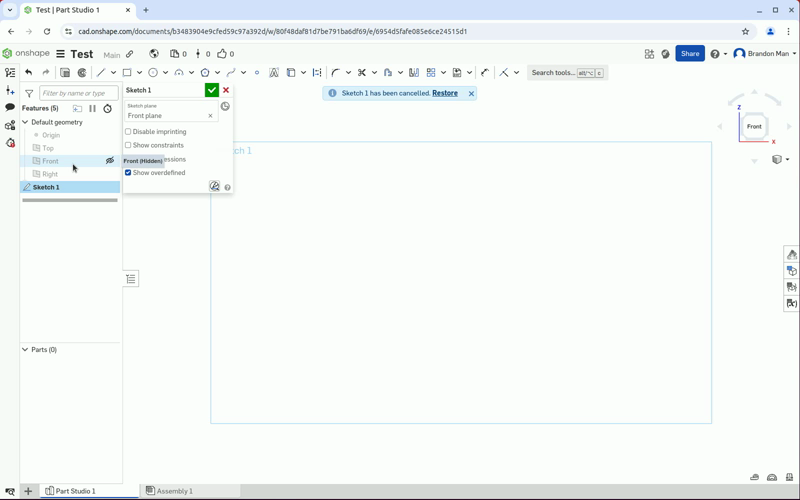
mouse_move(73, 352)
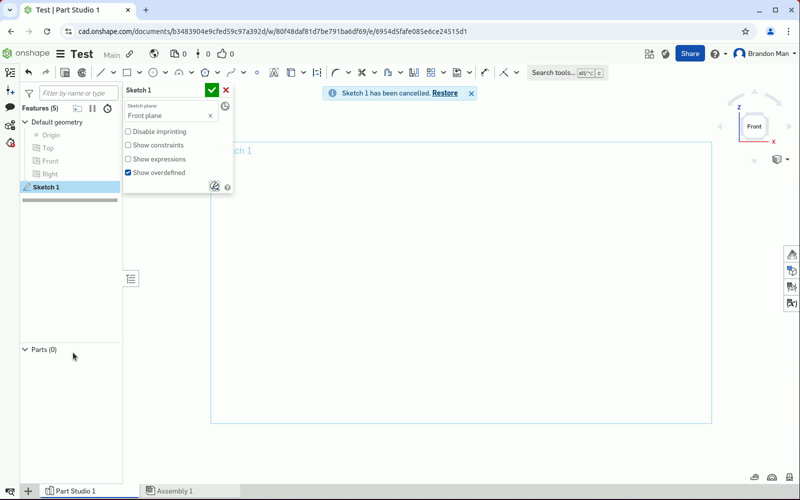
key(y)
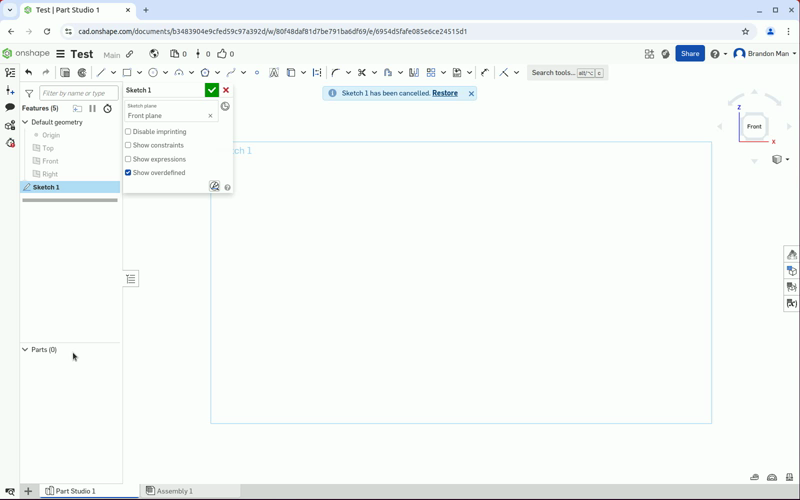
key(l)
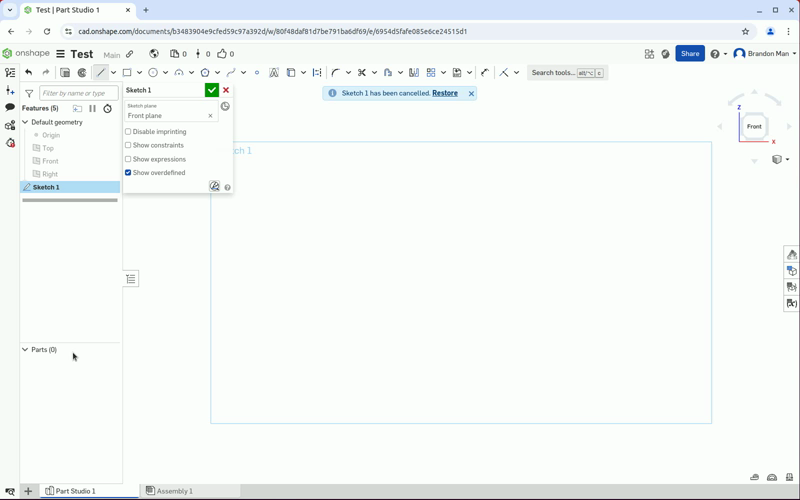
key_down(shift)
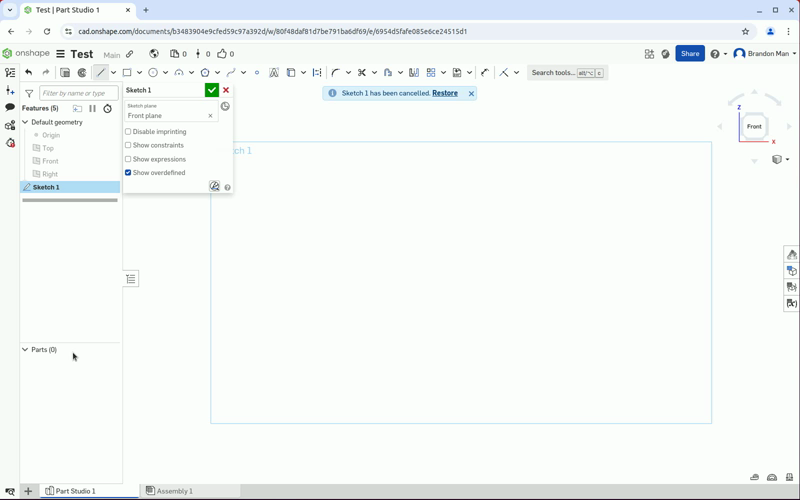
mouse_move(460, 282)
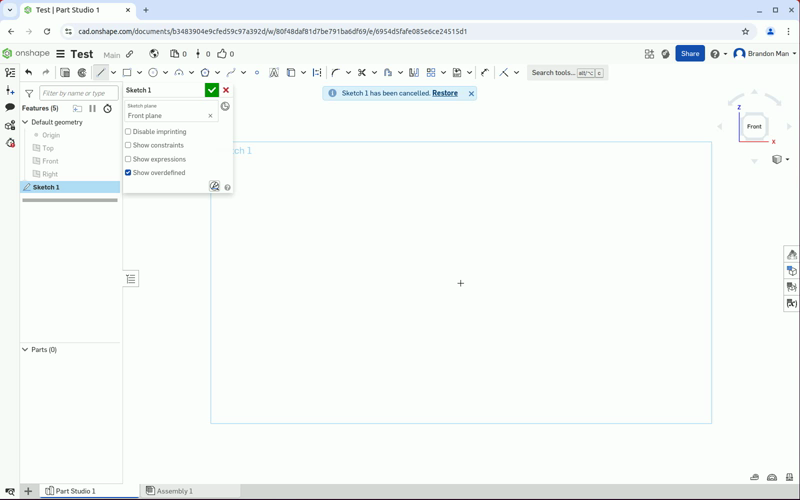
click(460, 282)
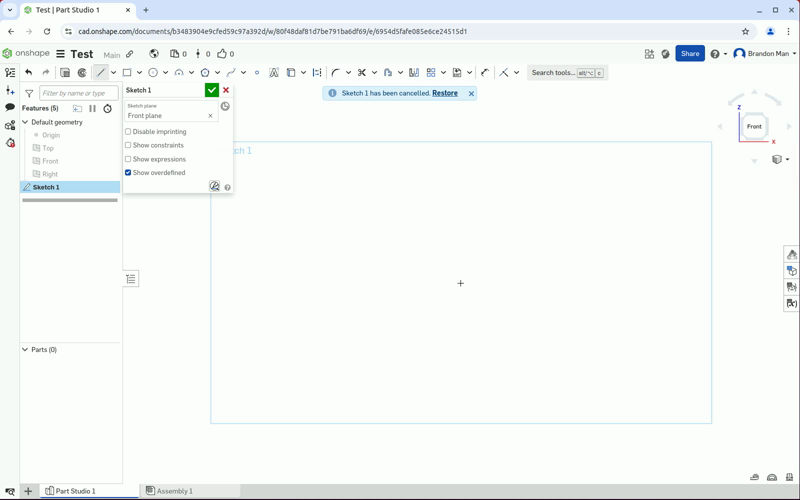
key_up(shift)
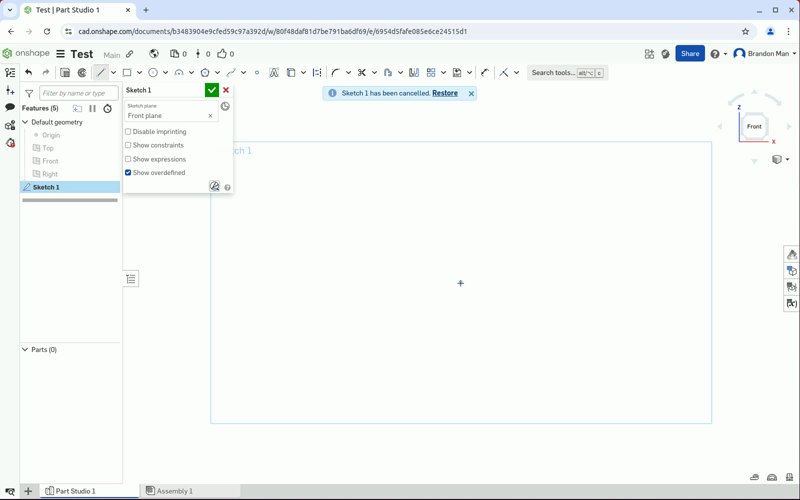
key_down(shift)
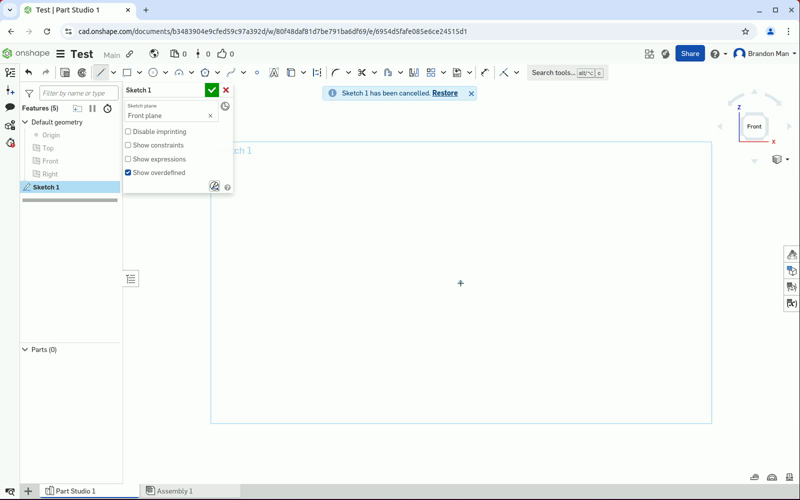
mouse_move(490, 282)
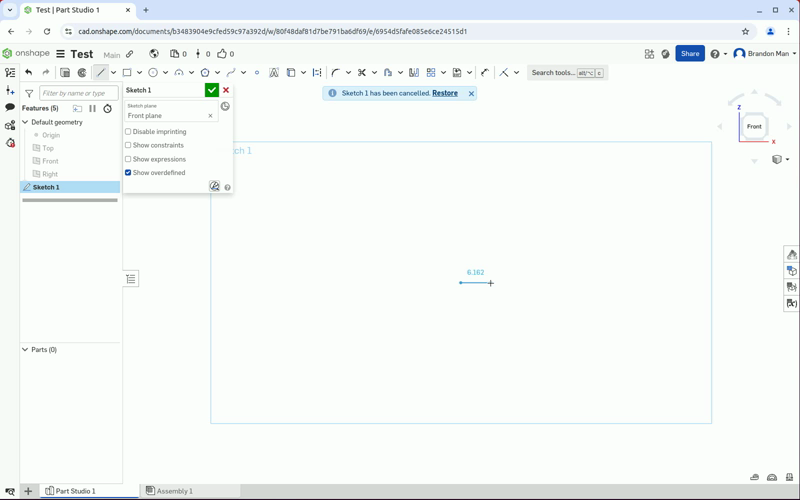
mouse_move(503, 282)
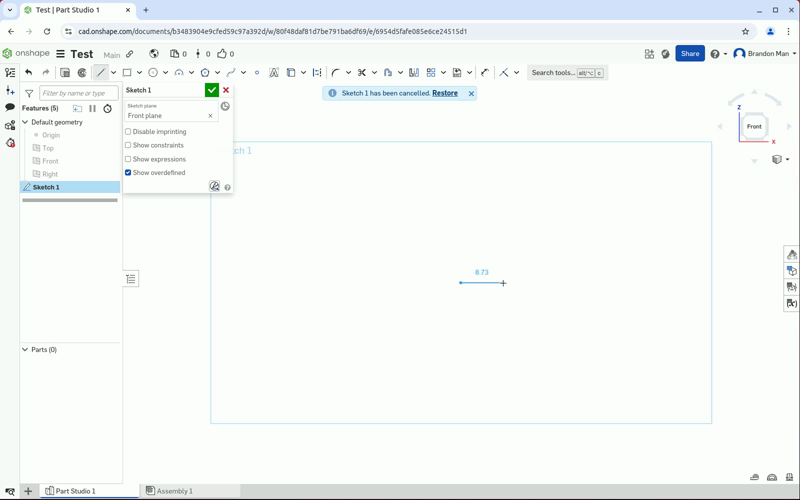
click(503, 282)
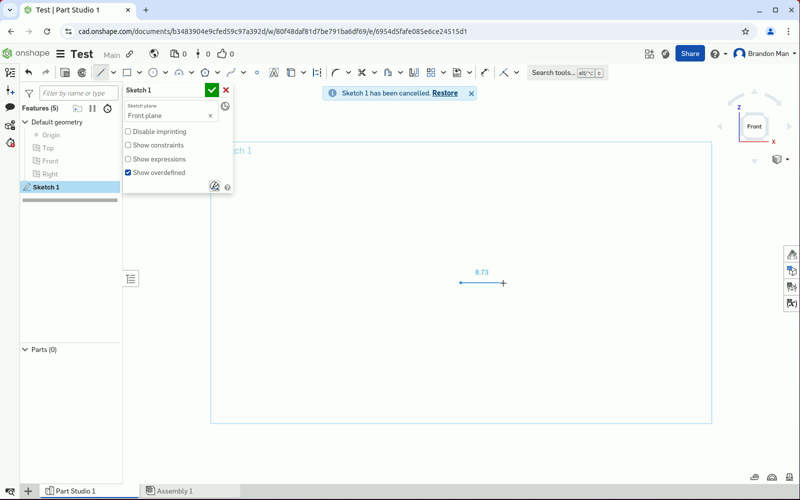
key_up(shift)
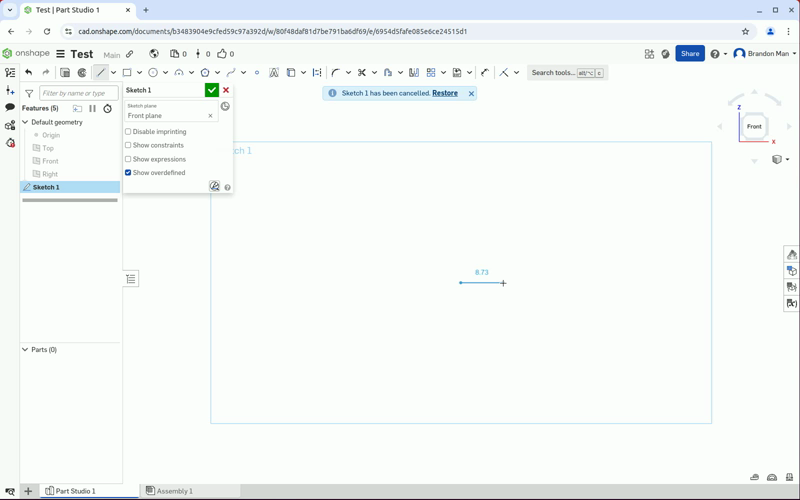
key_down(shift)
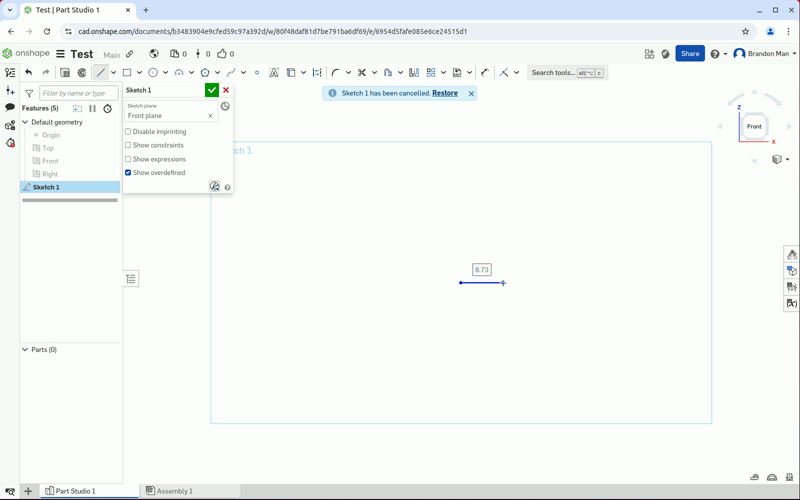
mouse_move(533, 282)
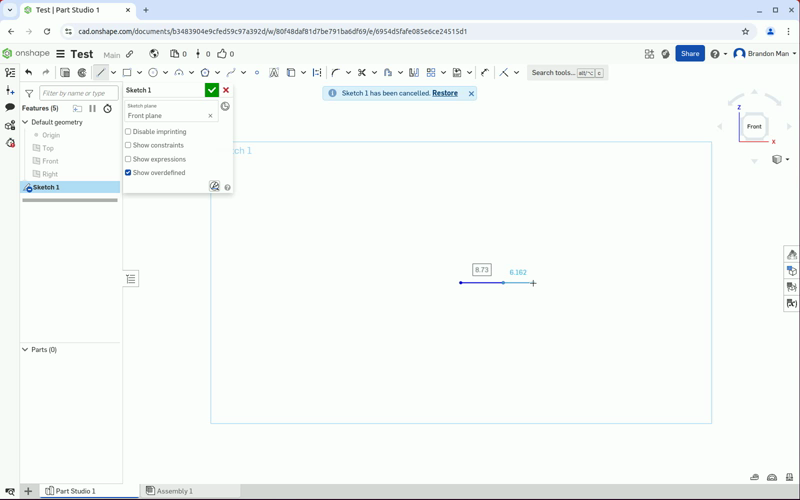
mouse_move(533, 250)
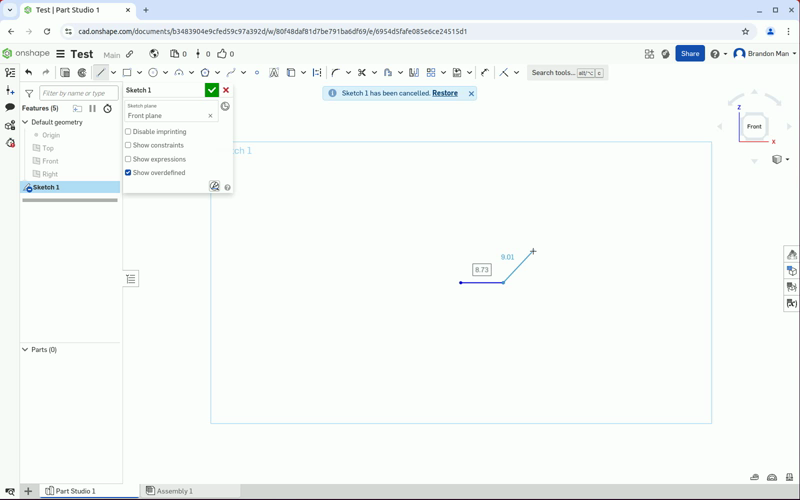
click(533, 250)
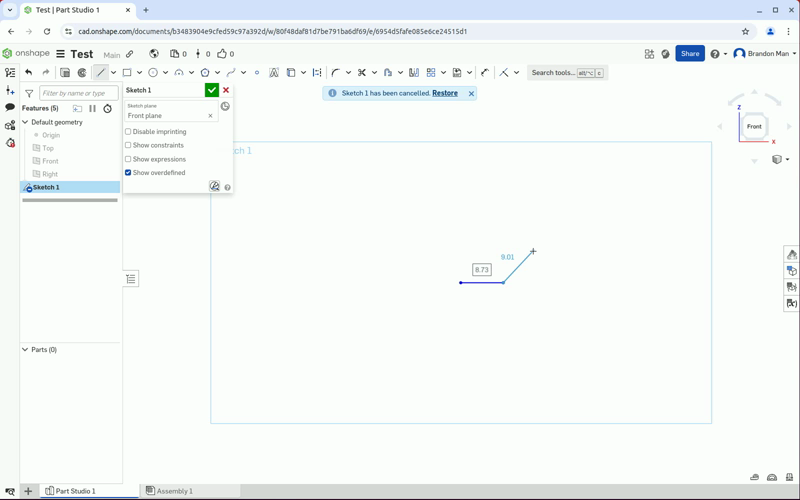
key_up(shift)
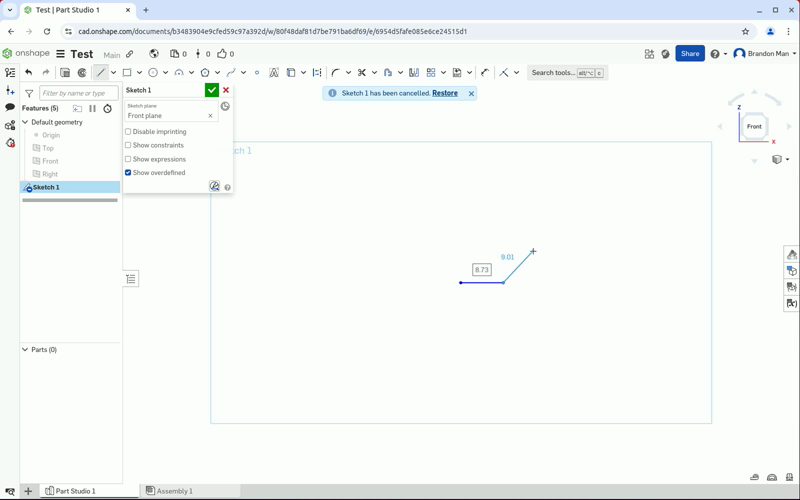
key_down(shift)
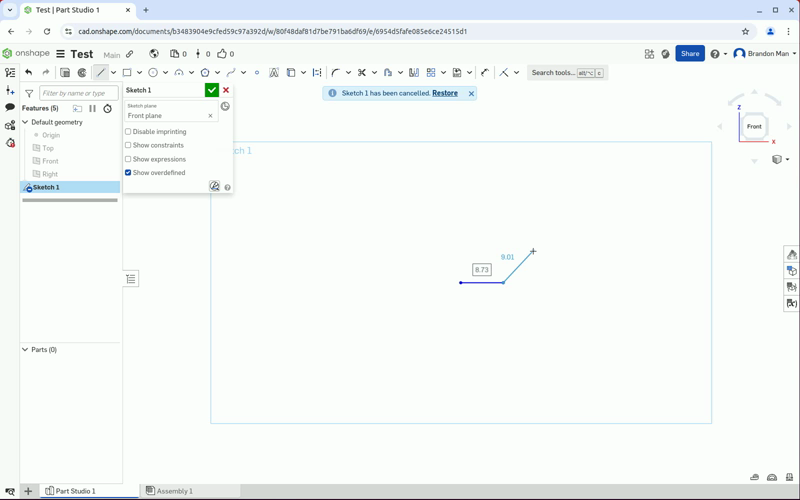
mouse_move(517, 170)
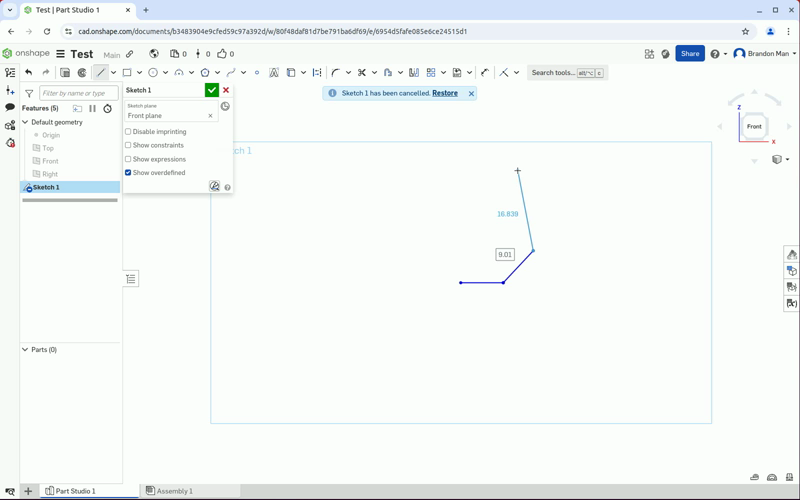
click(517, 170)
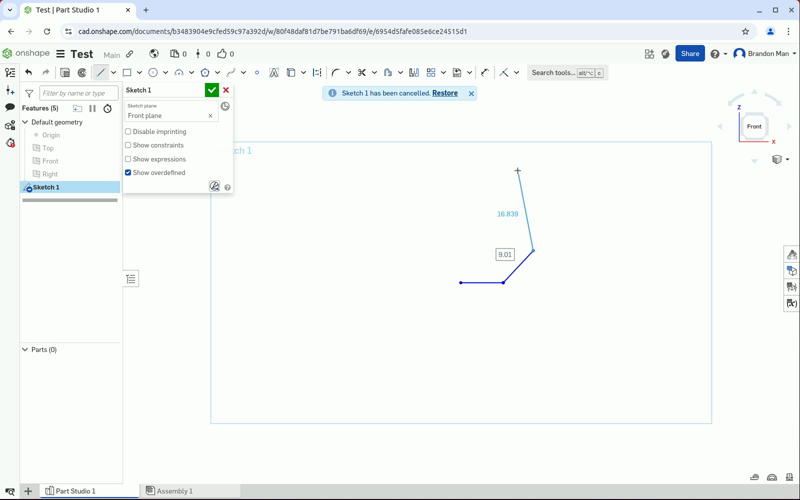
key_up(shift)
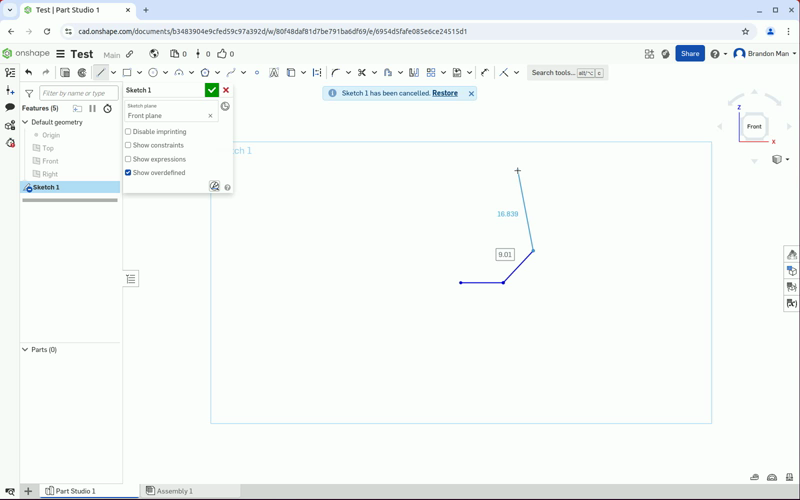
key_down(shift)
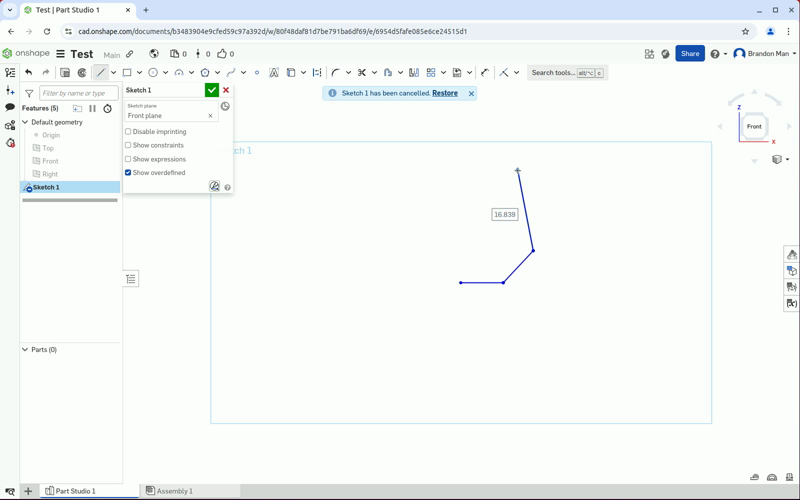
mouse_move(547, 170)
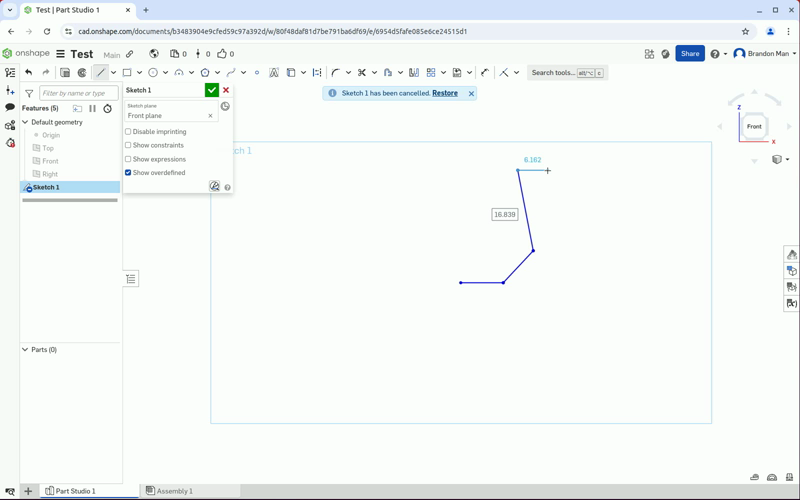
mouse_move(489, 170)
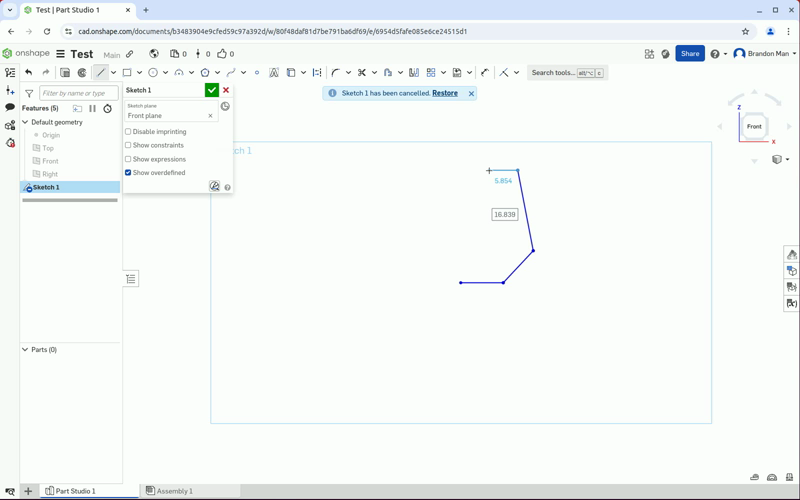
click(489, 170)
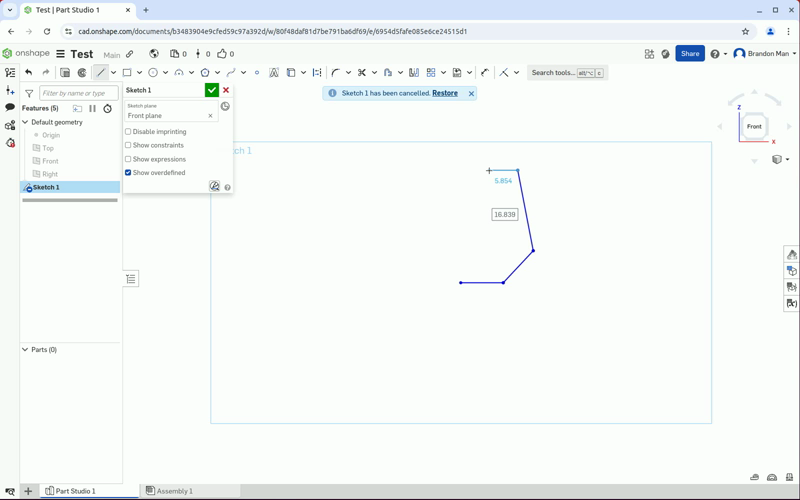
key_up(shift)
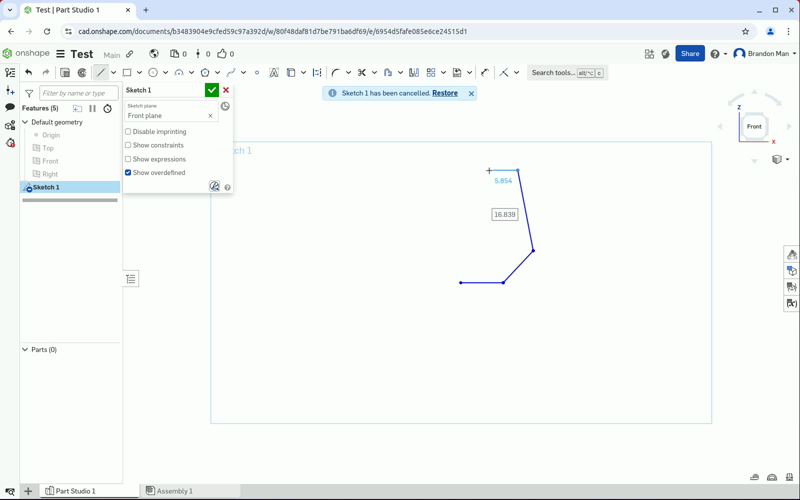
key_down(shift)
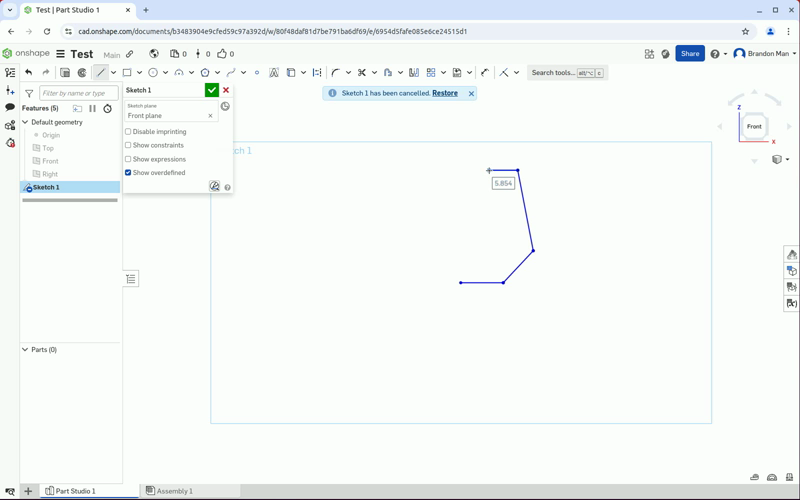
mouse_move(460, 243)
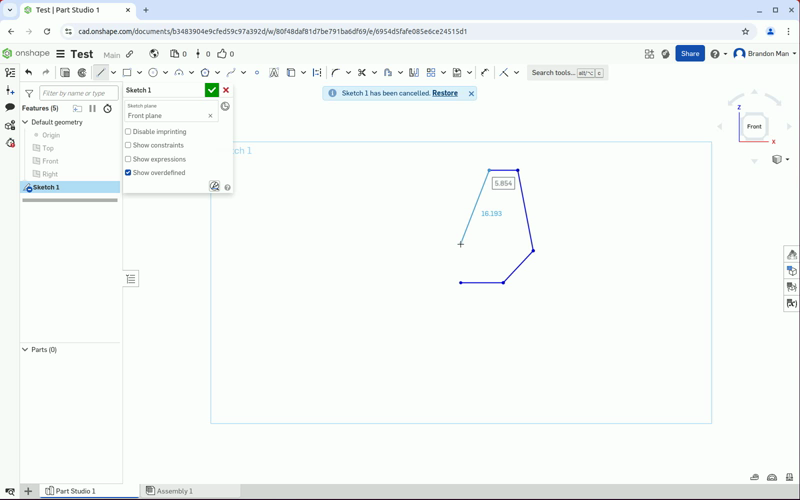
click(460, 243)
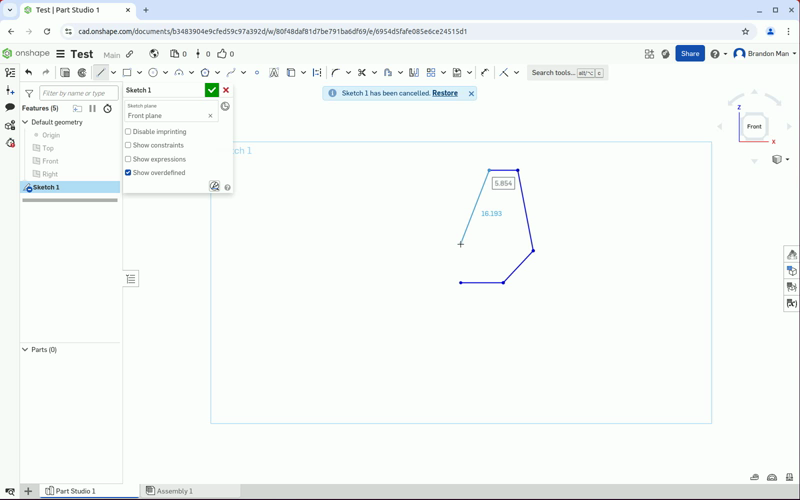
key_up(shift)
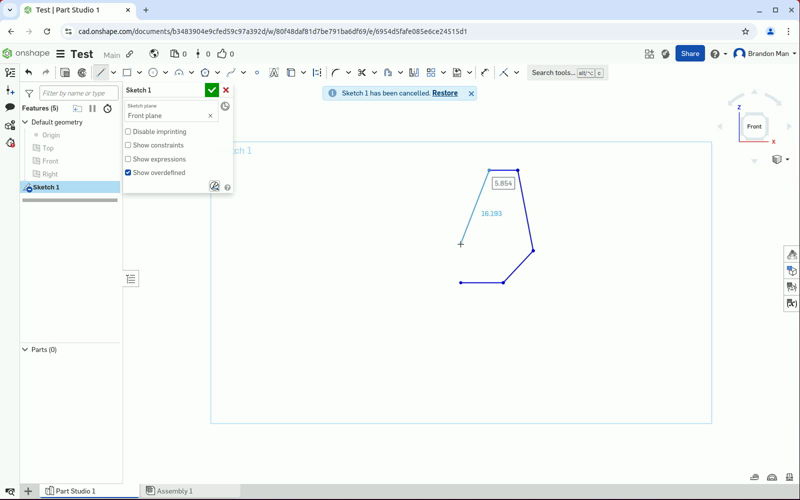
mouse_move(490, 243)
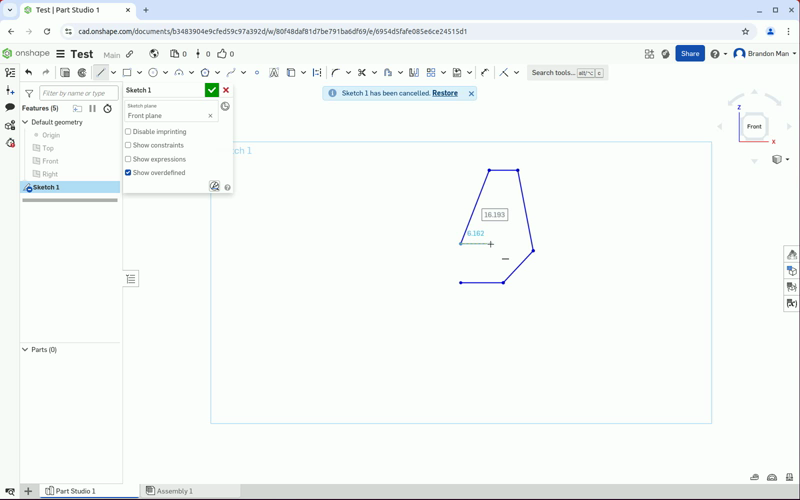
key_down(shift)
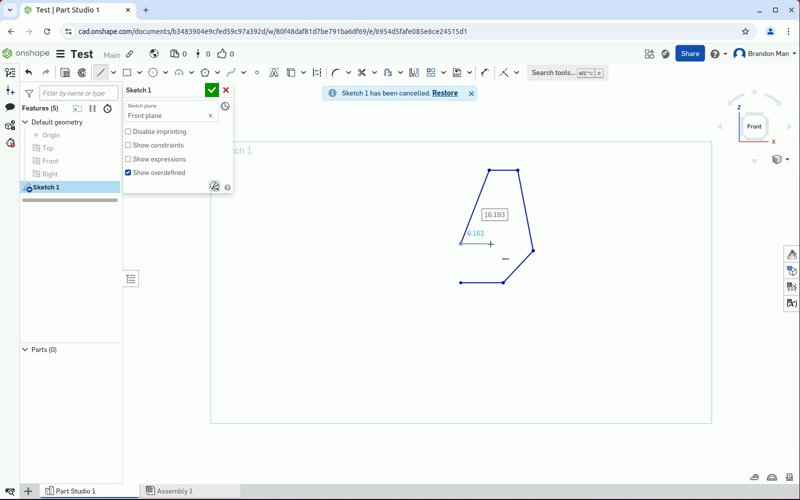
mouse_move(460, 282)
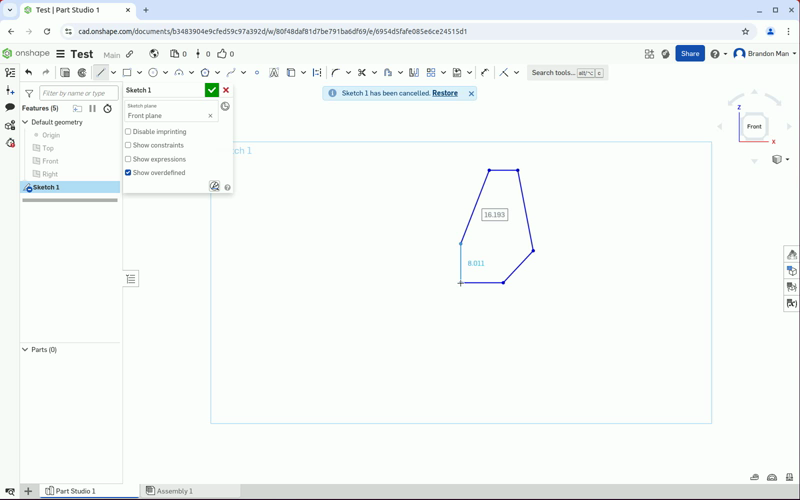
key_up(shift)
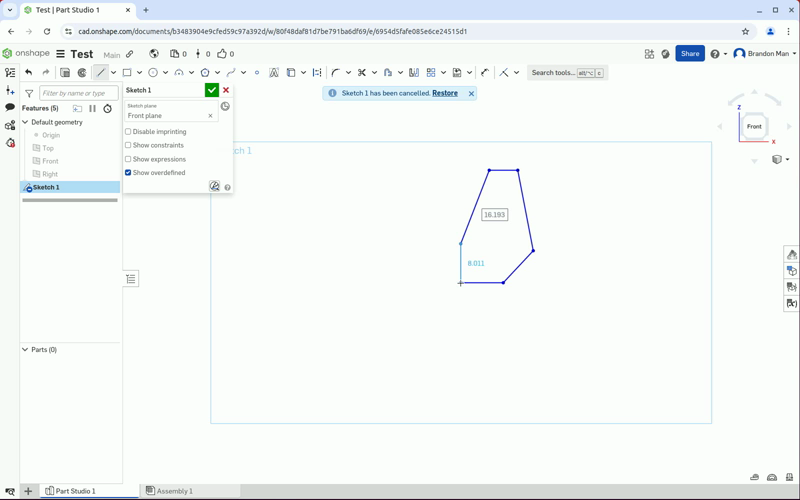
click(460, 282)
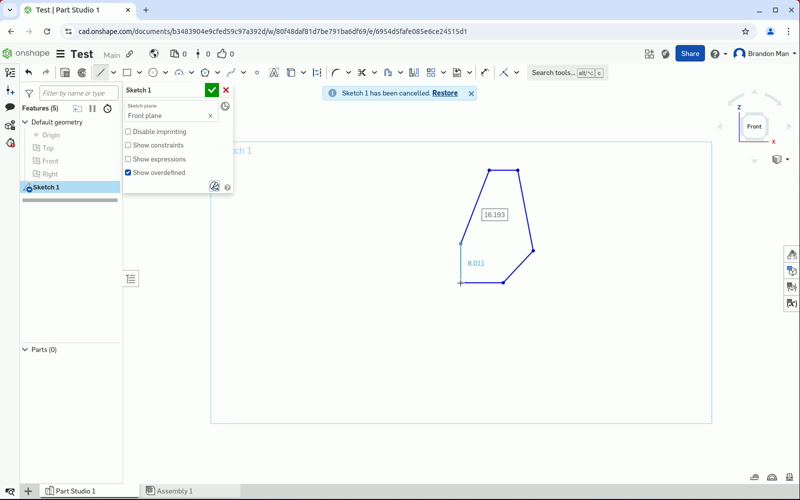
key(esc)
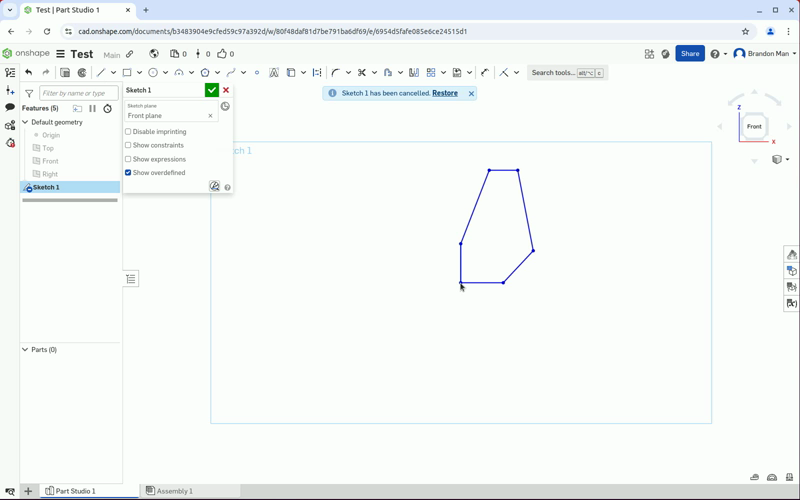
mouse_move(489, 209)
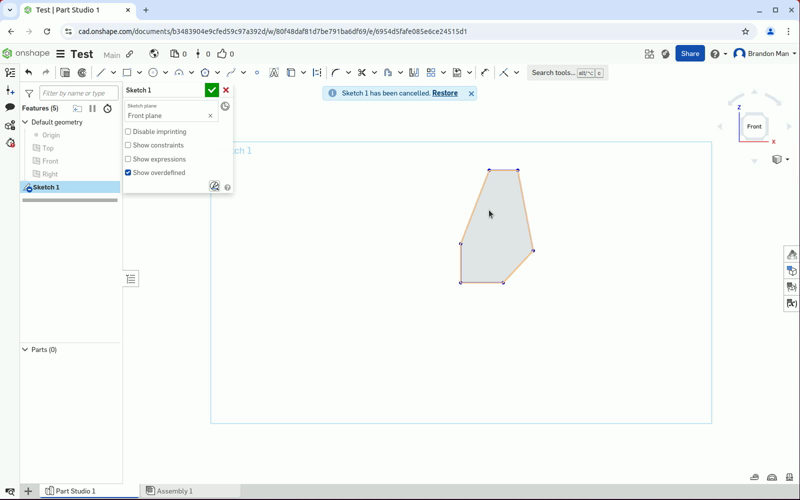
click(489, 209)
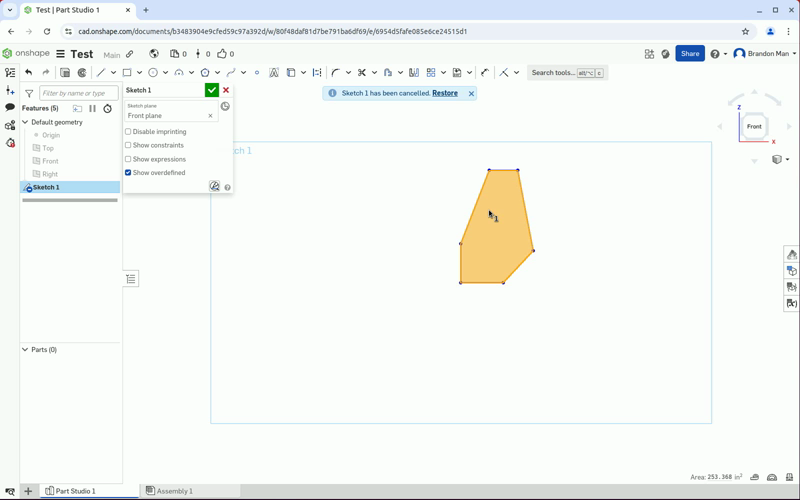
mouse_move(73, 352)
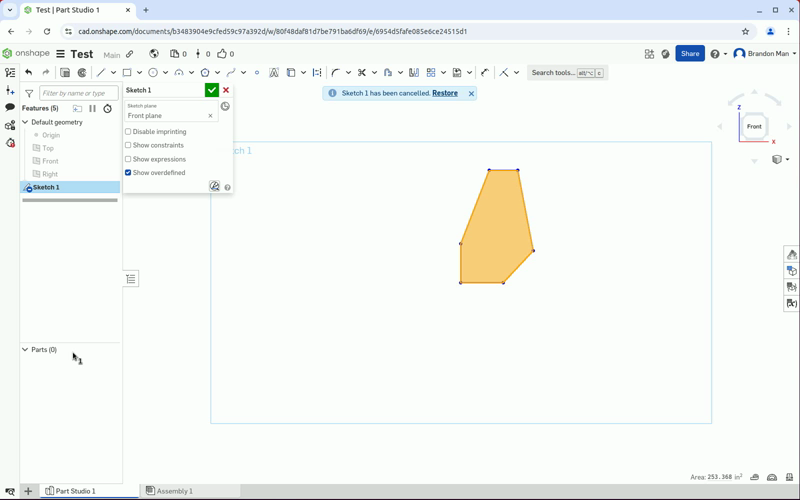
key(shift+y)
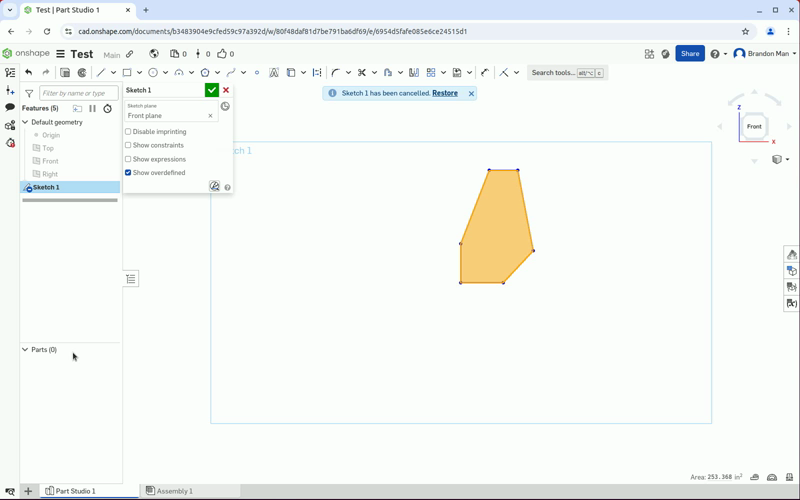
key(shift+e)
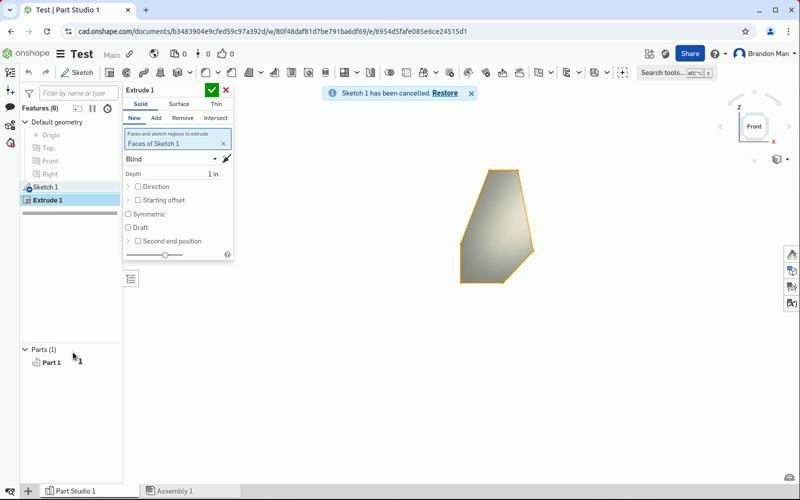
mouse_move(143, 106)
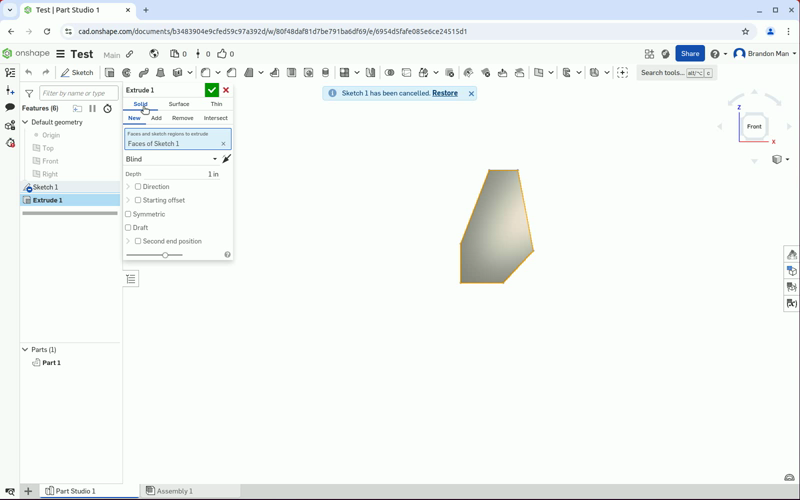
click(143, 106)
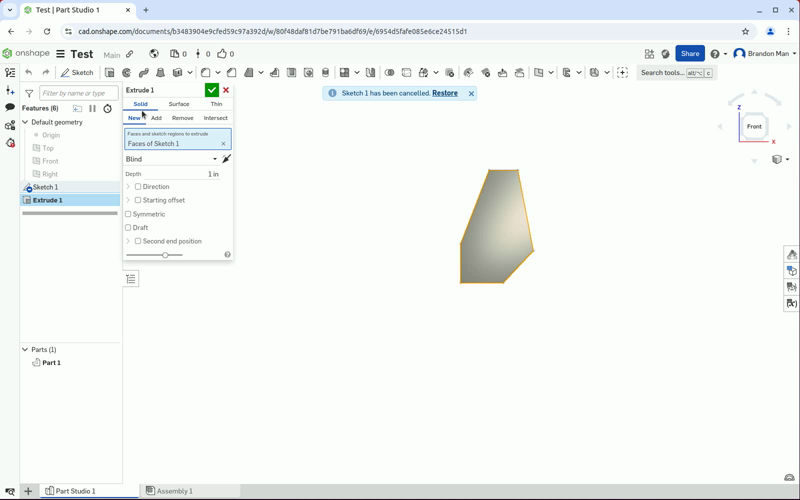
mouse_move(137, 120)
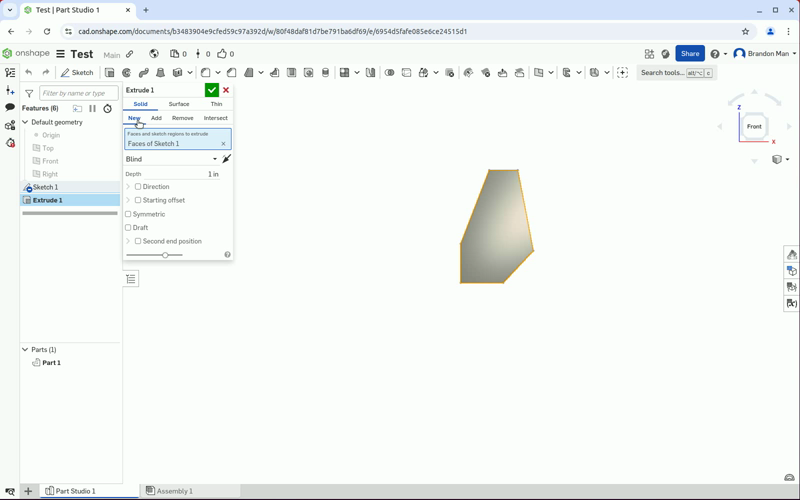
click(137, 120)
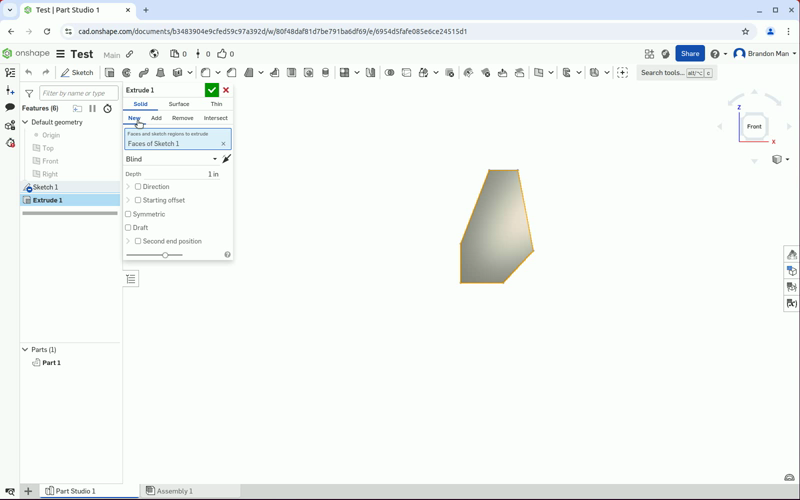
key(tab, 4)
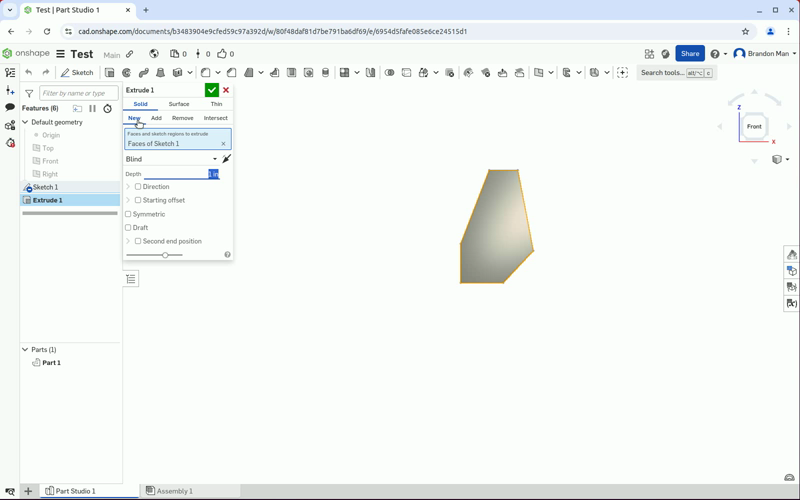
text(1.444)
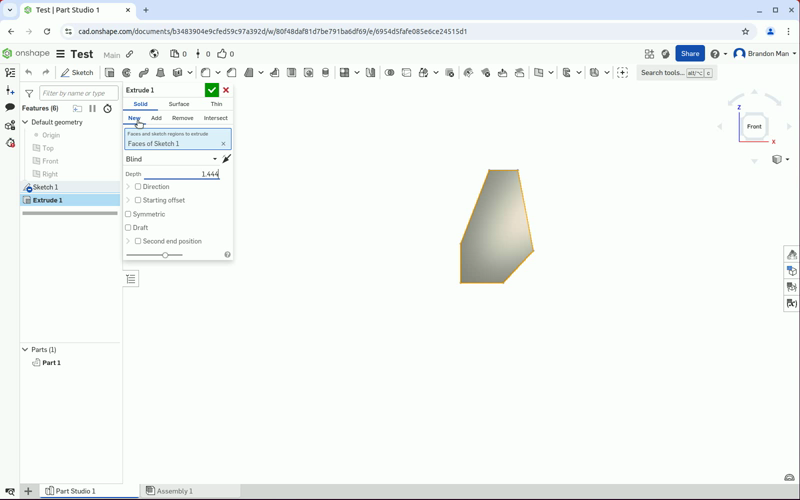
key(enter)
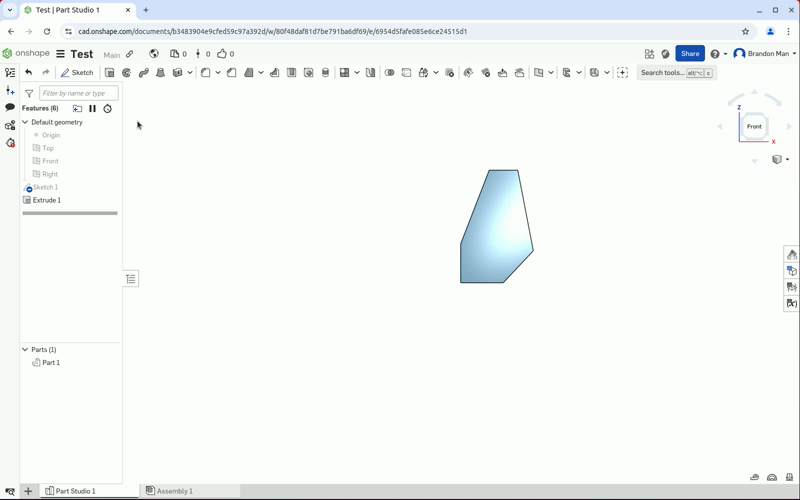
key(shift+h)
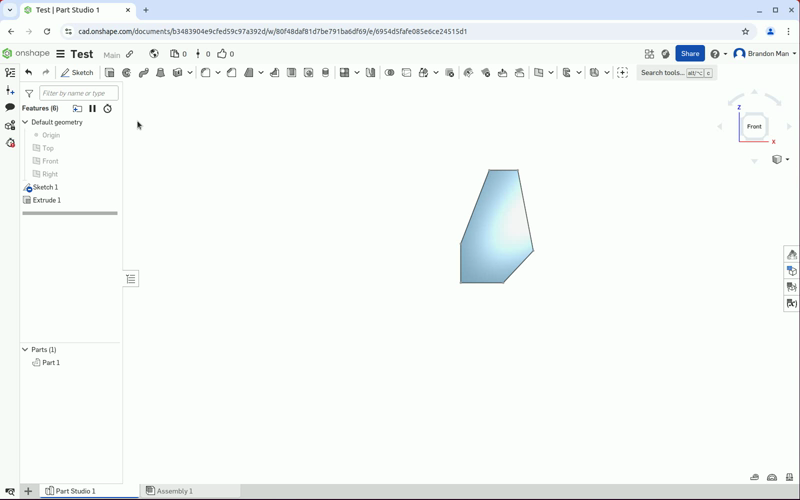
key(shift+h)
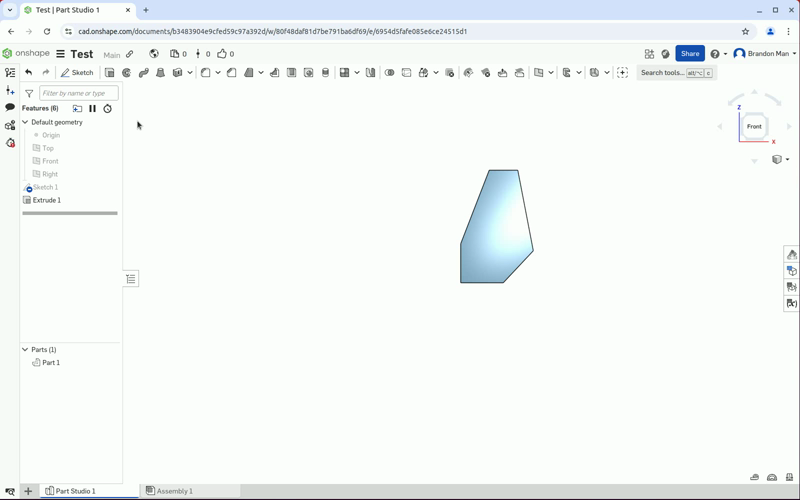
mouse_move(73, 189)
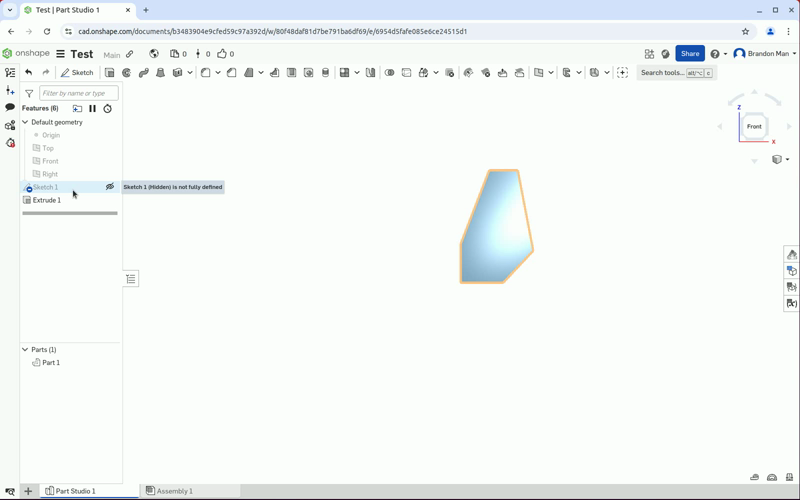
click(73, 189)
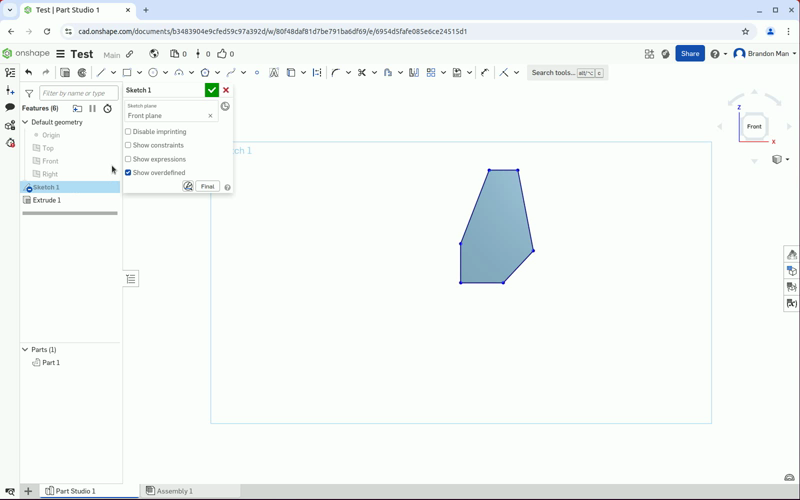
mouse_move(229, 92)
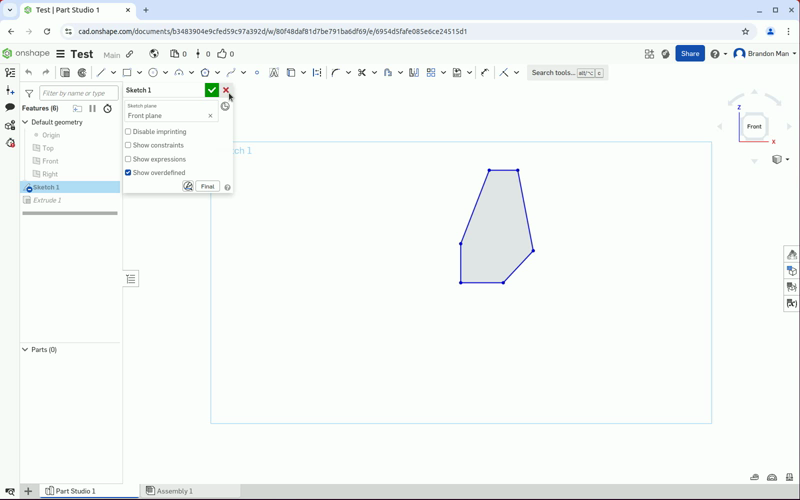
click(229, 92)
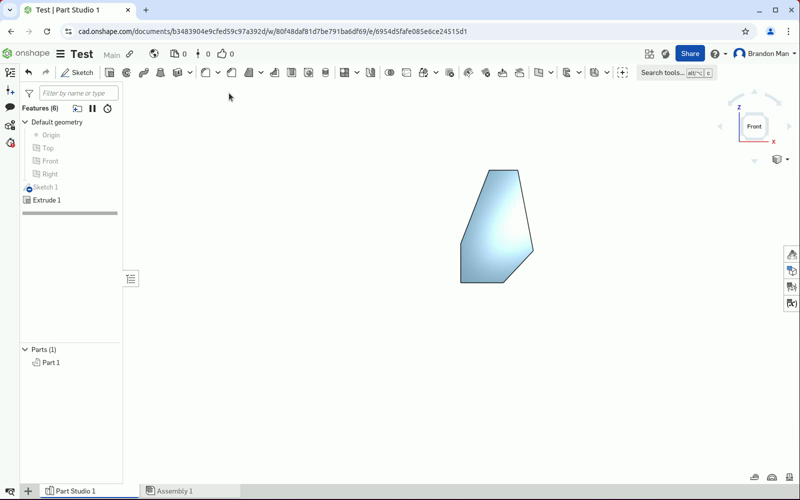
mouse_move(541, 75)
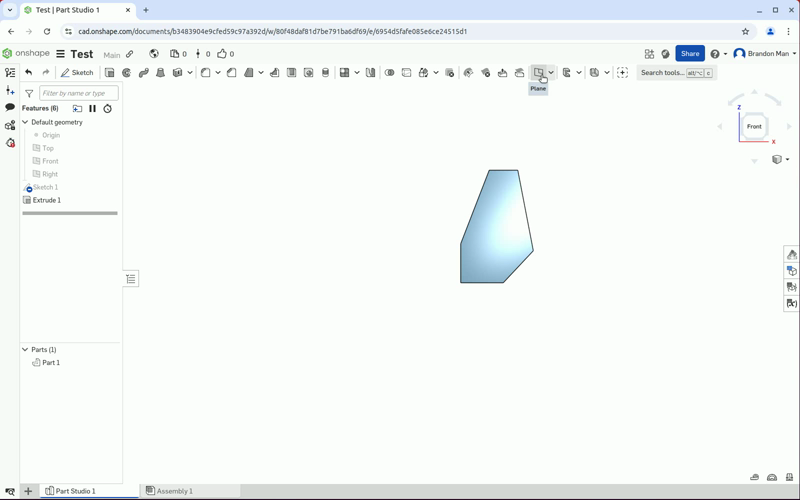
click(541, 75)
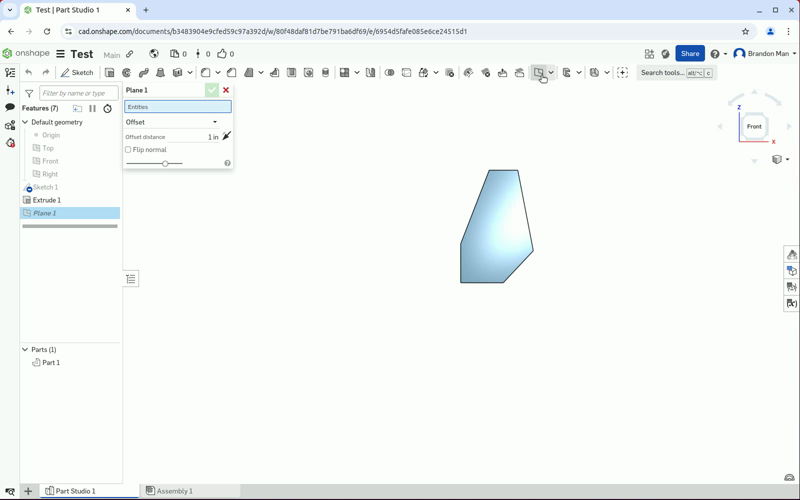
mouse_move(73, 163)
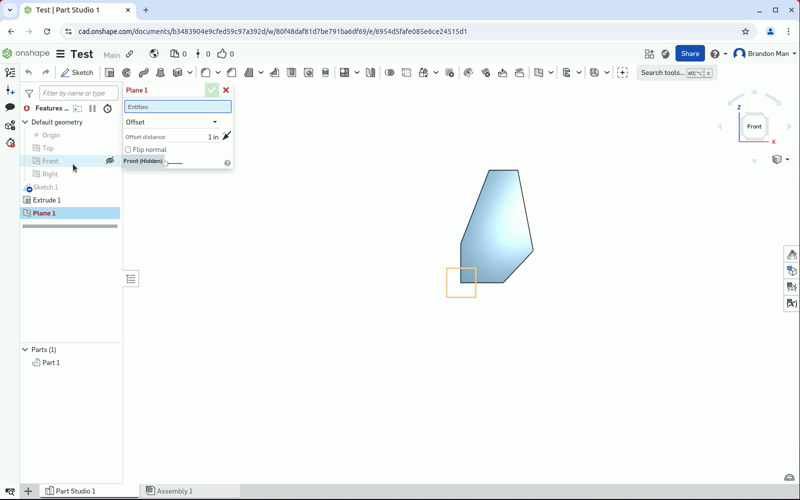
click(73, 163)
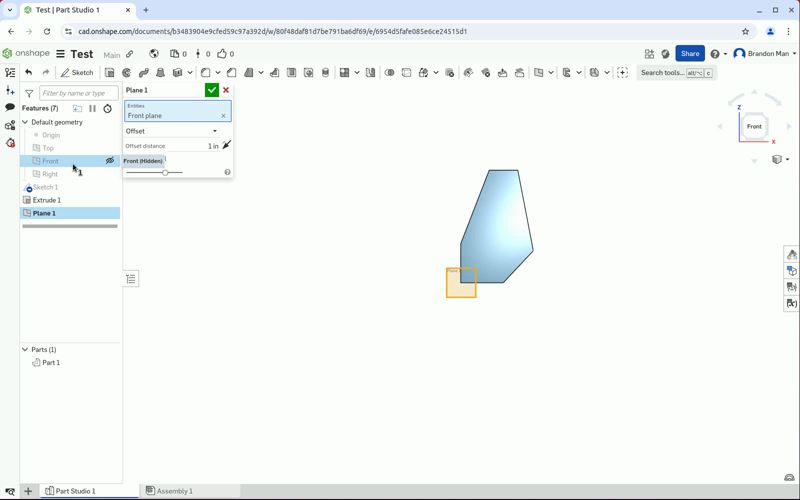
key(tab, 2)
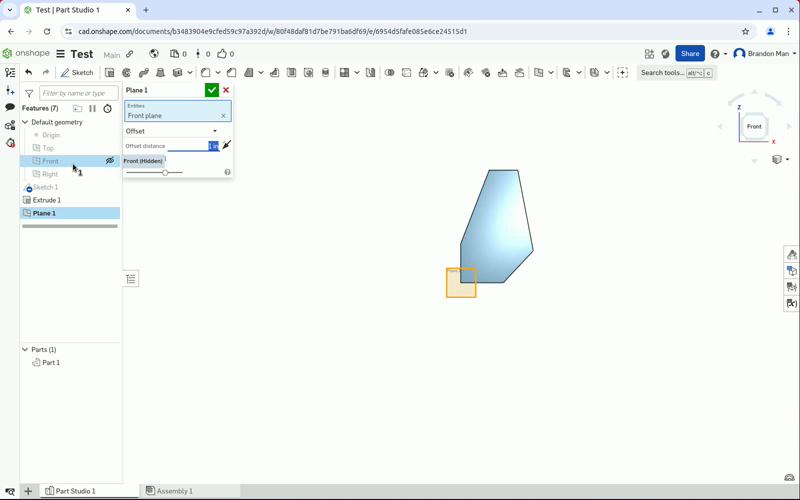
text(1.448)
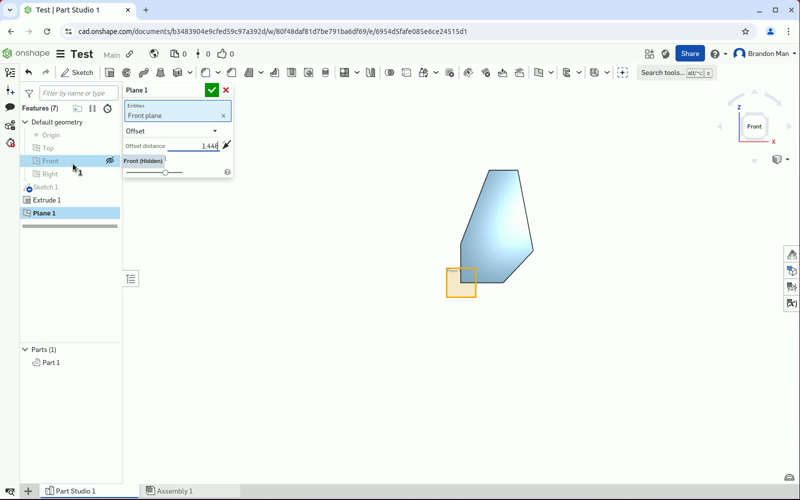
key(enter, 2)
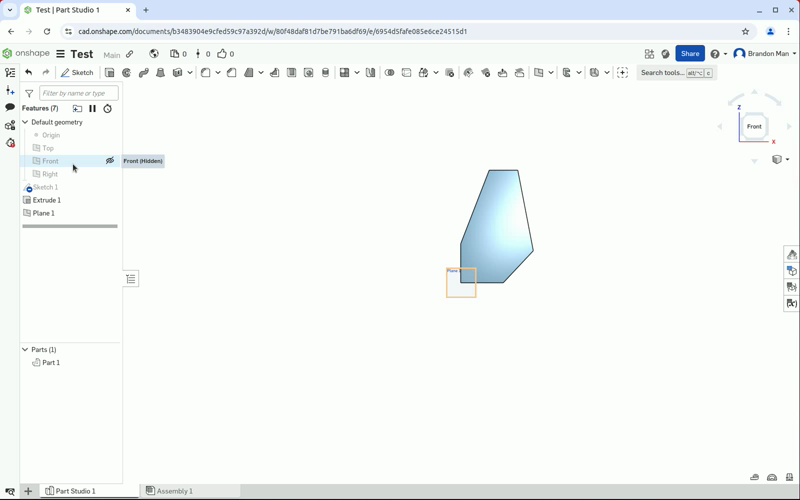
key(shift+s)
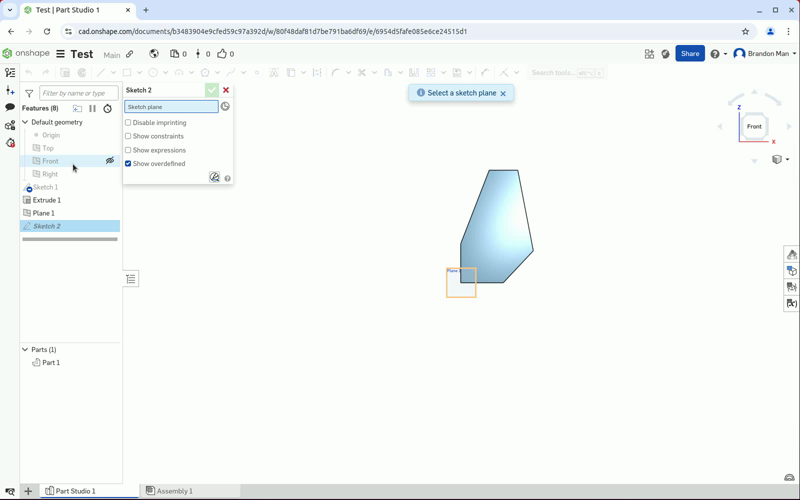
mouse_move(73, 215)
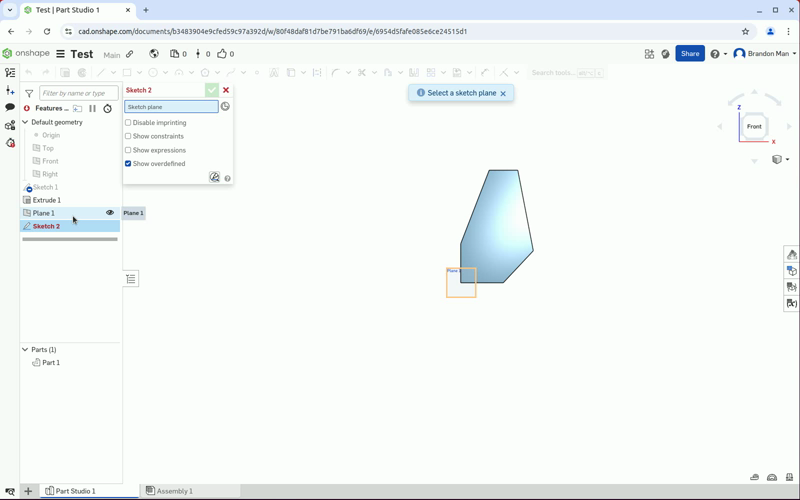
click(73, 215)
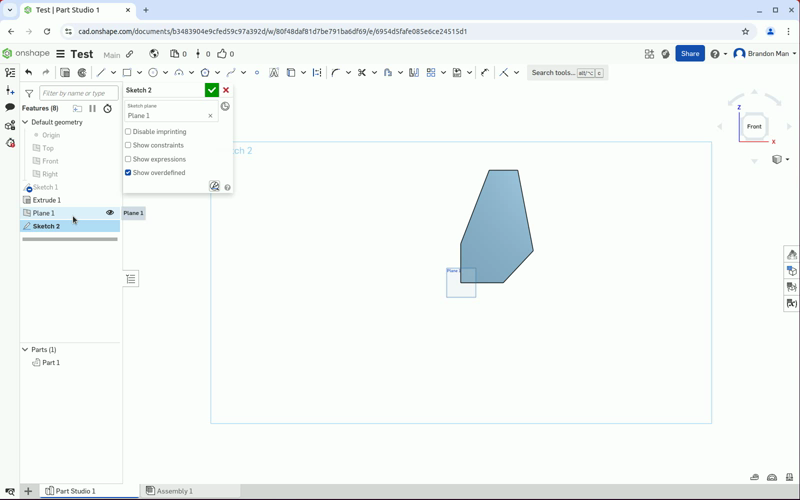
mouse_move(73, 352)
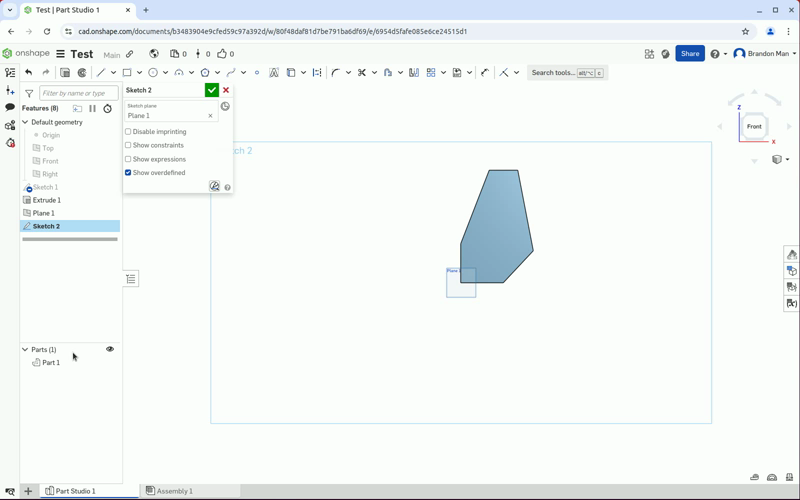
key(y)
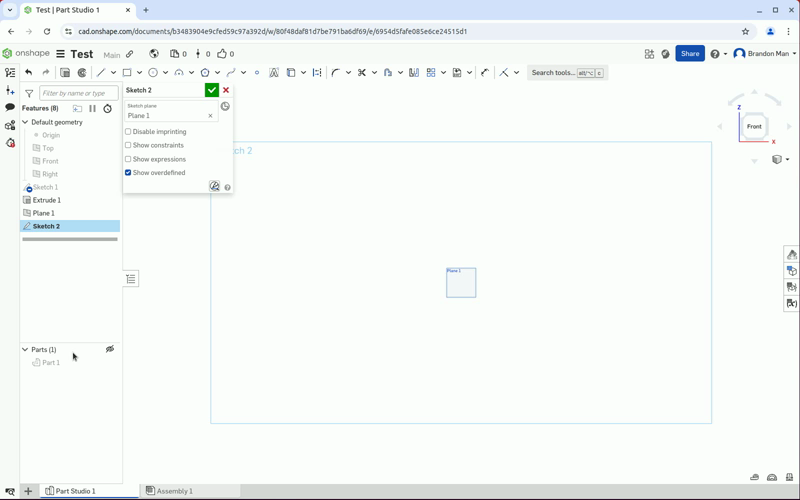
key(l)
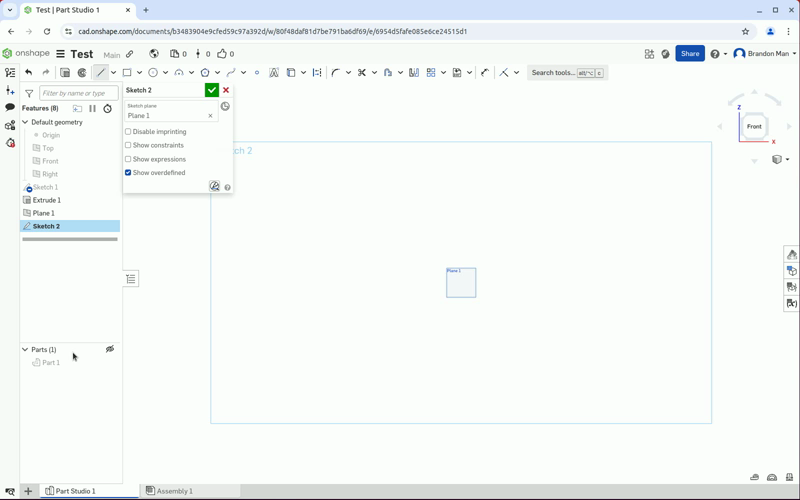
key_down(shift)
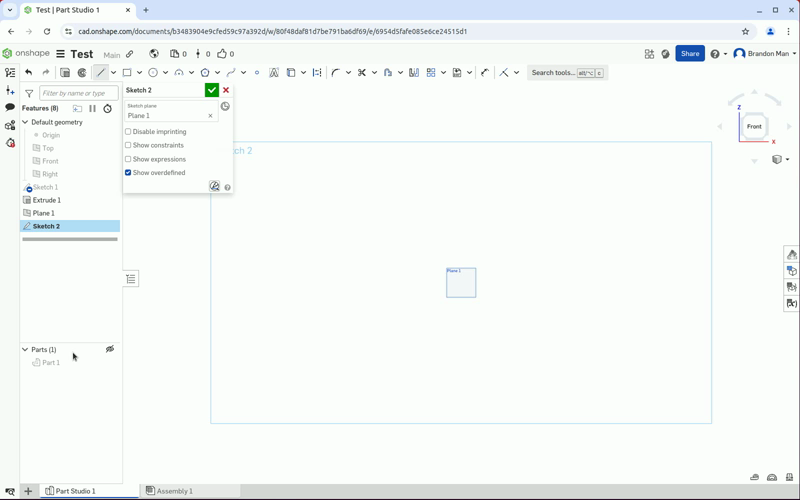
mouse_move(495, 196)
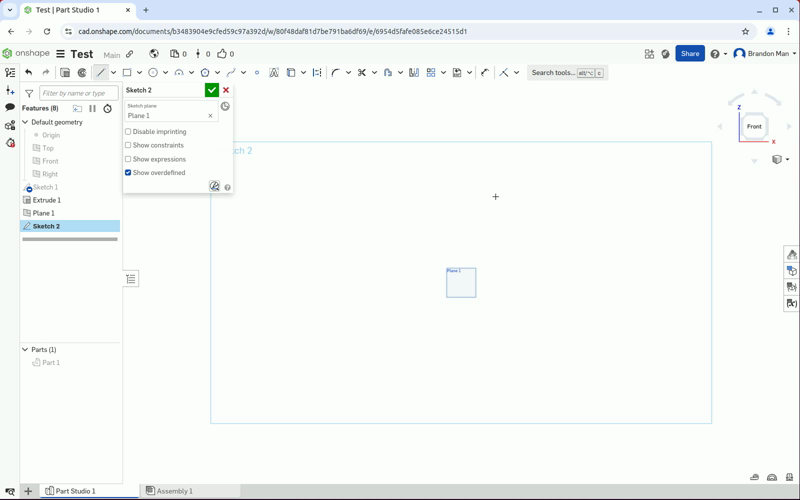
click(495, 196)
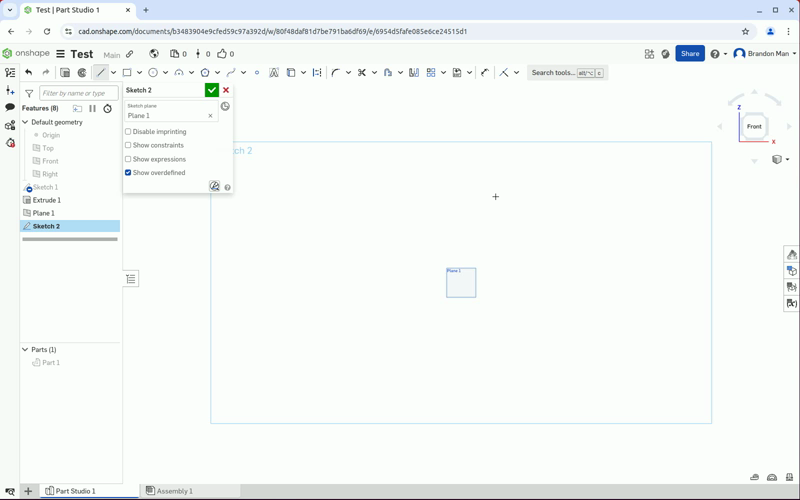
key_up(shift)
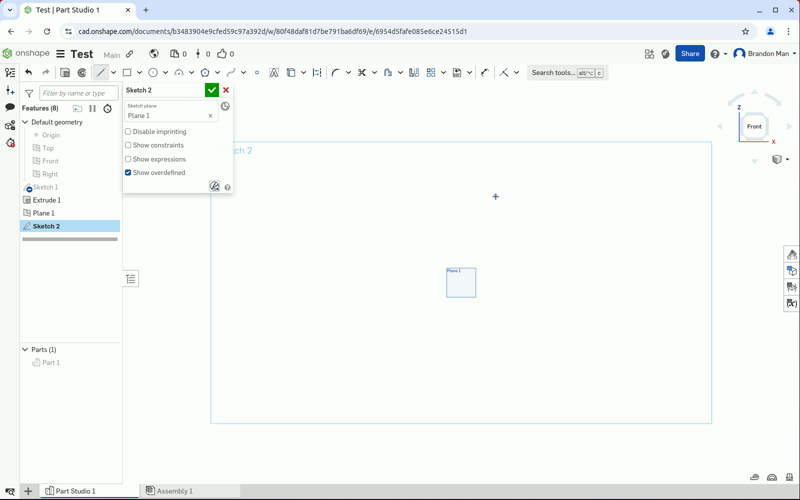
key_down(shift)
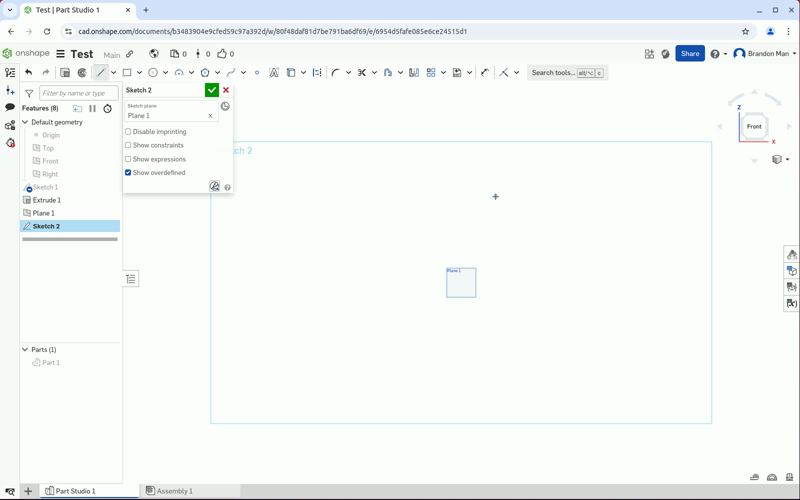
mouse_move(525, 196)
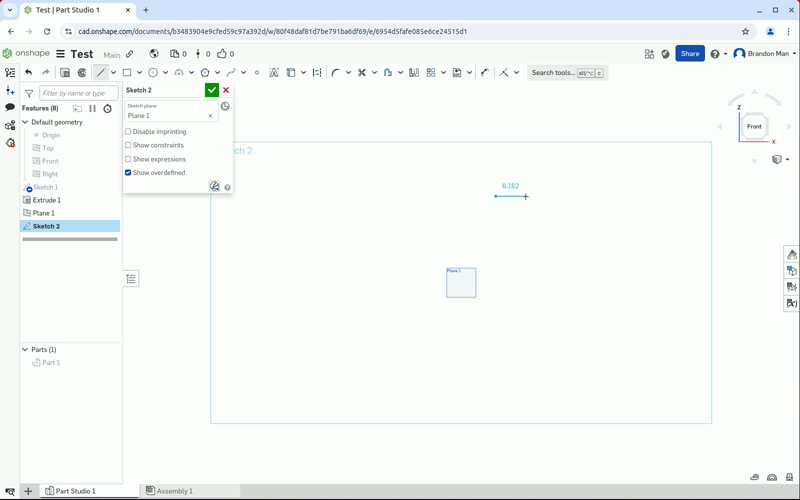
mouse_move(510, 196)
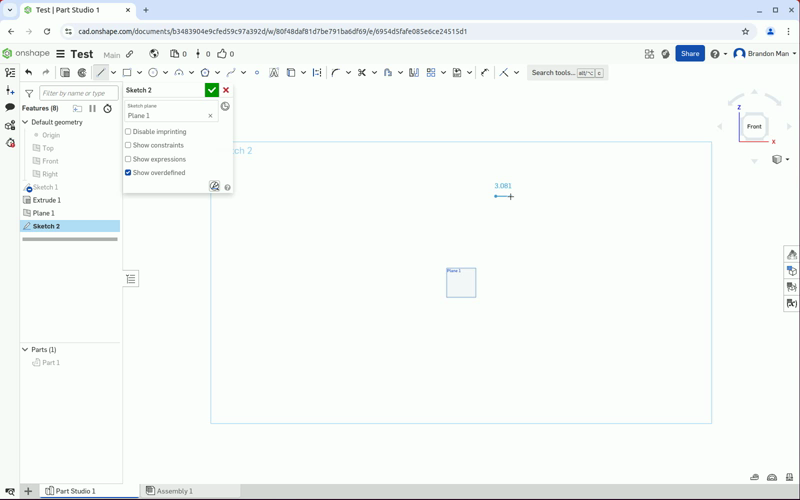
click(510, 196)
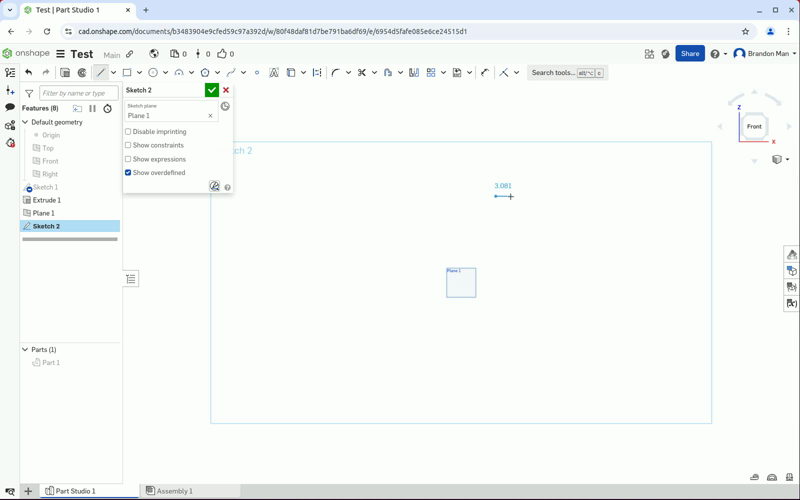
key_up(shift)
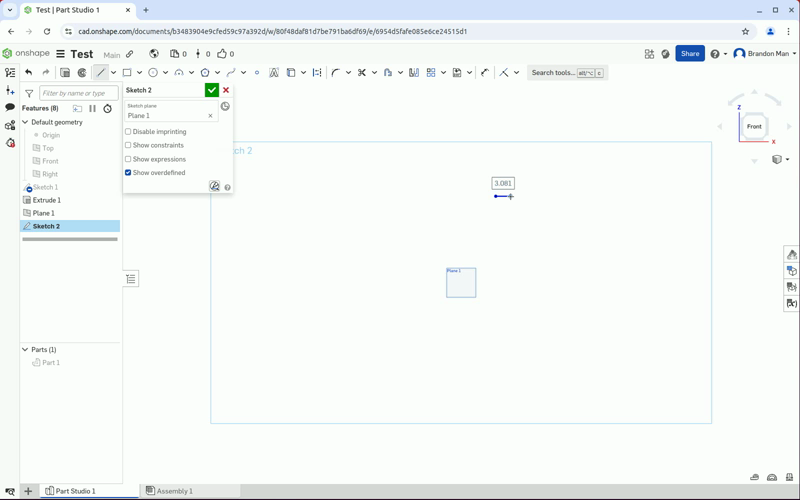
key_down(shift)
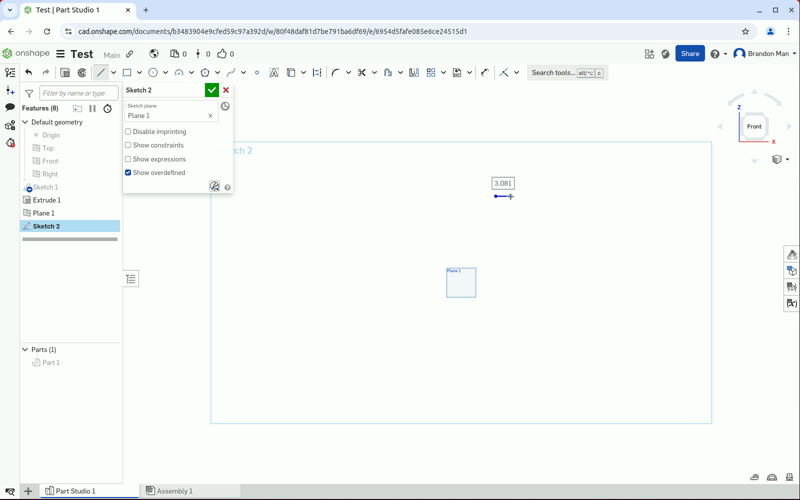
mouse_move(540, 196)
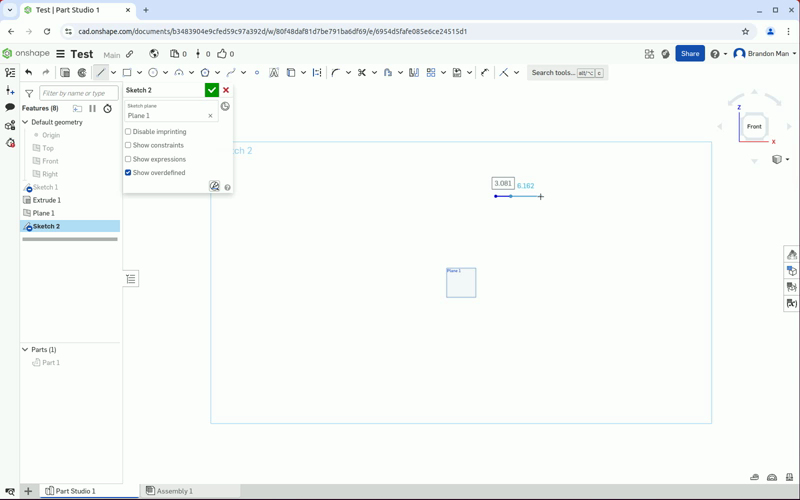
mouse_move(510, 181)
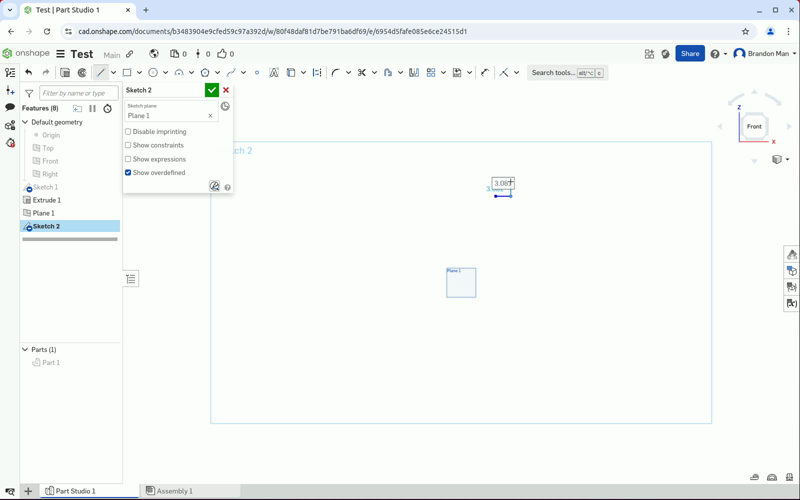
click(510, 181)
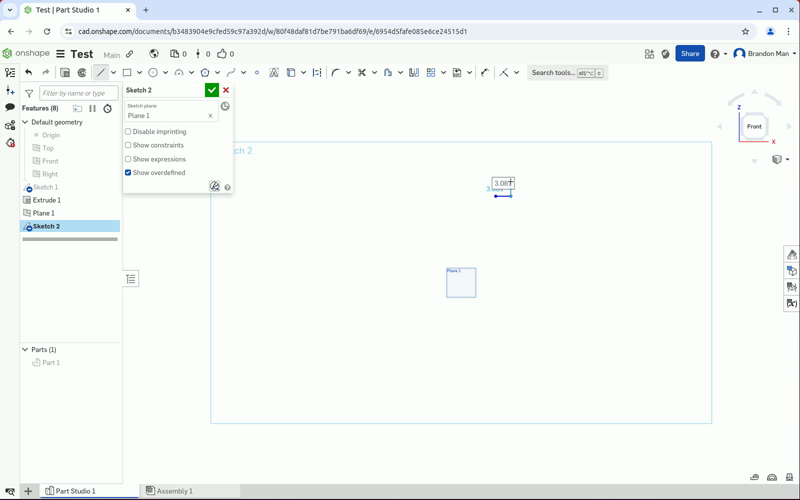
key_up(shift)
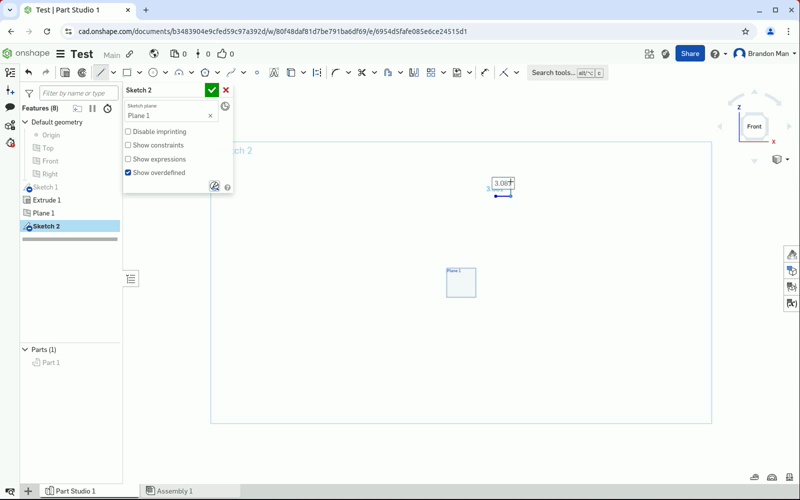
key_down(shift)
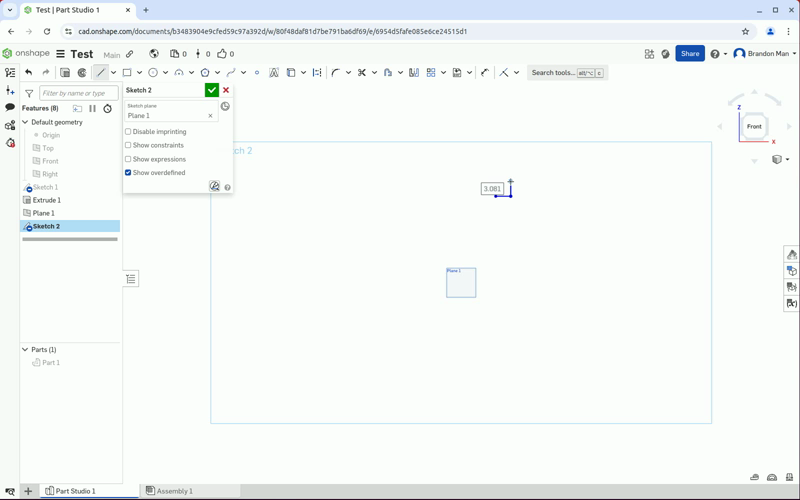
mouse_move(540, 181)
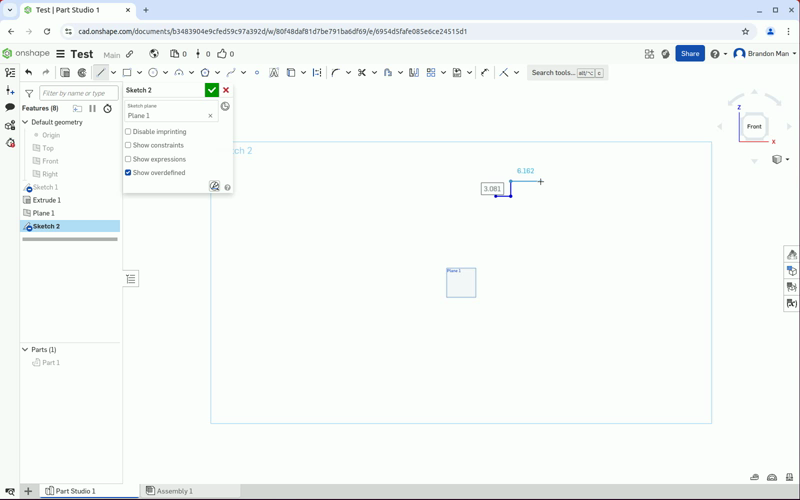
mouse_move(495, 181)
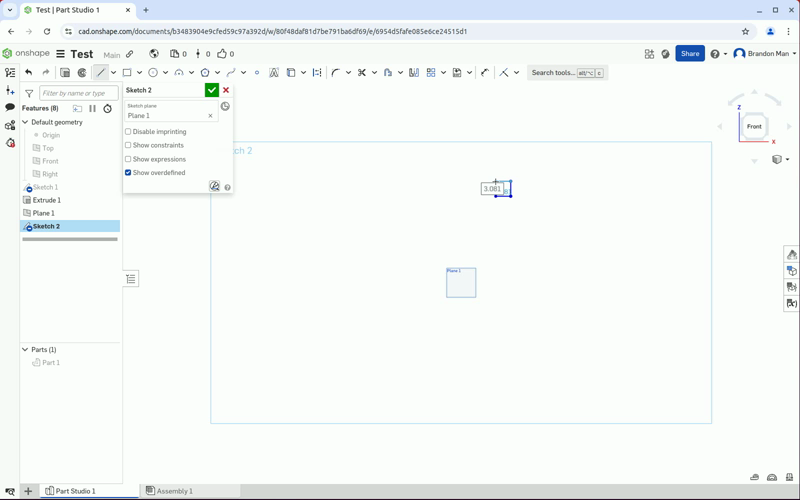
click(495, 181)
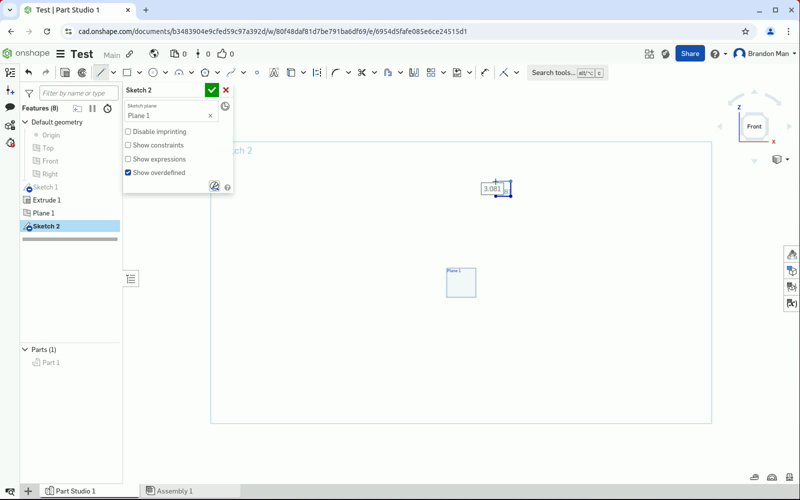
key_up(shift)
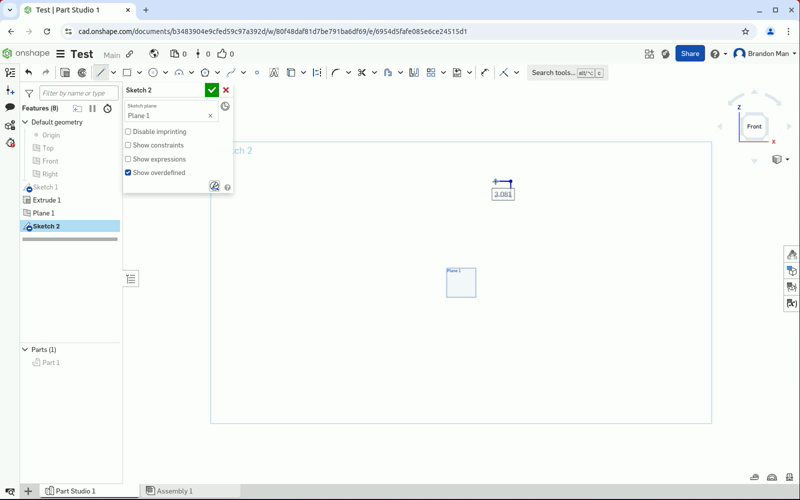
mouse_move(525, 181)
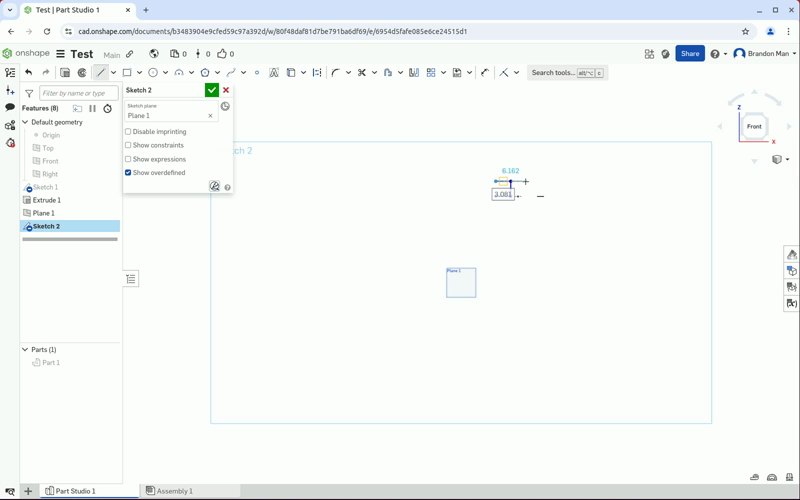
key_down(shift)
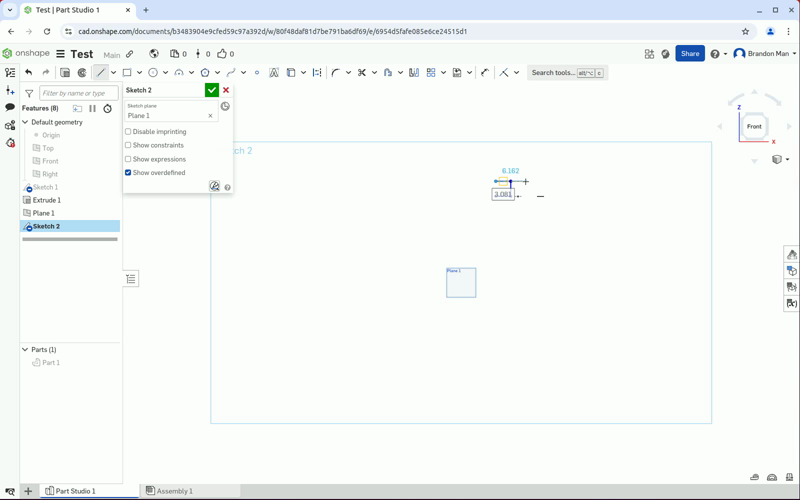
mouse_move(495, 196)
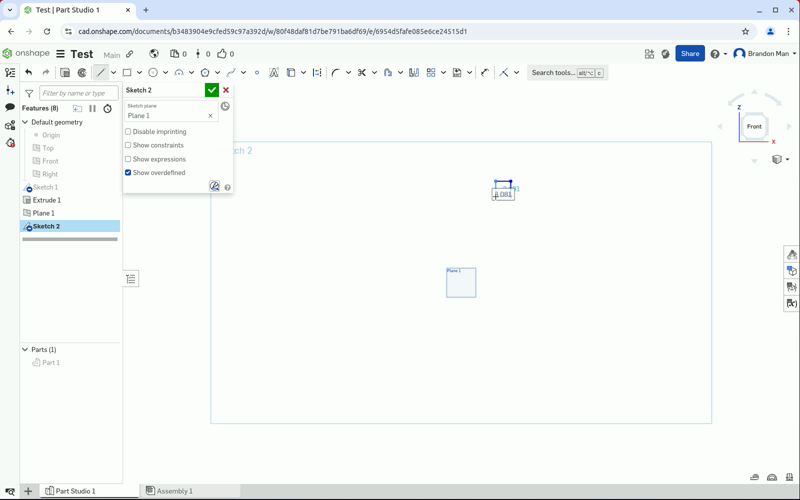
key_up(shift)
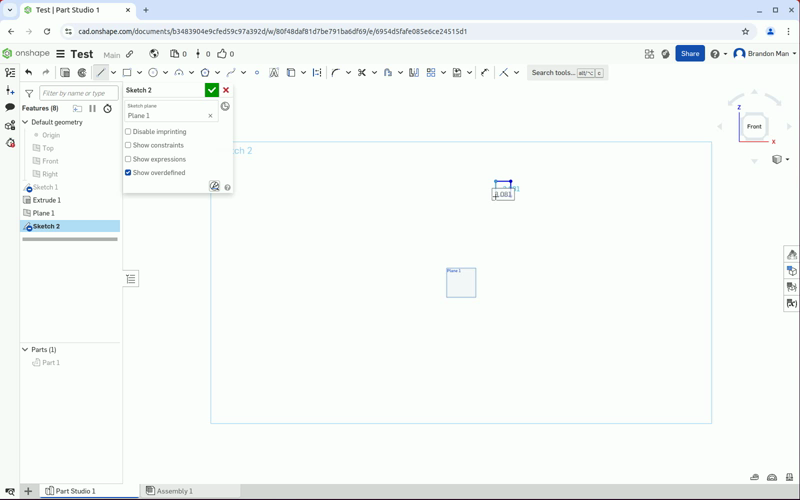
click(495, 196)
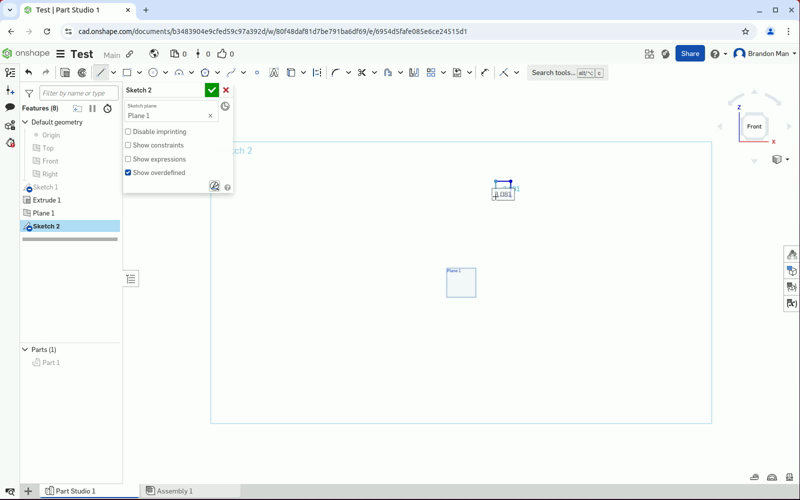
key(esc)
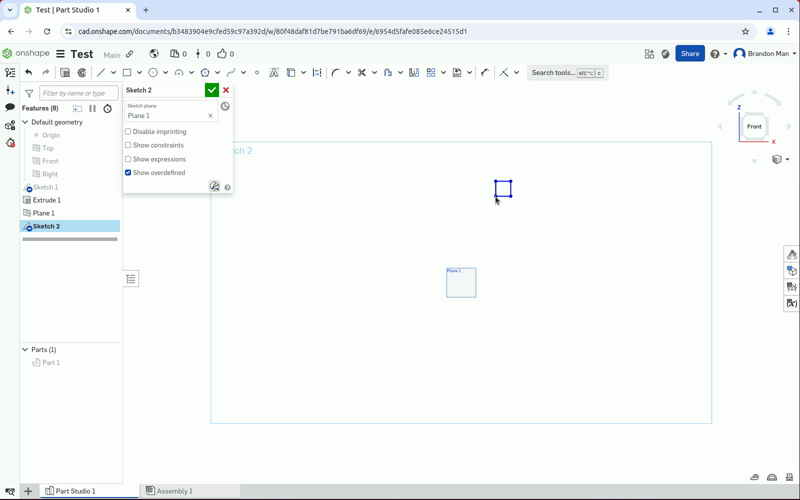
mouse_move(508, 190)
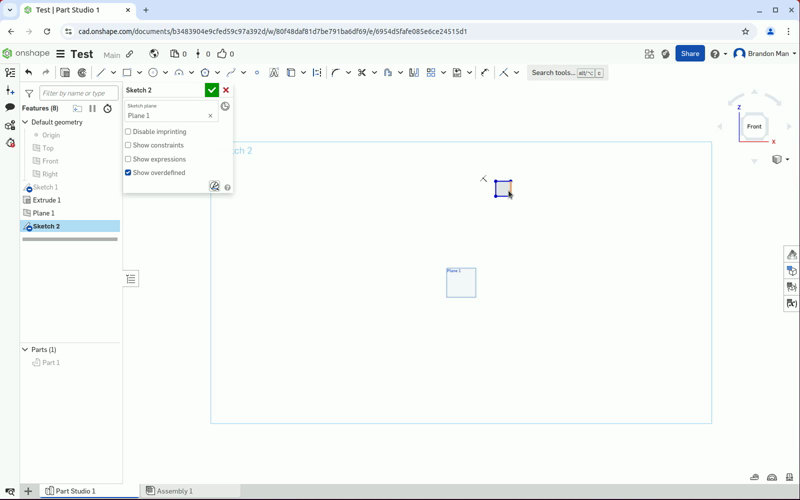
scroll(6)
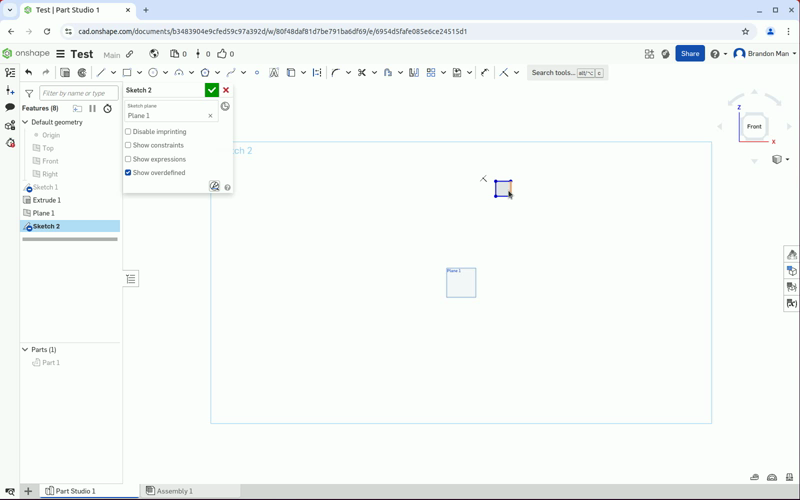
scroll(6)
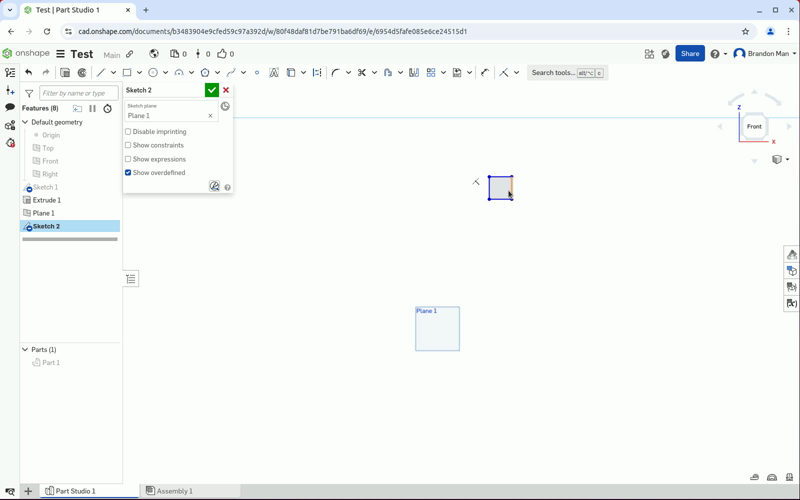
scroll(6)
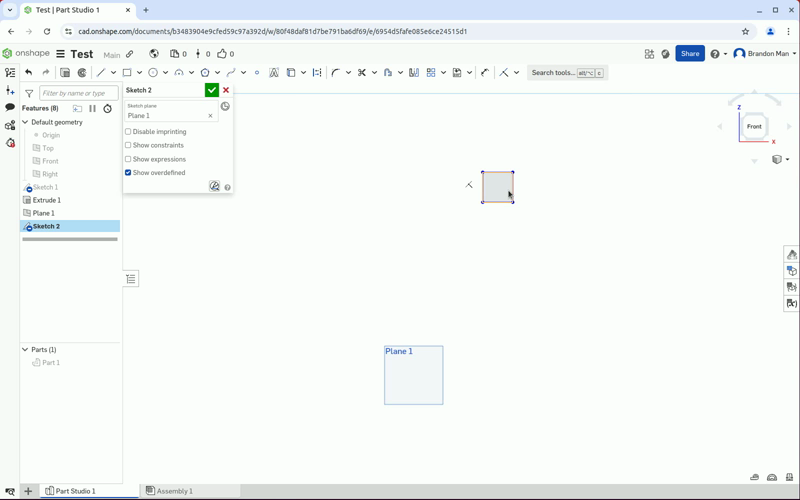
scroll(6)
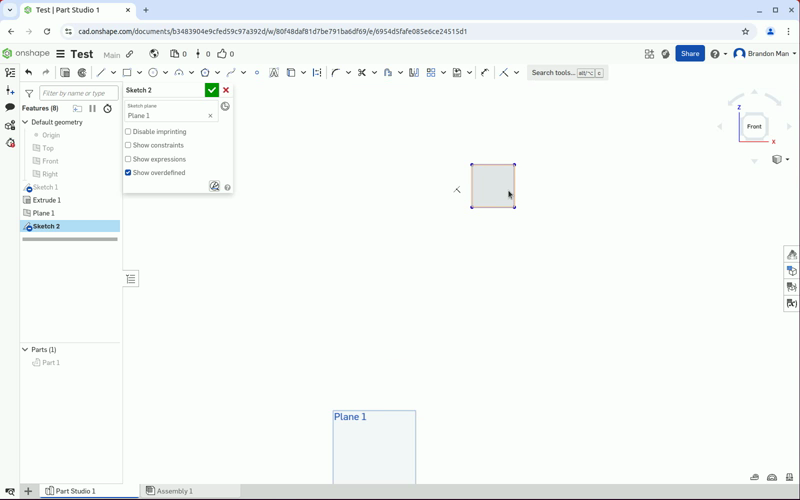
scroll(6)
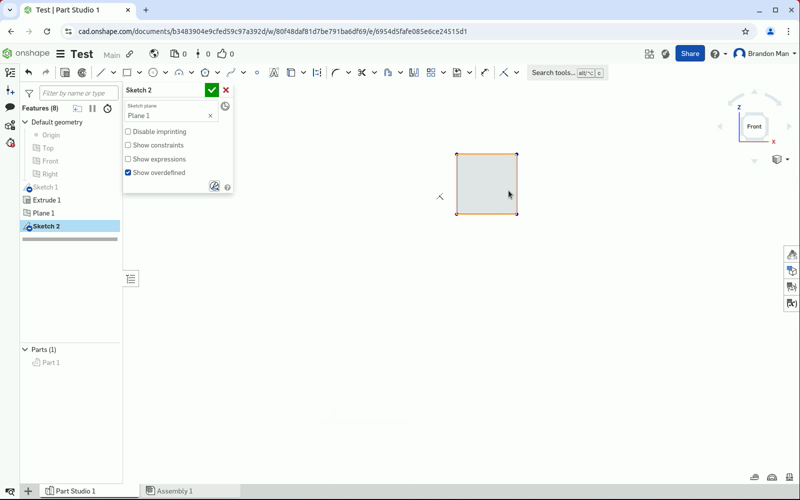
scroll(6)
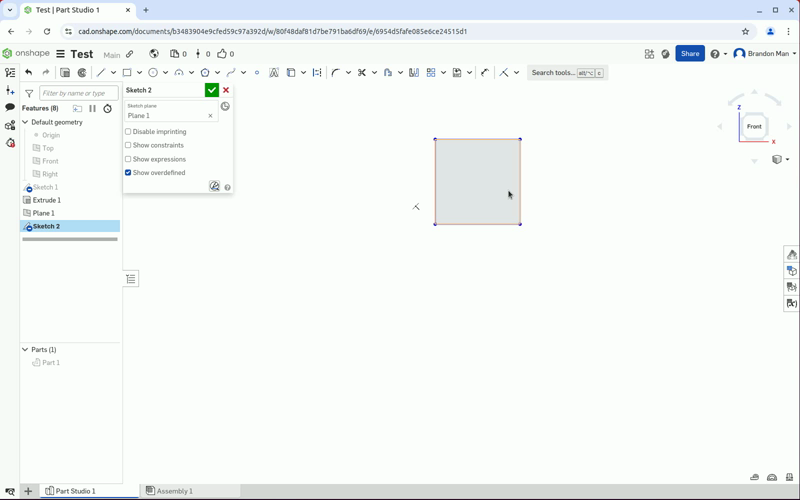
scroll(6)
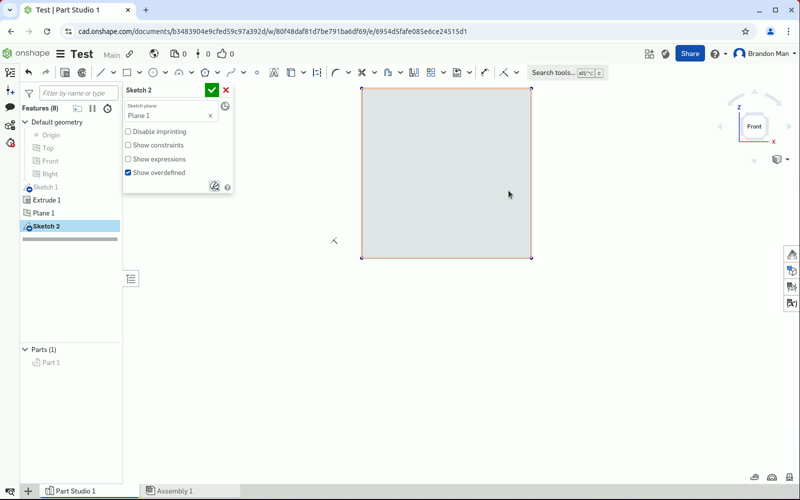
click(508, 190)
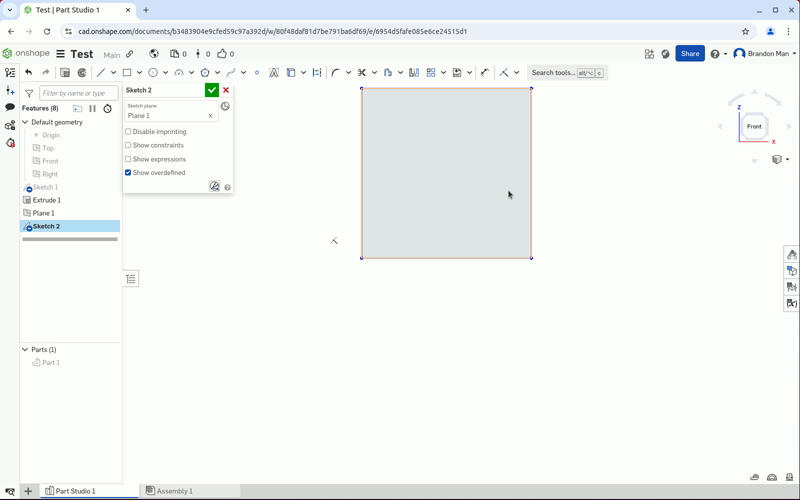
scroll(-6)
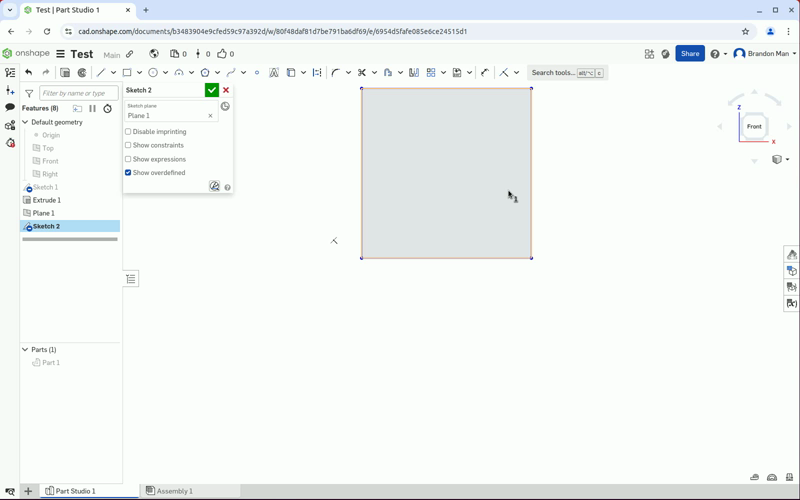
scroll(-6)
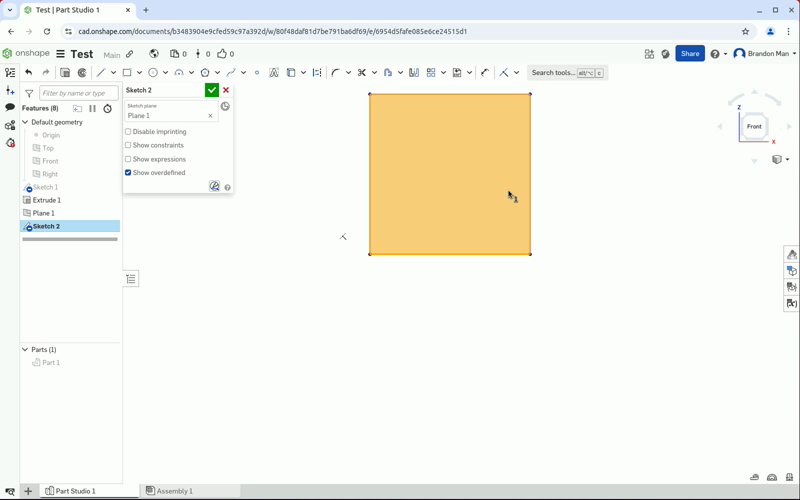
scroll(-6)
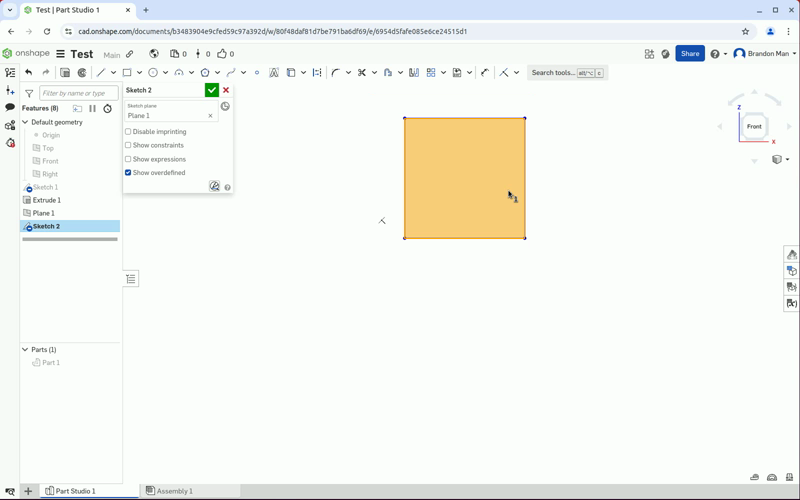
scroll(-6)
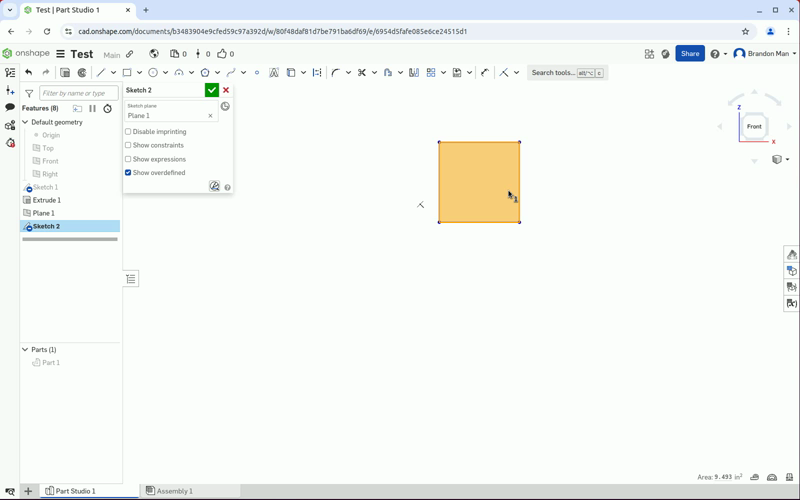
scroll(-6)
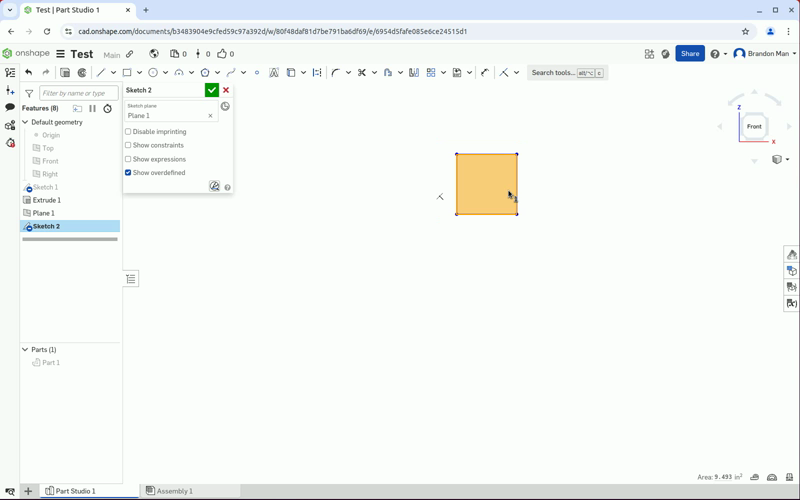
scroll(-6)
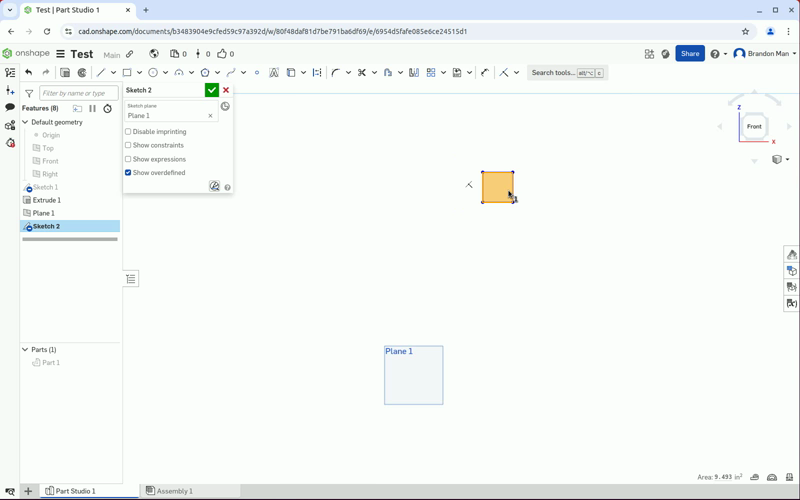
scroll(-6)
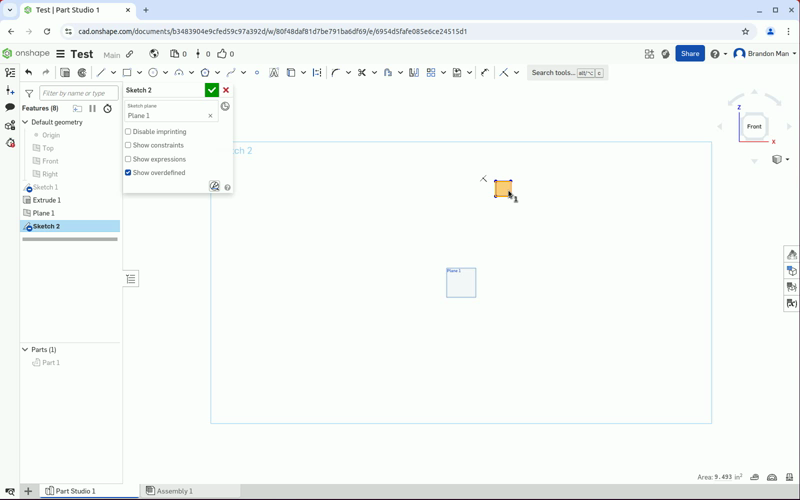
mouse_move(73, 352)
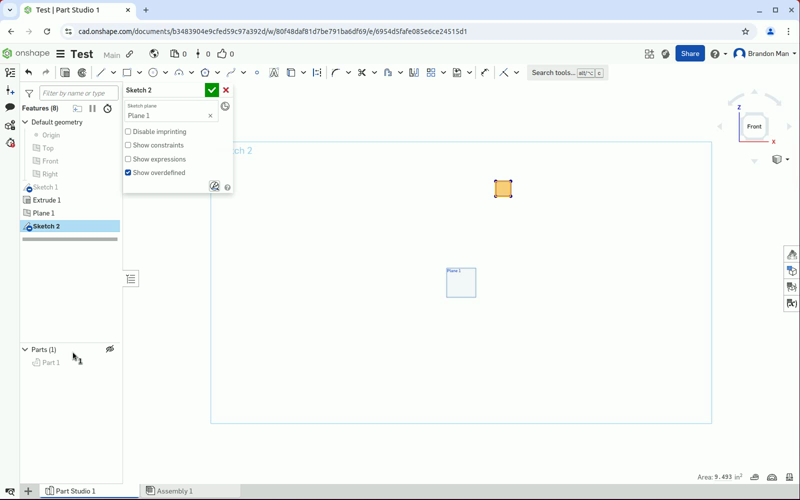
key(shift+y)
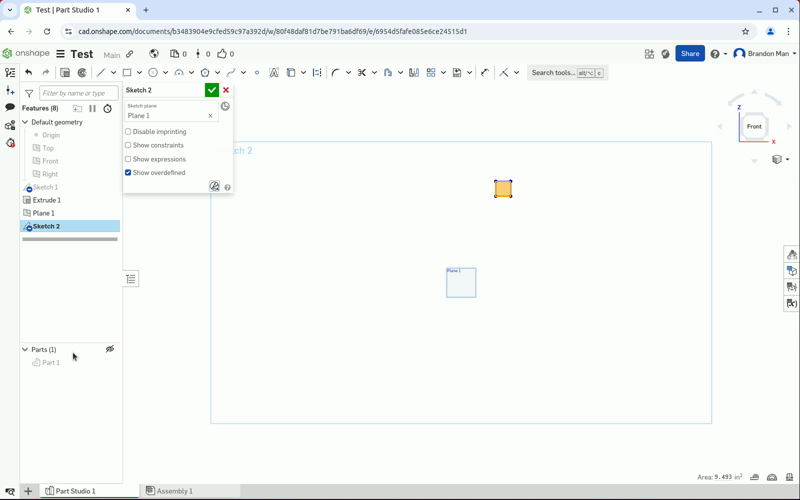
key(shift+e)
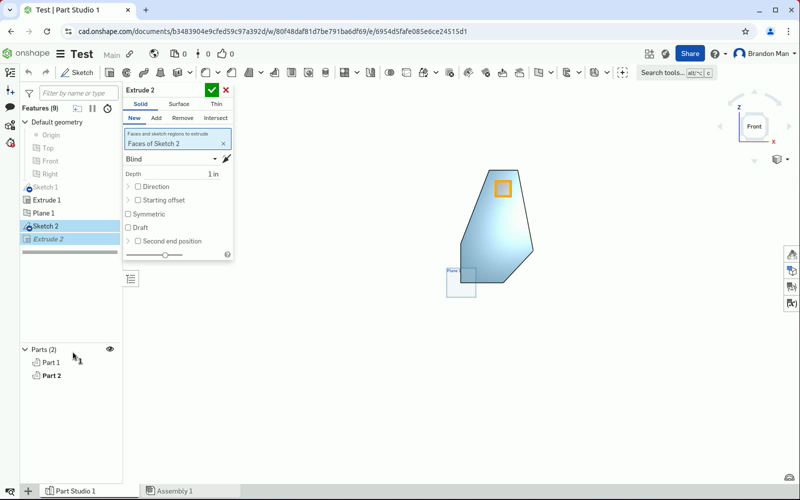
mouse_move(143, 106)
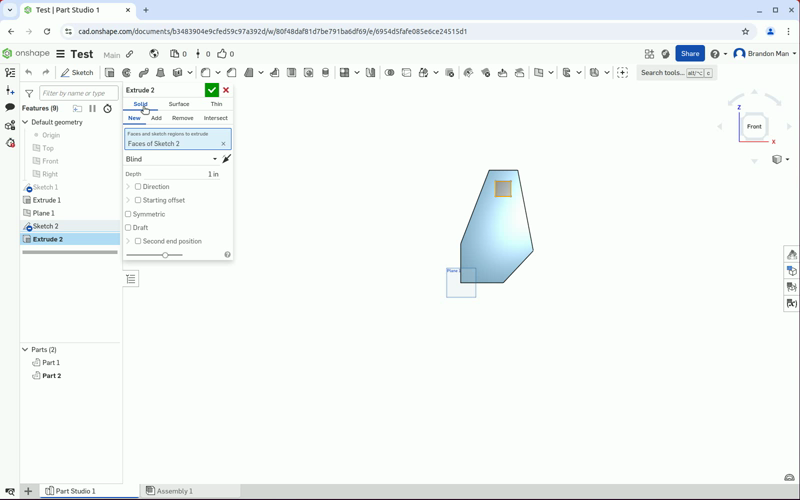
click(143, 106)
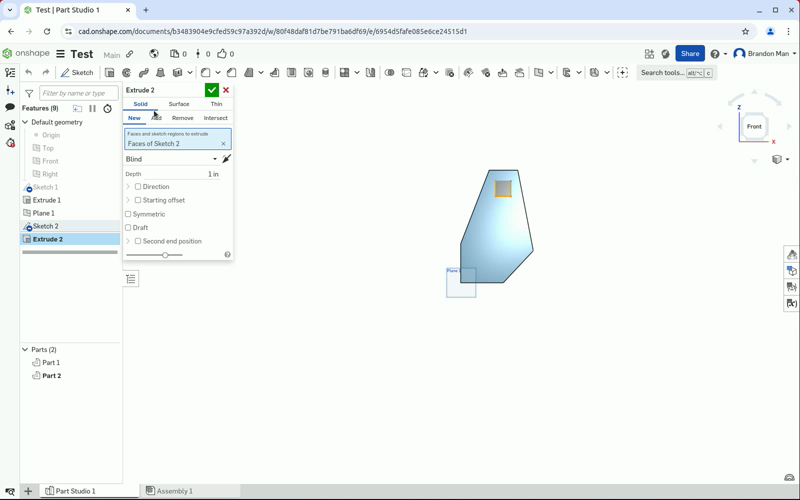
mouse_move(186, 120)
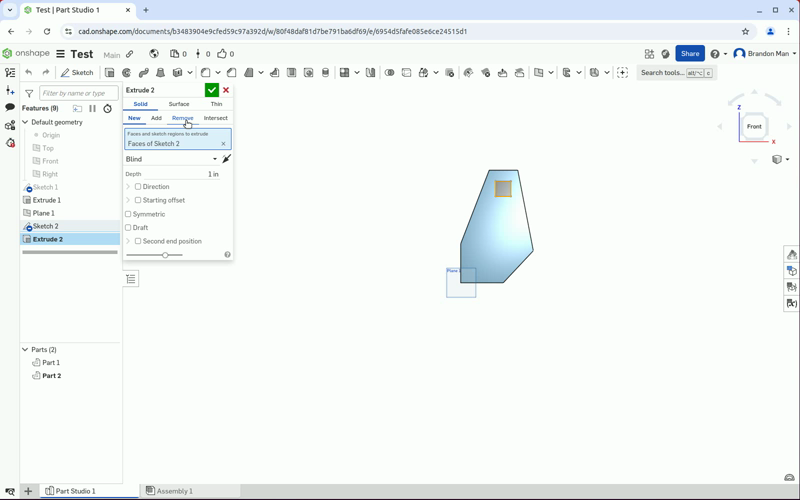
click(186, 120)
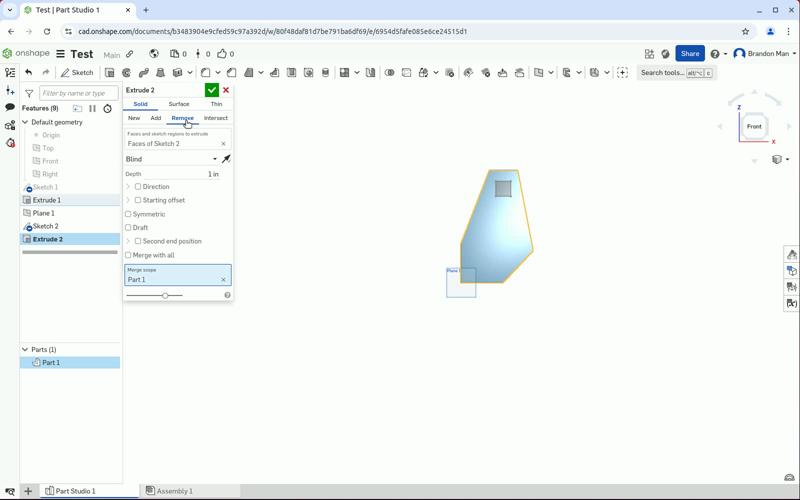
key(tab, 4)
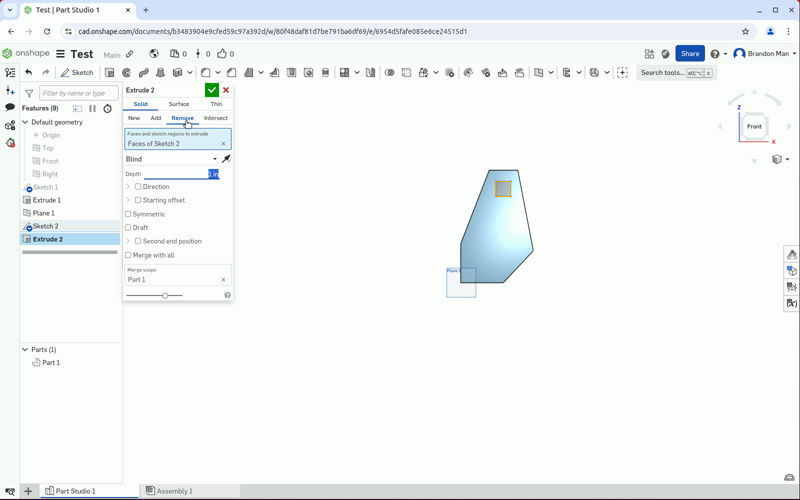
text(5.777)
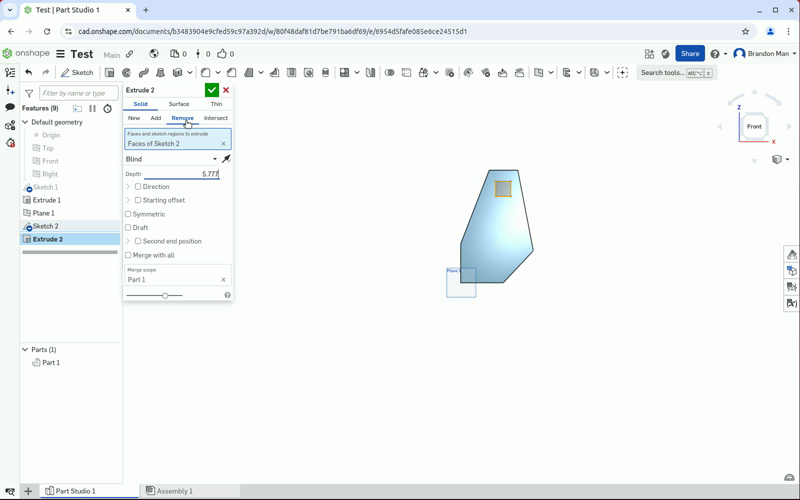
key(tab, 6)
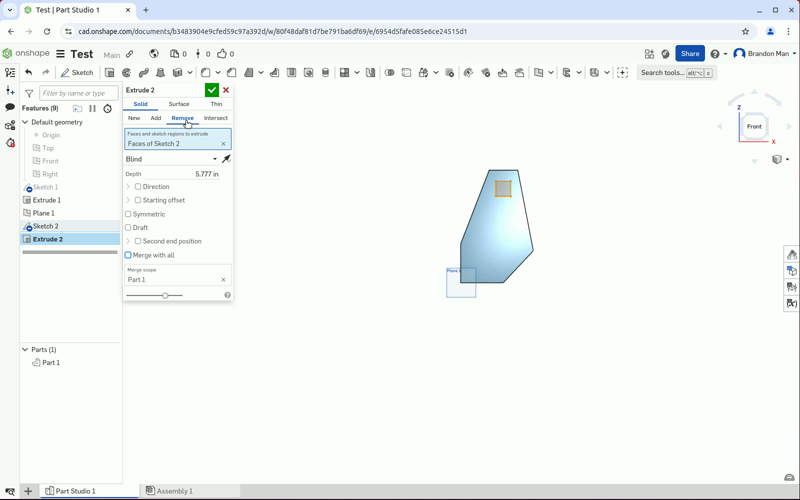
key(space)
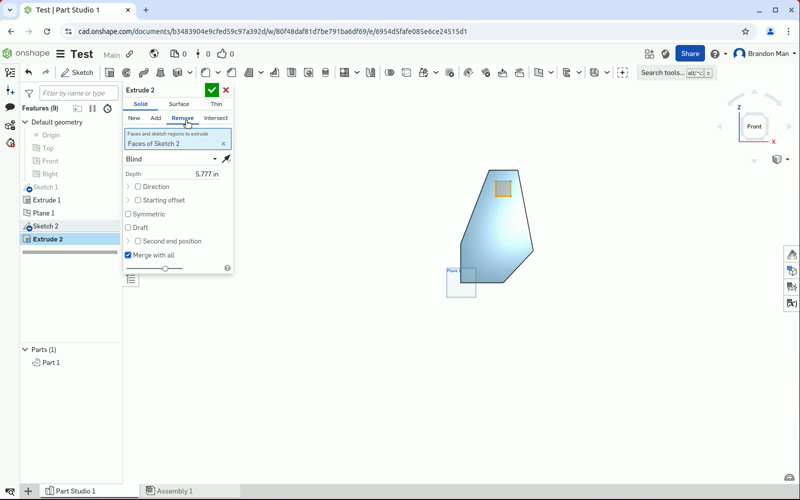
key(enter)
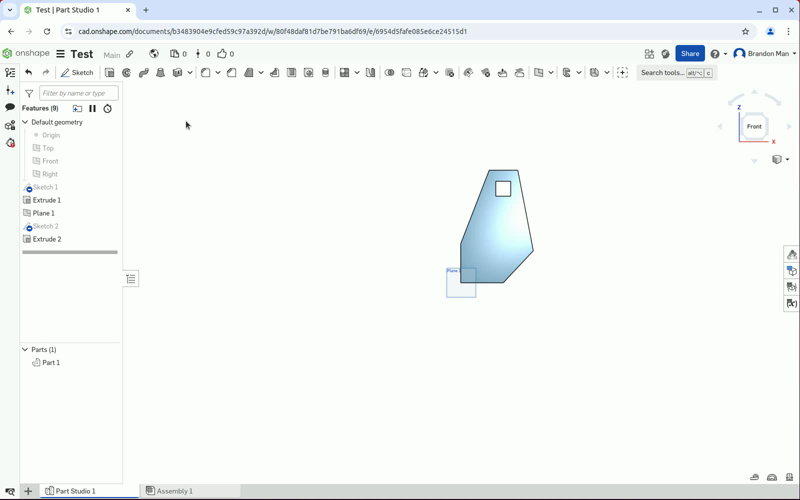
key(shift+h)
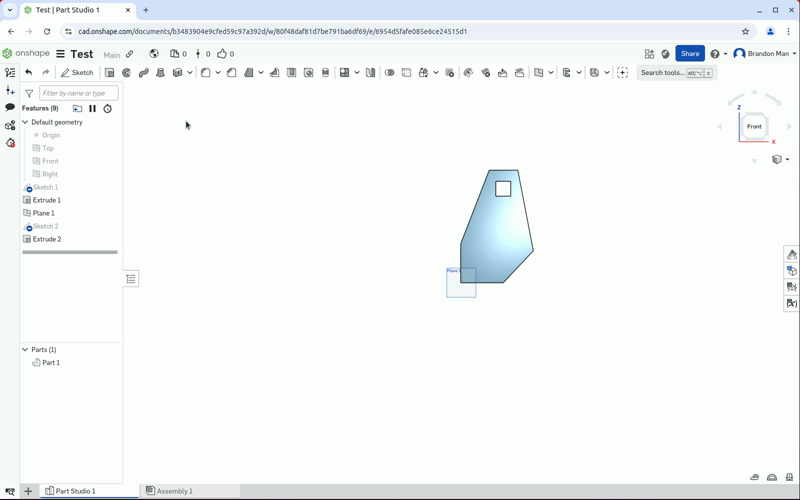
key(shift+h)
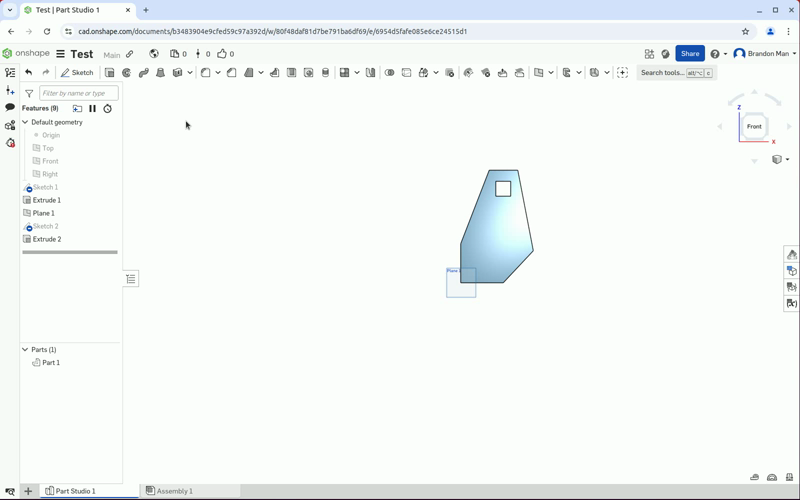
mouse_move(73, 189)
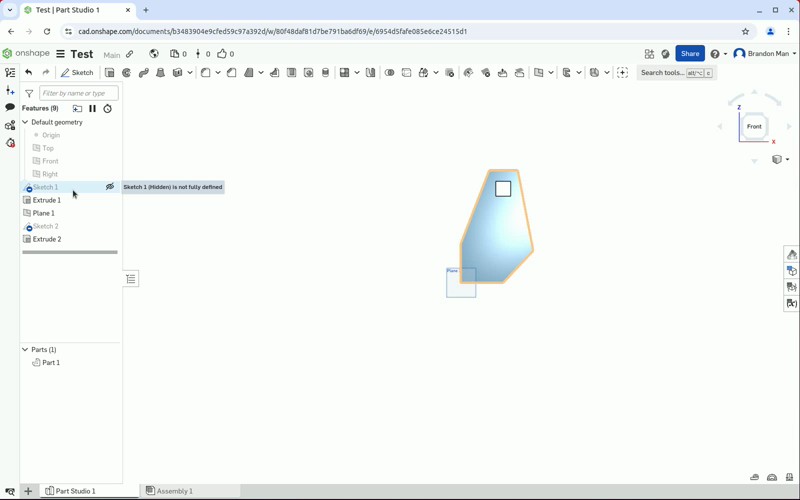
click(73, 189)
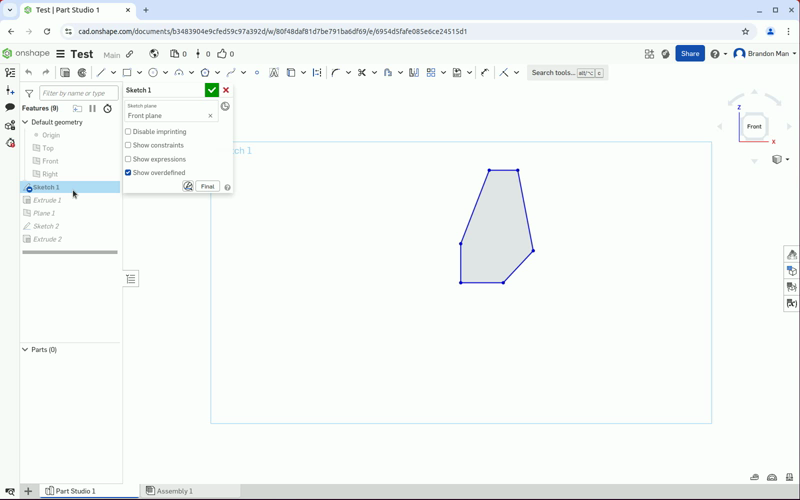
mouse_move(229, 92)
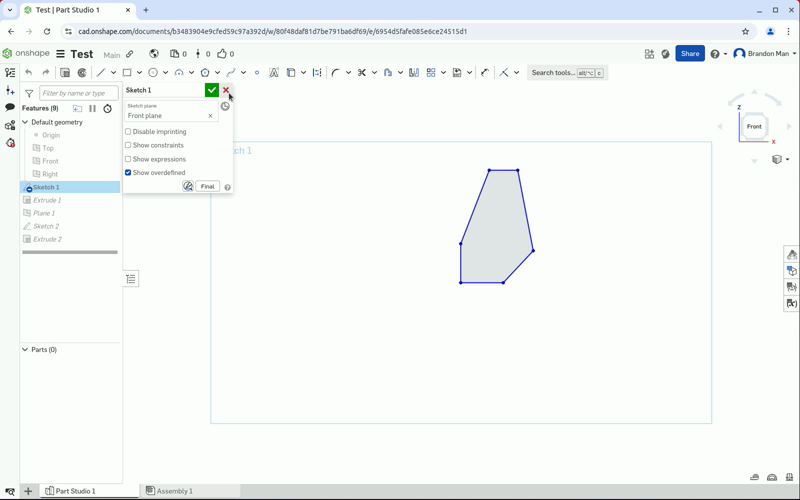
click(229, 92)
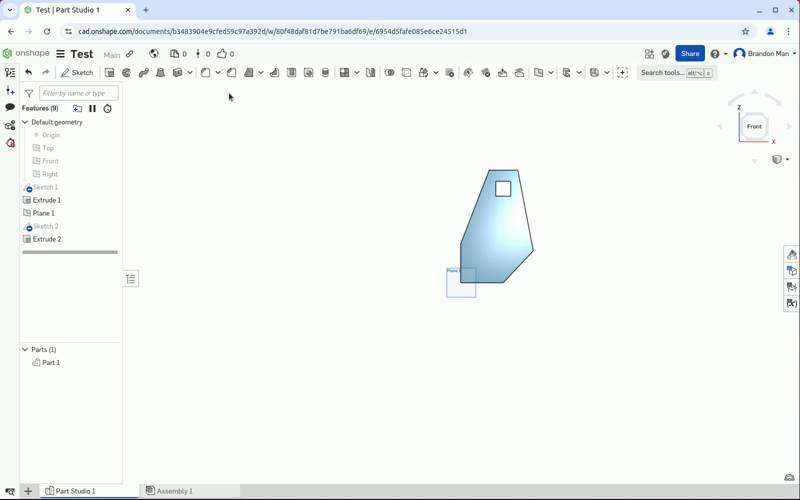
mouse_move(73, 352)
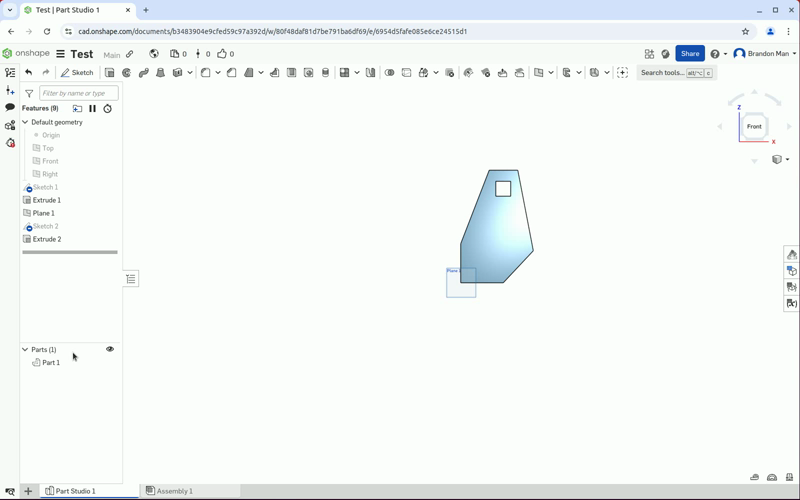
key(y)
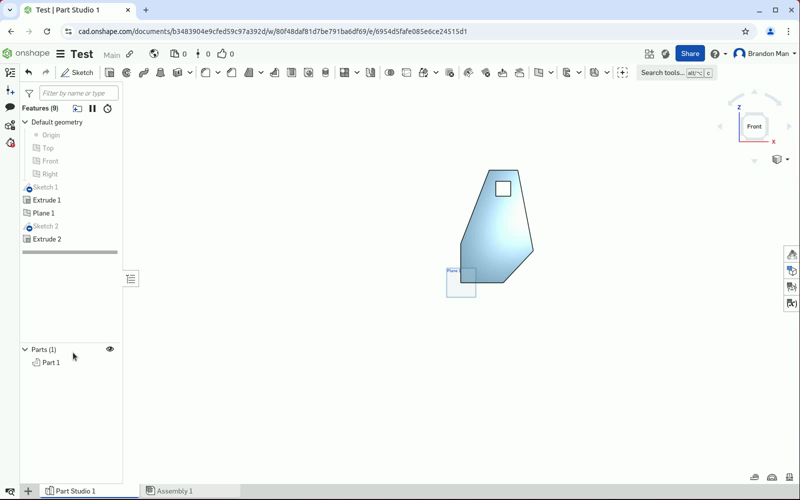
key(shift+p)
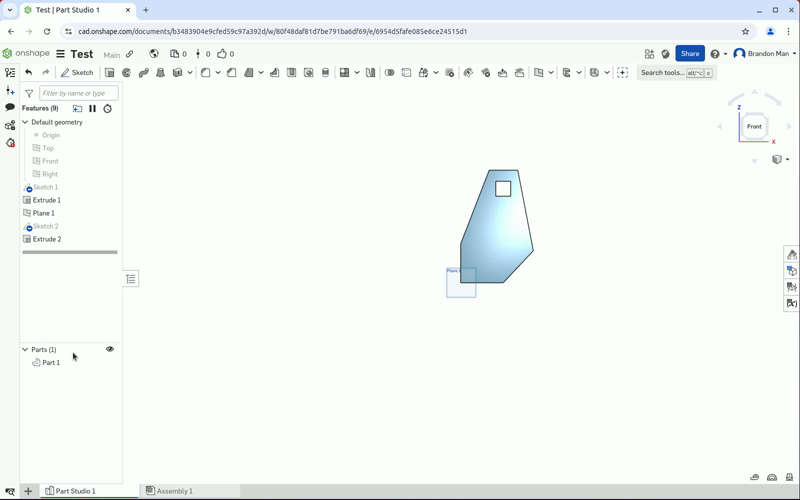
key(space)
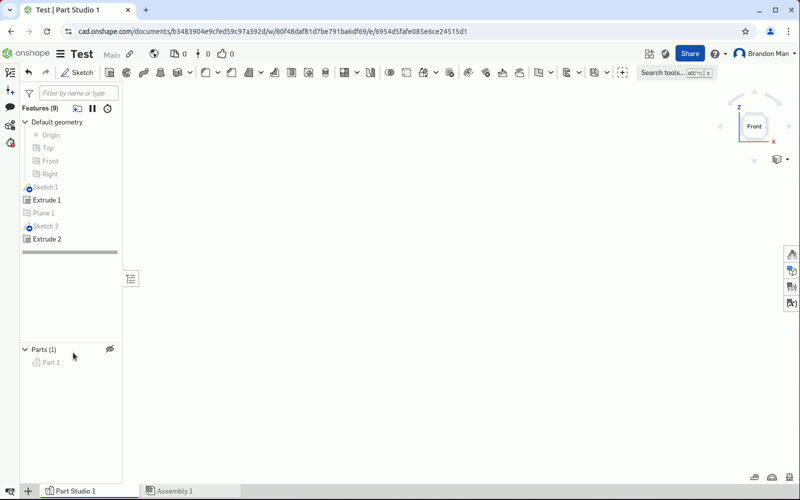
key_down(shift)
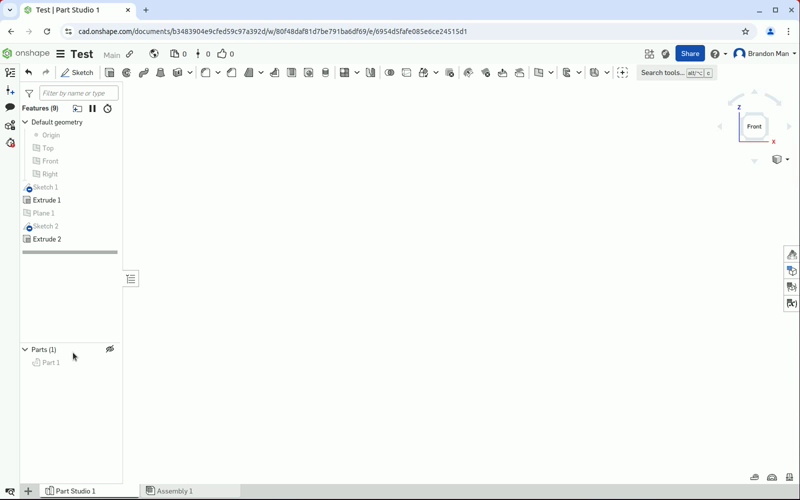
key(left)
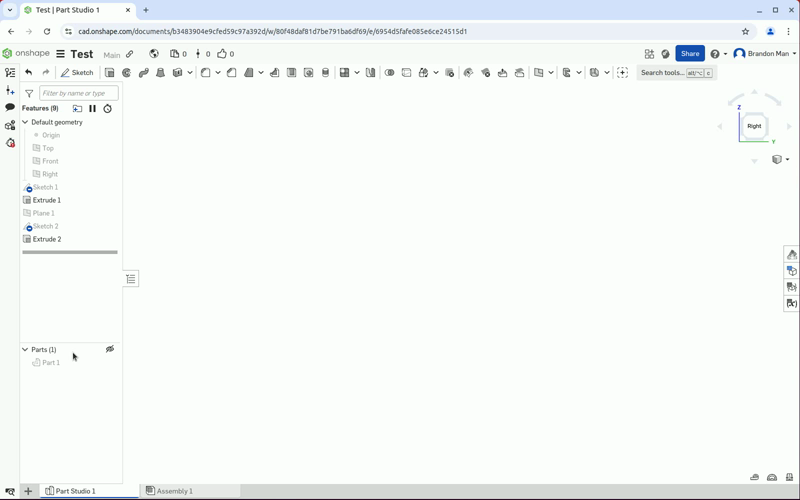
key_up(shift)
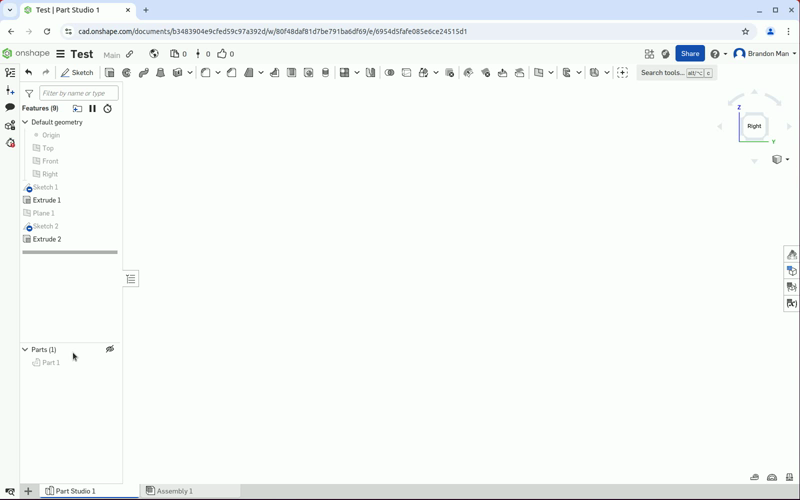
mouse_move(73, 352)
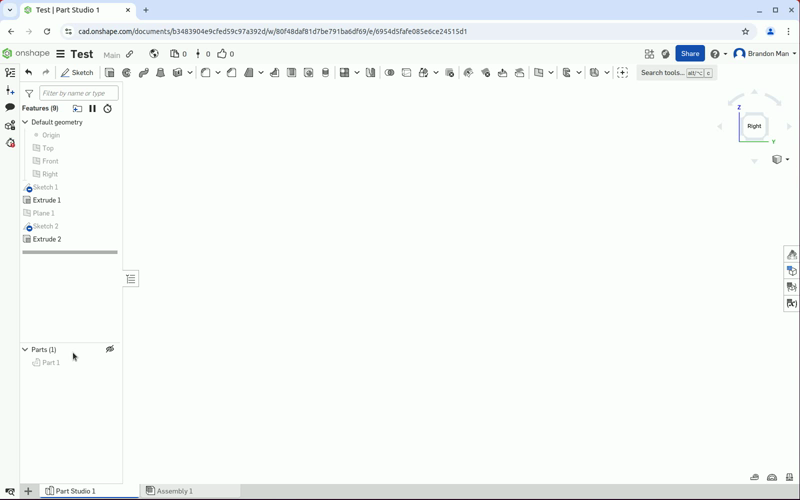
key(shift+y)
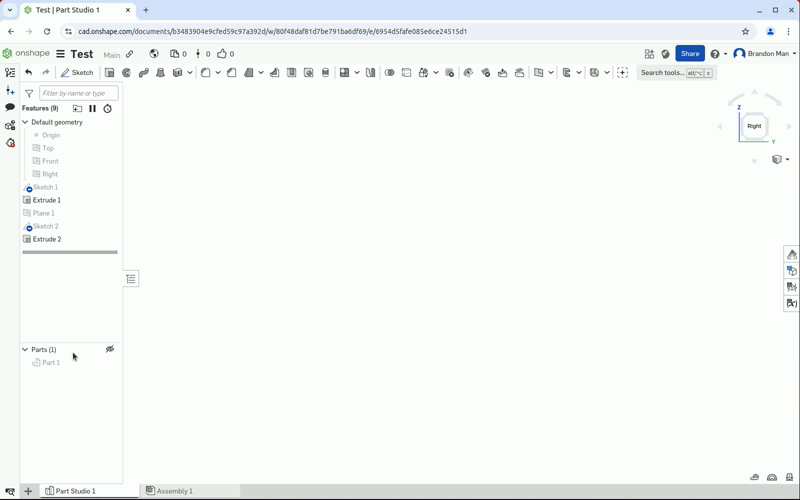
key(shift+s)
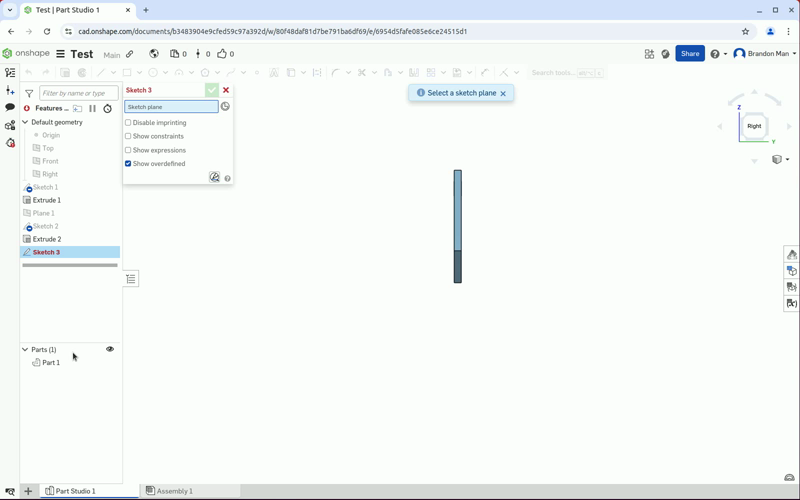
mouse_move(73, 176)
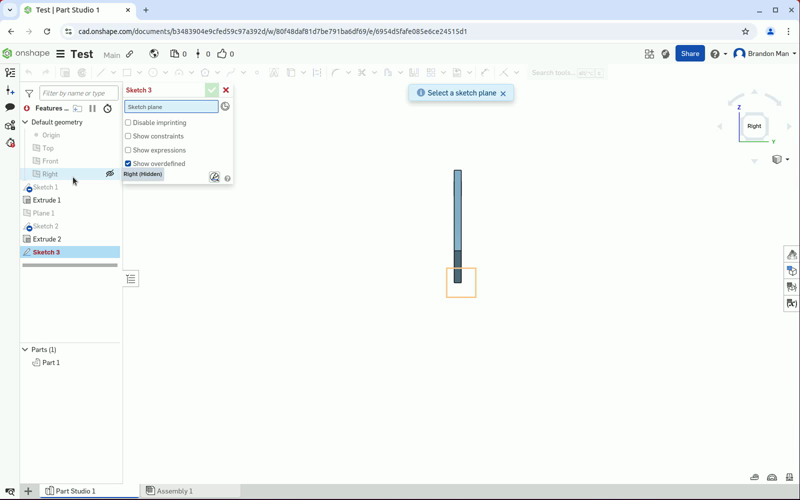
click(73, 176)
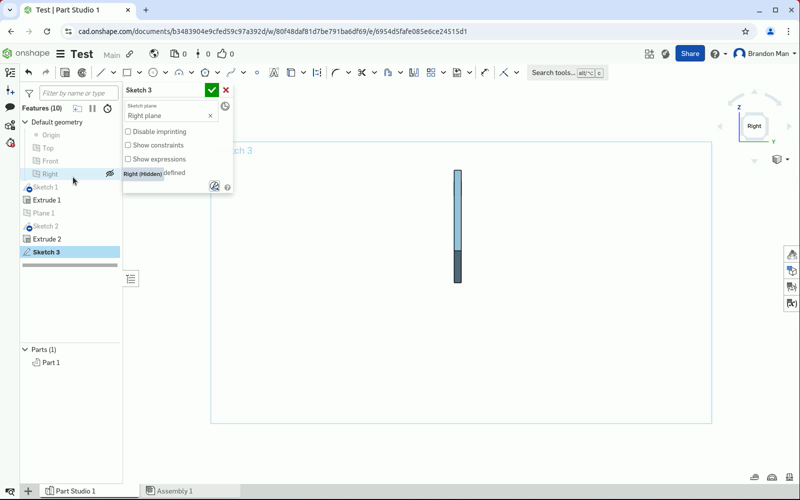
mouse_move(73, 352)
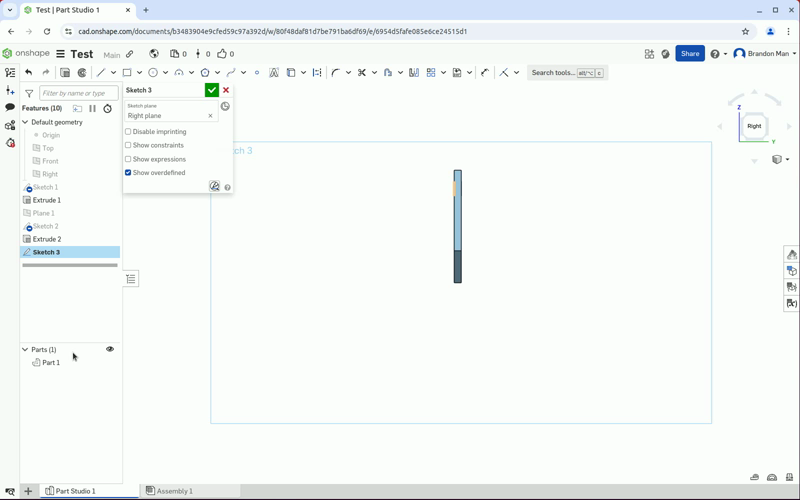
key(y)
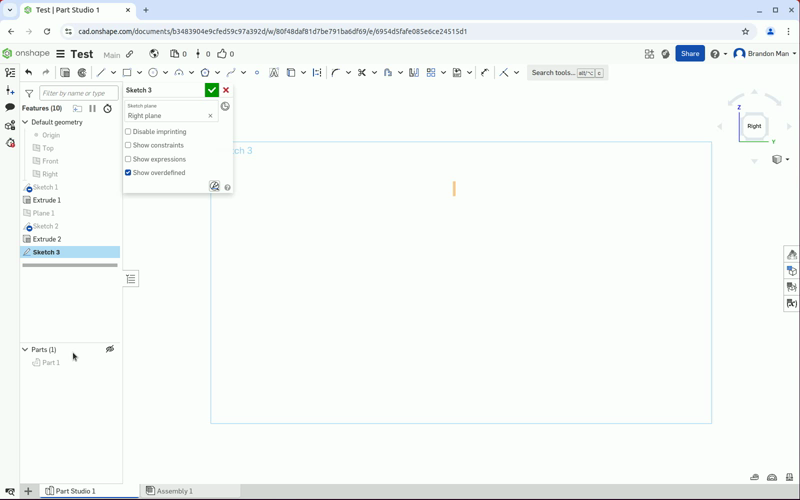
key(l)
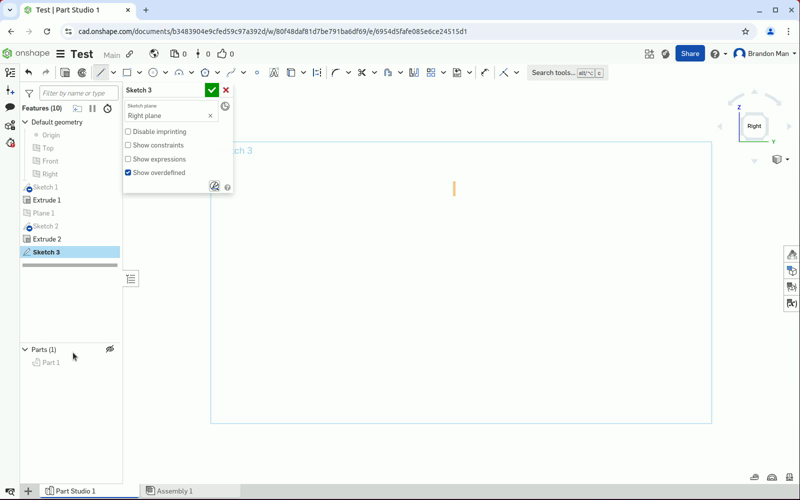
key_down(shift)
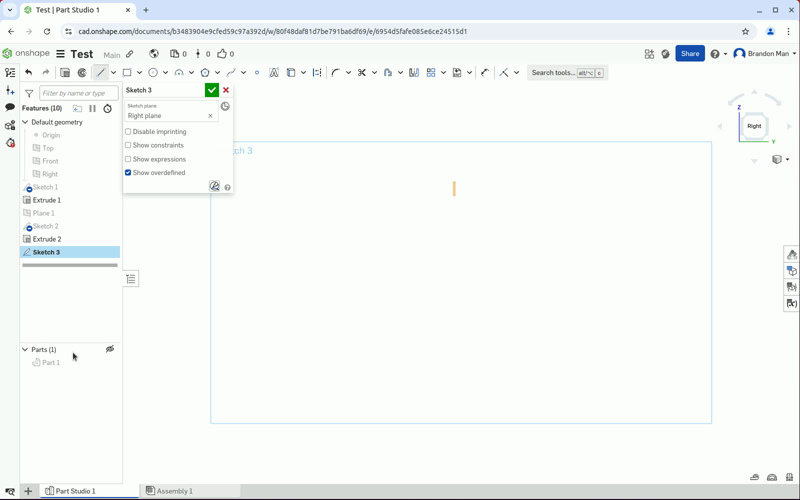
mouse_move(460, 282)
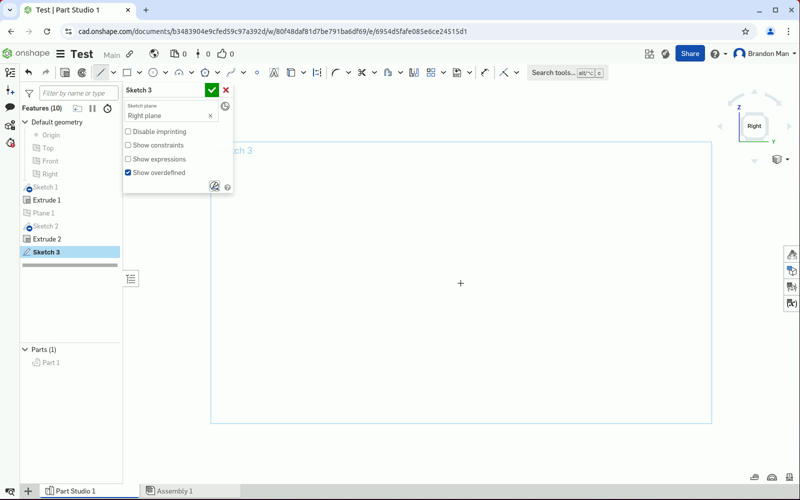
click(460, 282)
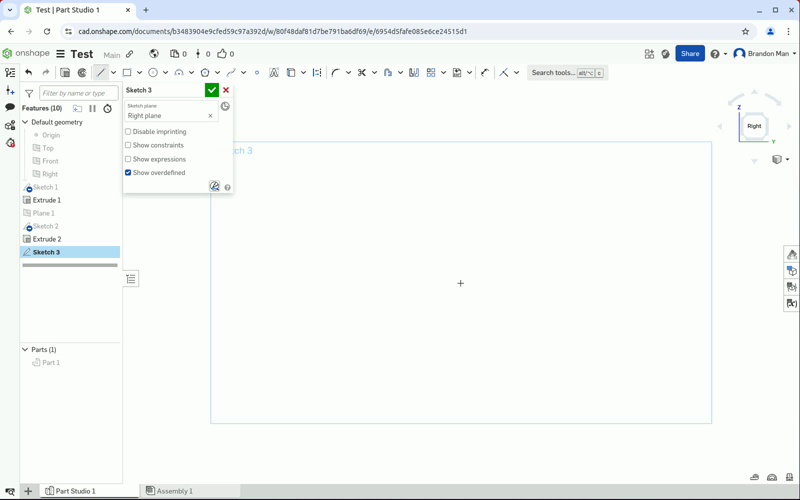
key_up(shift)
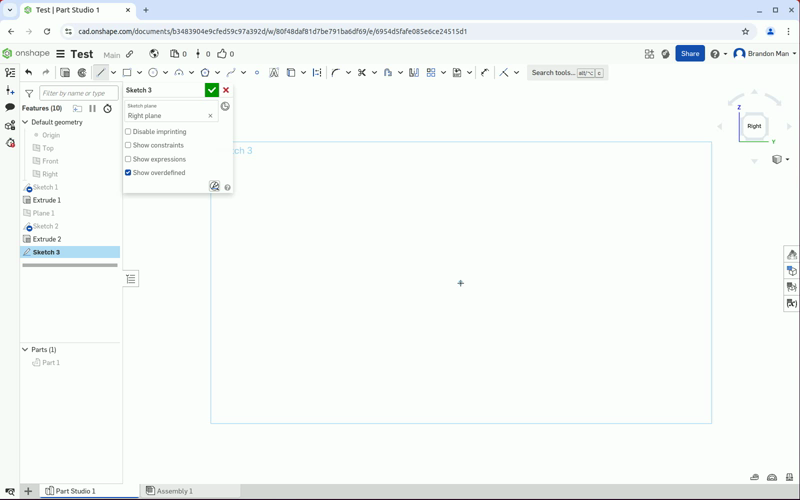
key_down(shift)
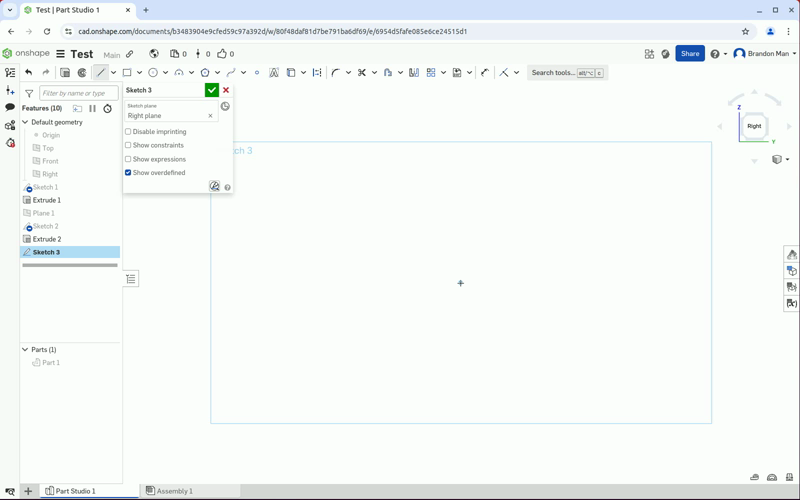
mouse_move(490, 282)
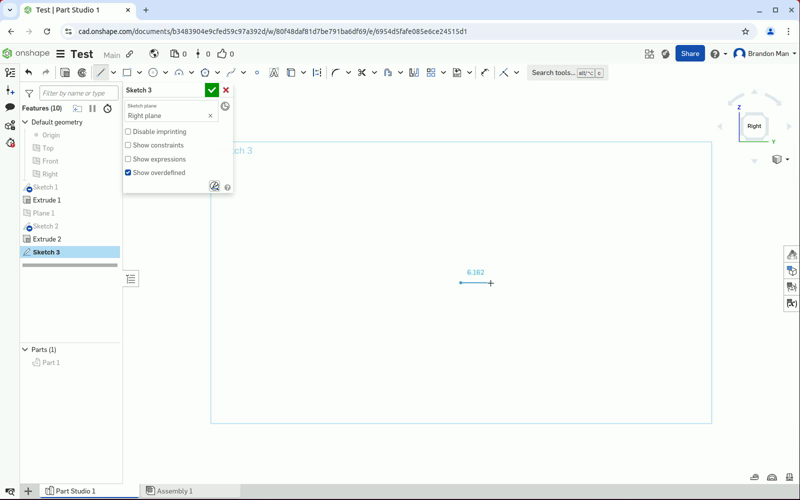
mouse_move(472, 282)
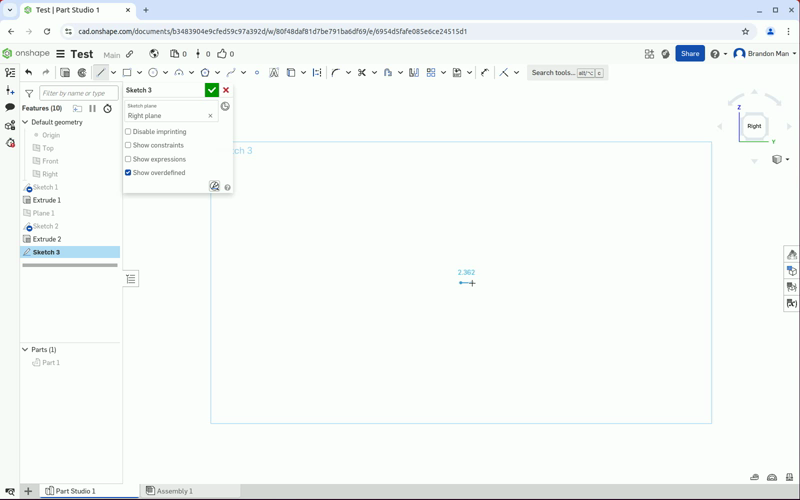
click(472, 282)
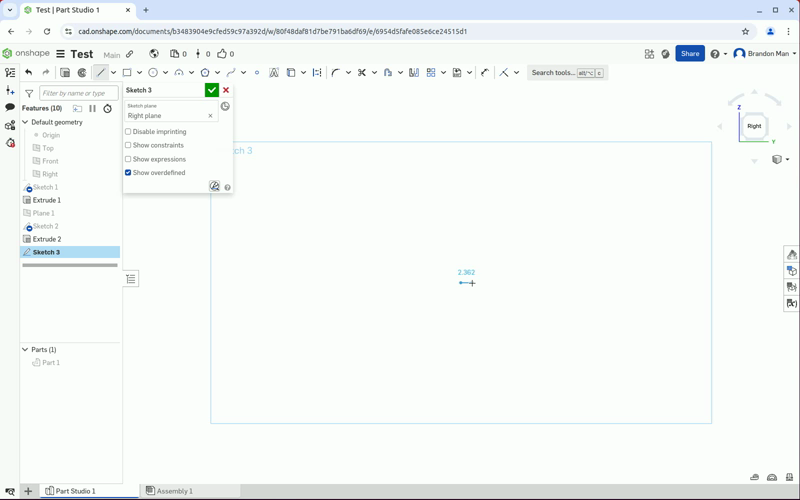
key_up(shift)
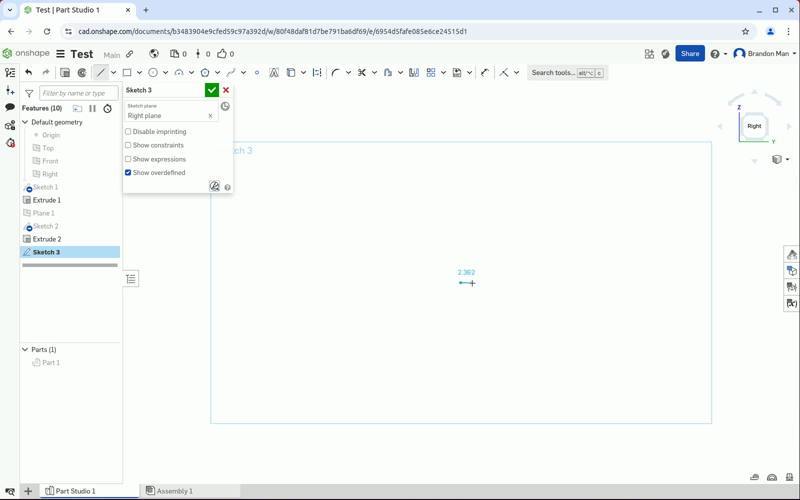
key_down(shift)
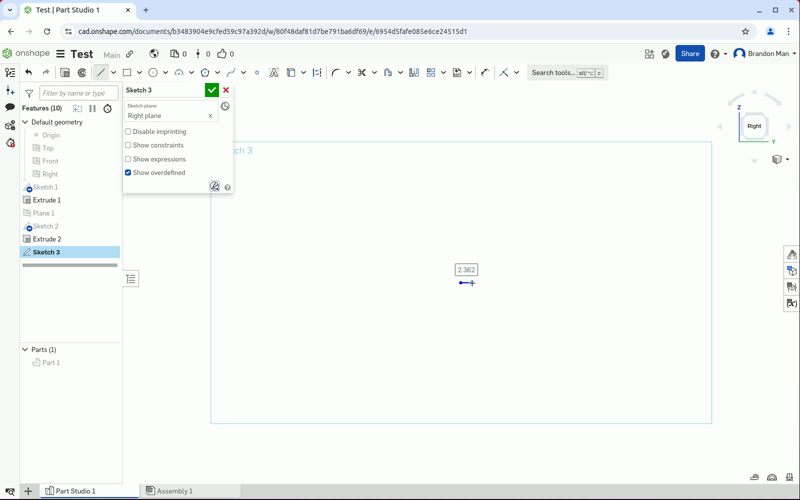
mouse_move(502, 282)
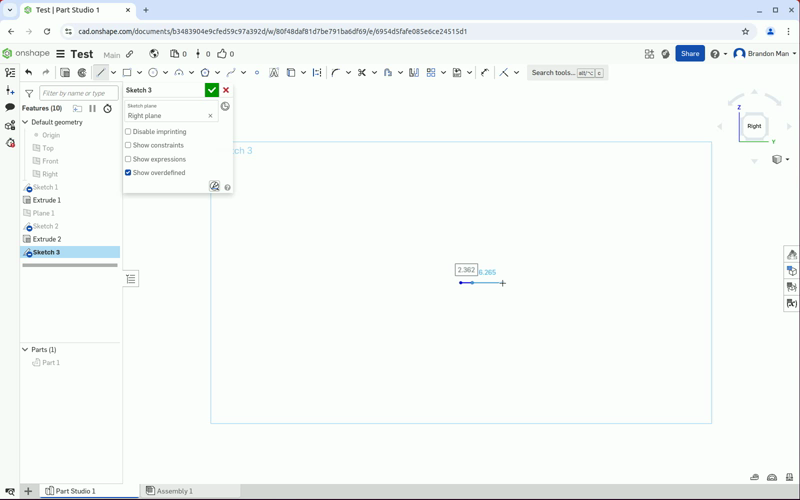
mouse_move(472, 275)
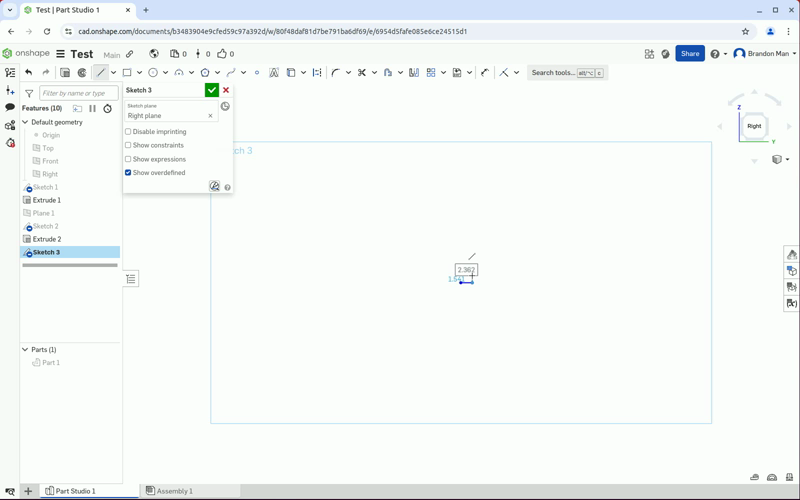
click(472, 275)
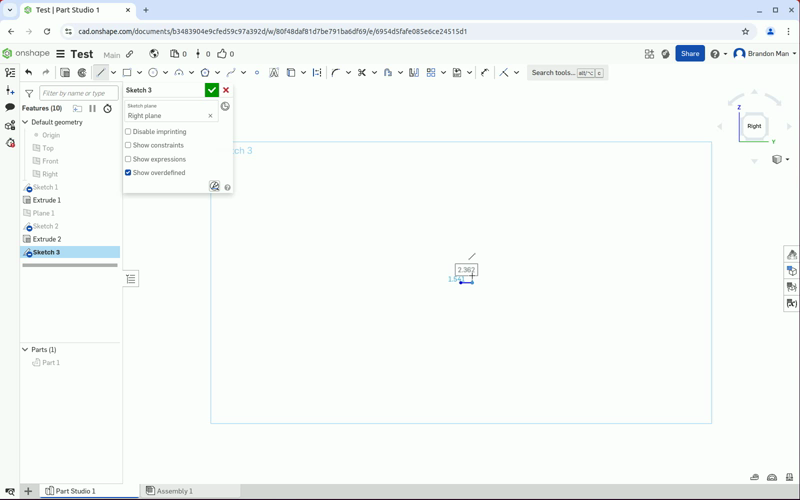
key_up(shift)
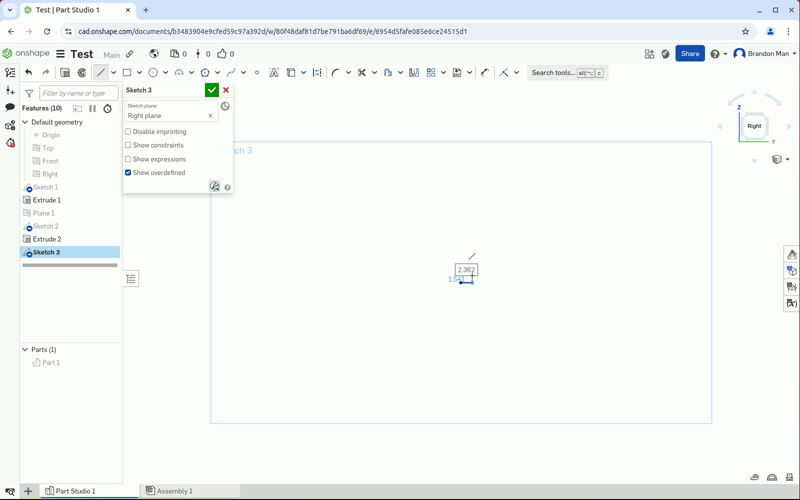
key_down(shift)
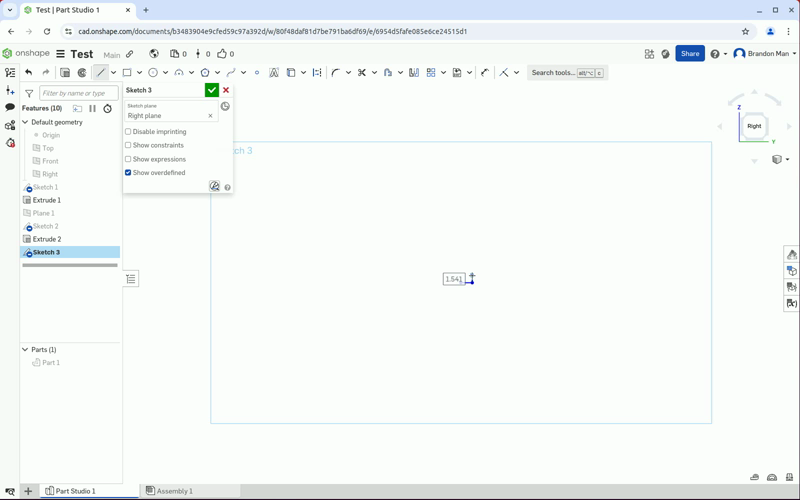
mouse_move(502, 275)
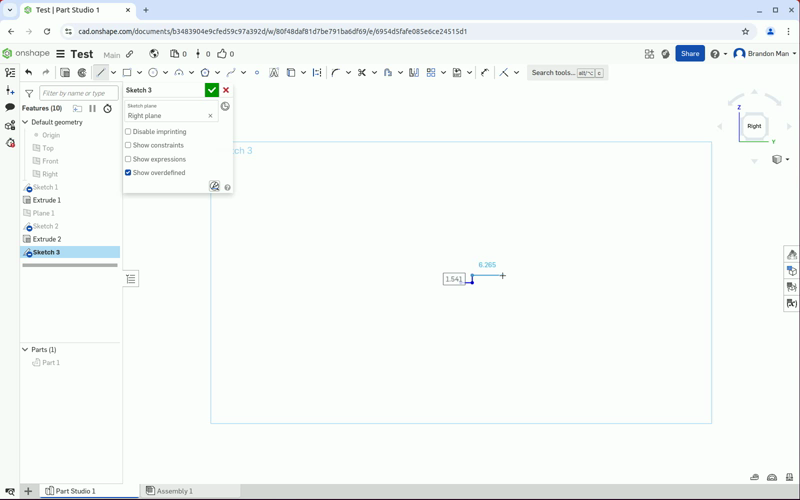
mouse_move(460, 275)
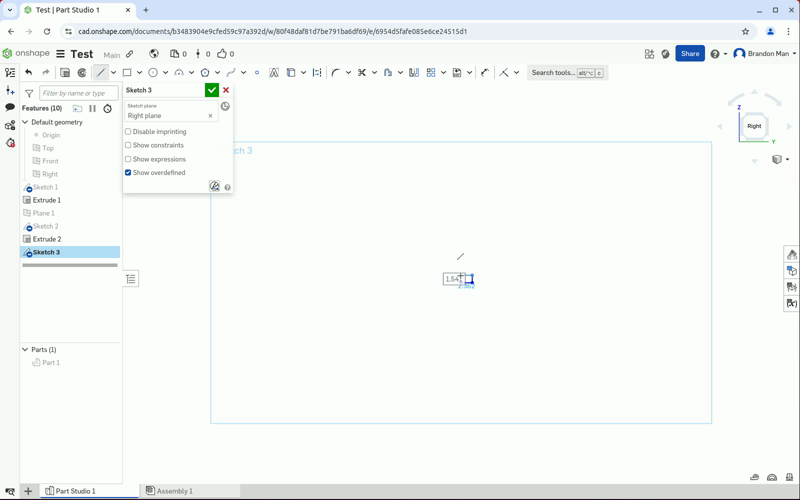
click(460, 275)
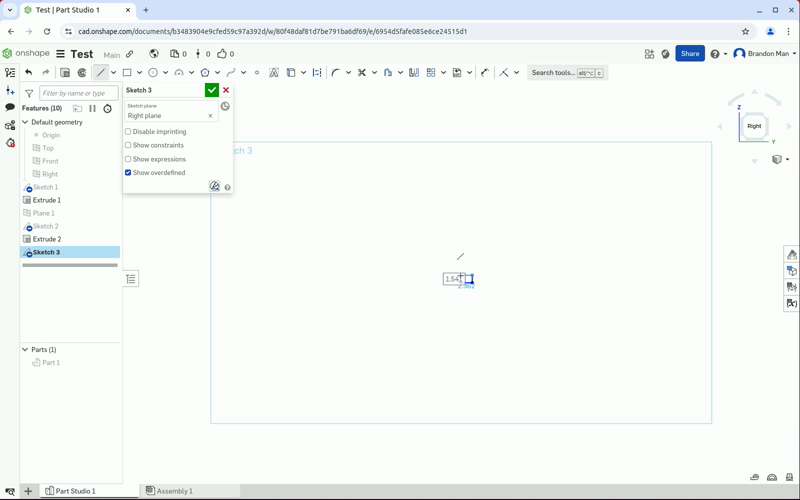
key_up(shift)
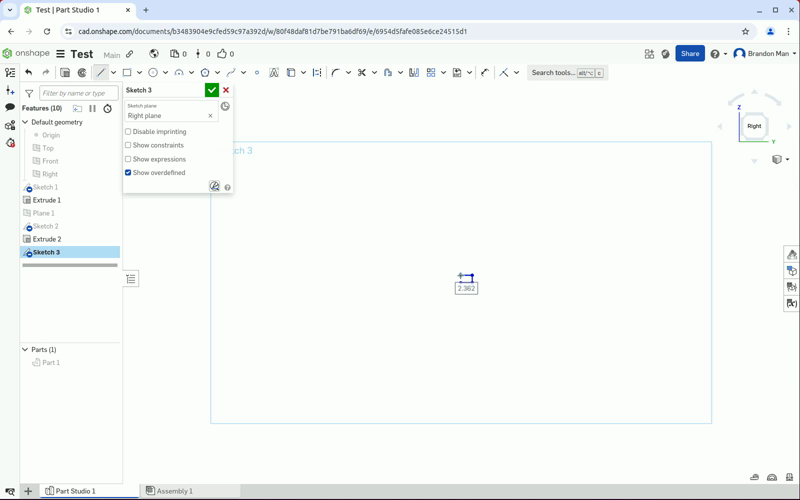
mouse_move(490, 275)
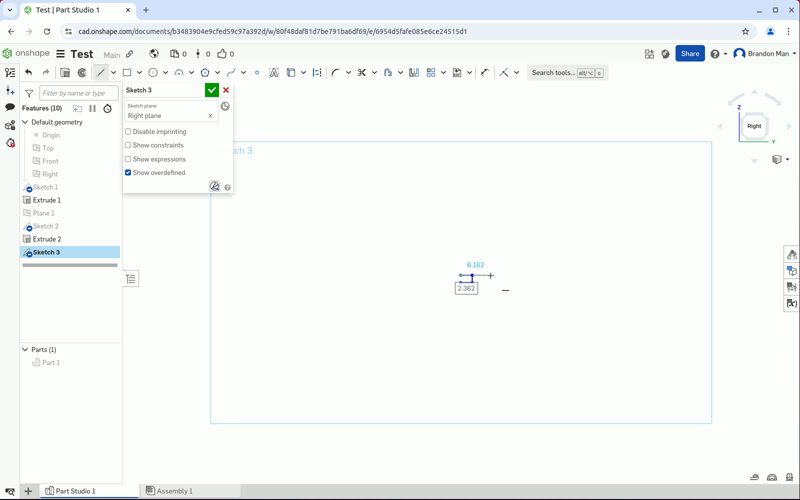
key_down(shift)
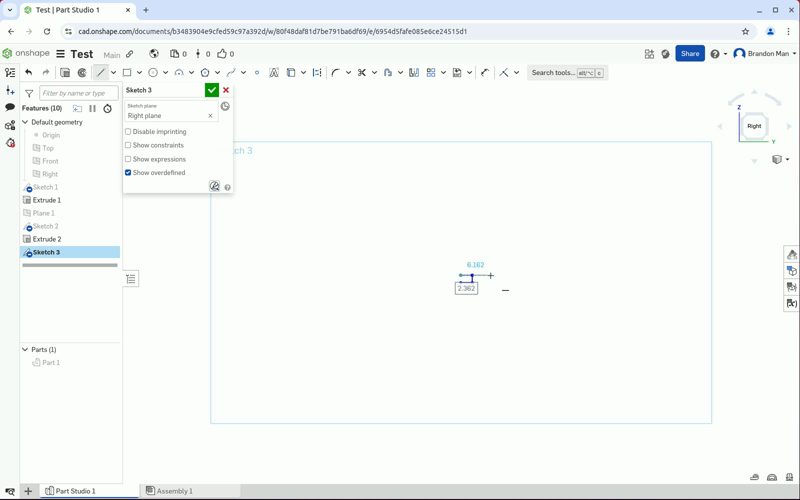
mouse_move(460, 282)
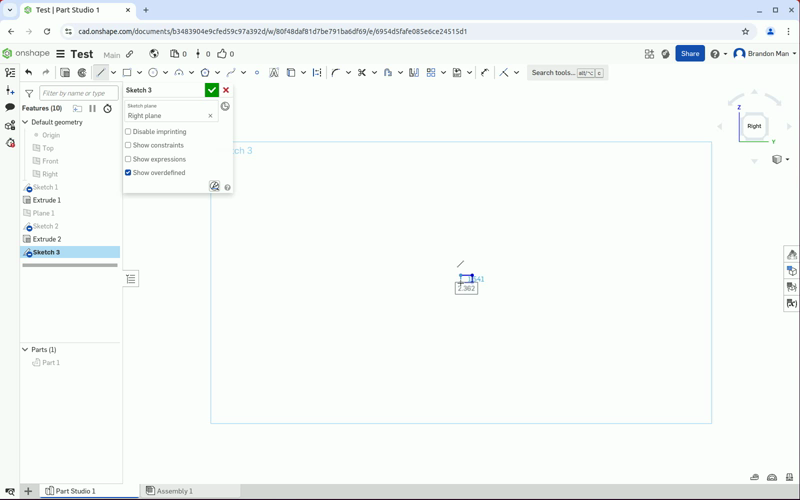
key_up(shift)
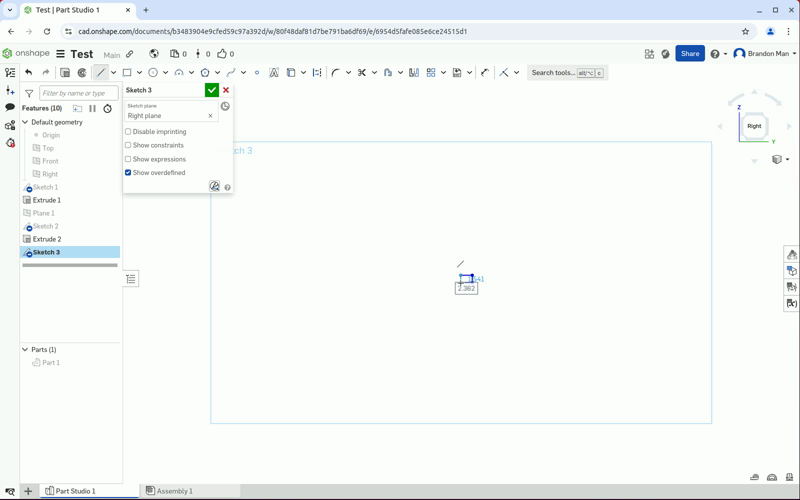
click(460, 282)
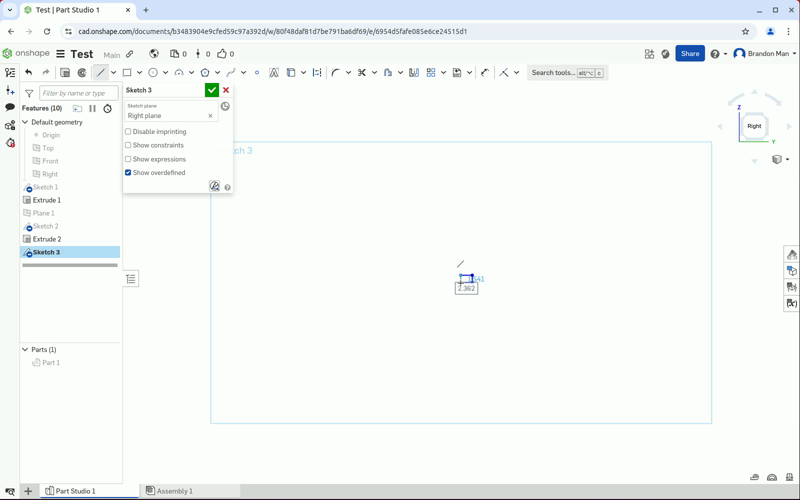
key(esc)
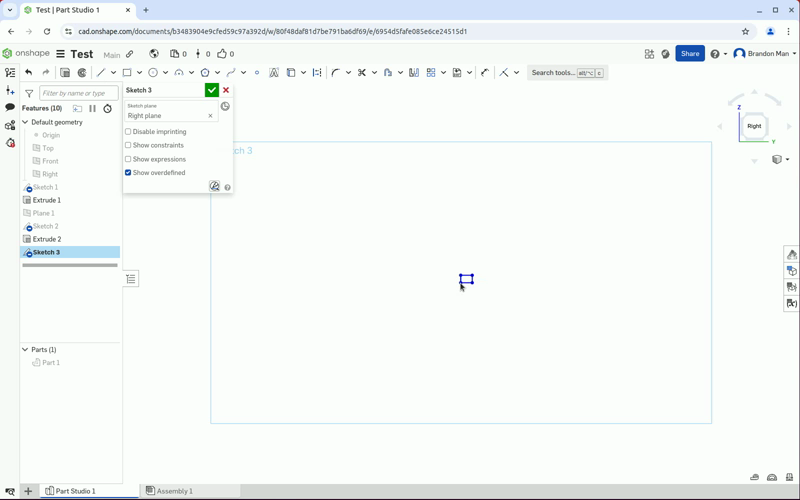
mouse_move(468, 279)
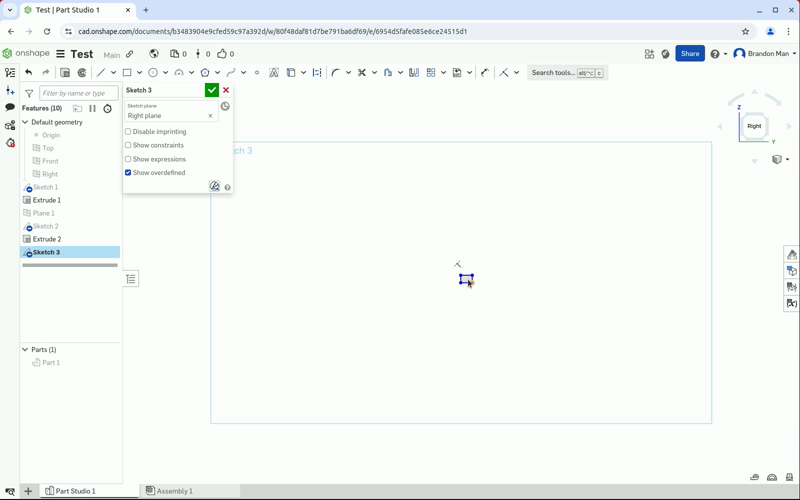
scroll(6)
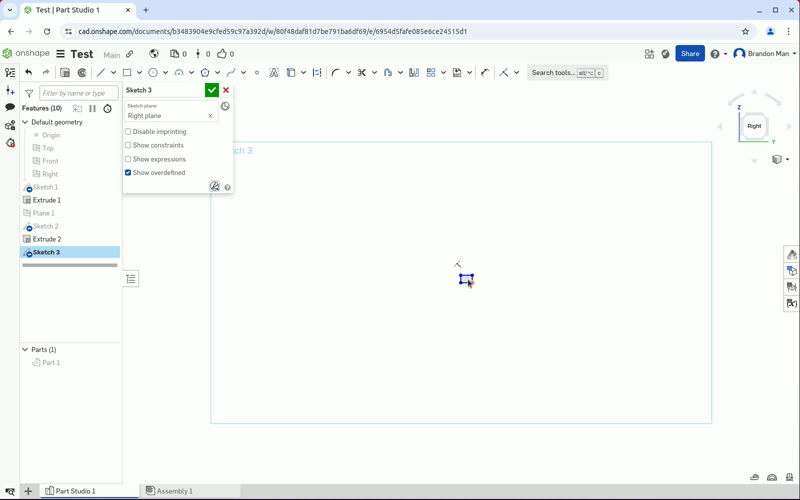
scroll(6)
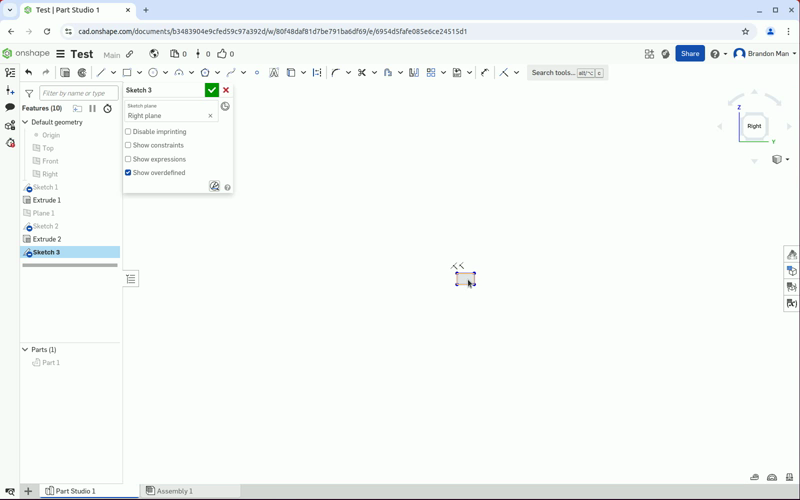
scroll(6)
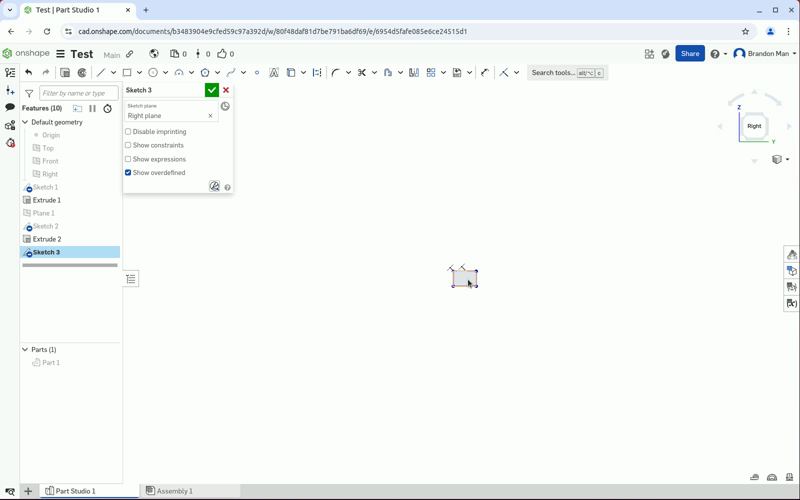
scroll(6)
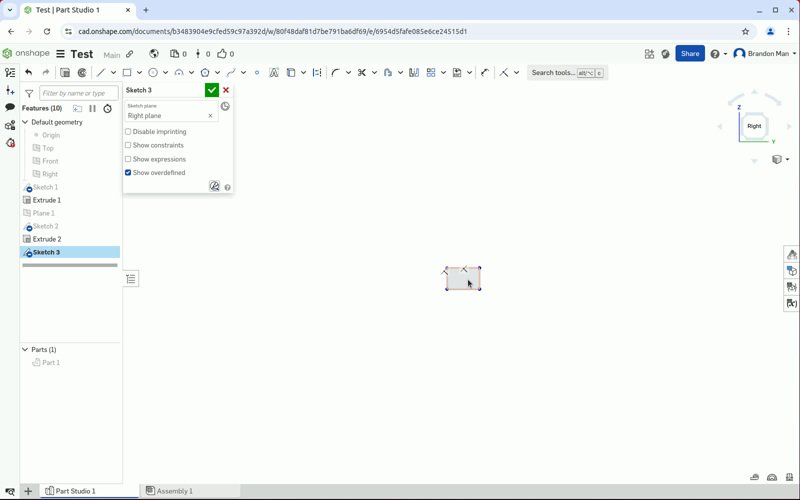
scroll(6)
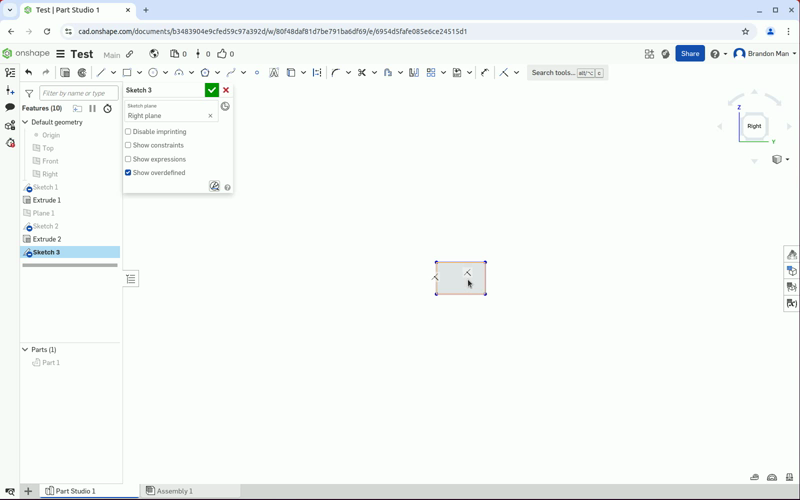
scroll(6)
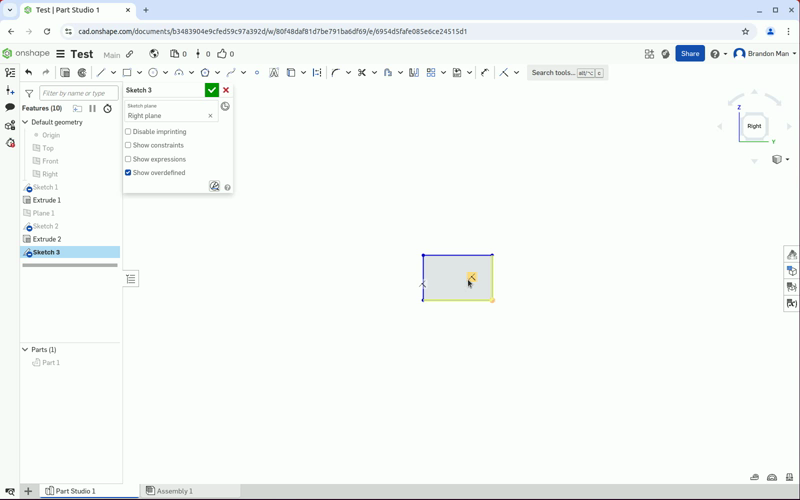
scroll(6)
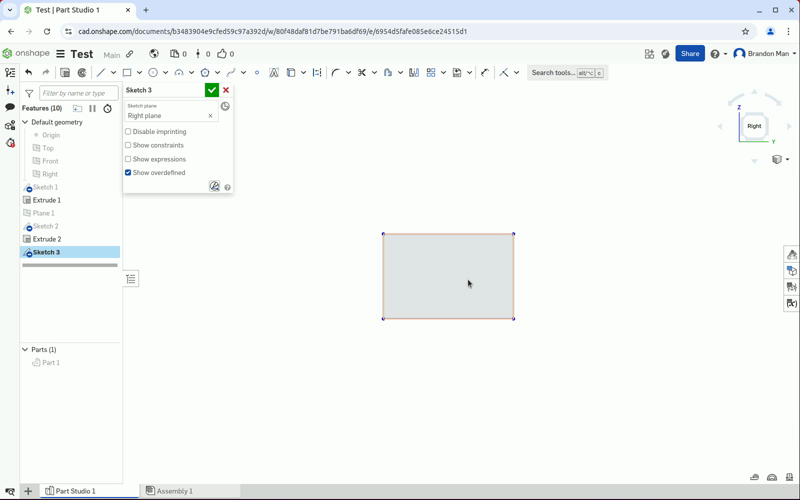
click(468, 279)
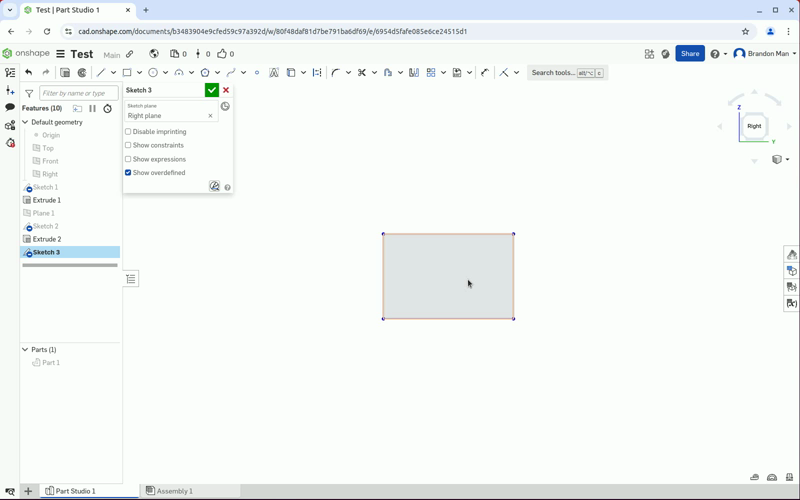
scroll(-6)
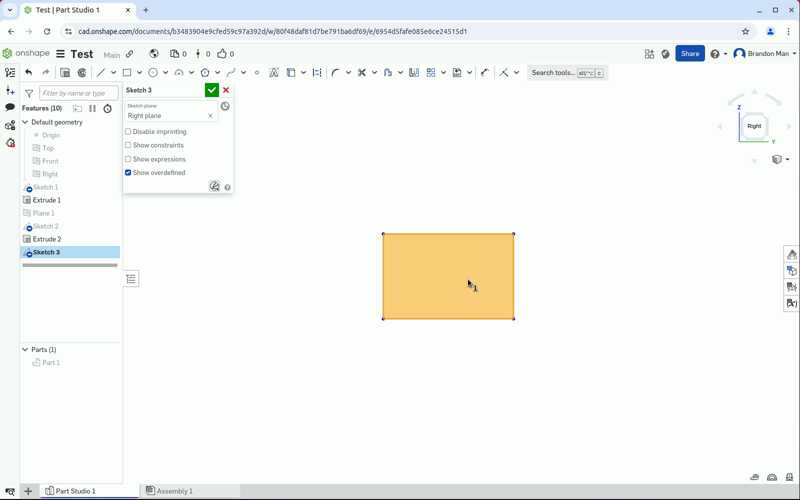
scroll(-6)
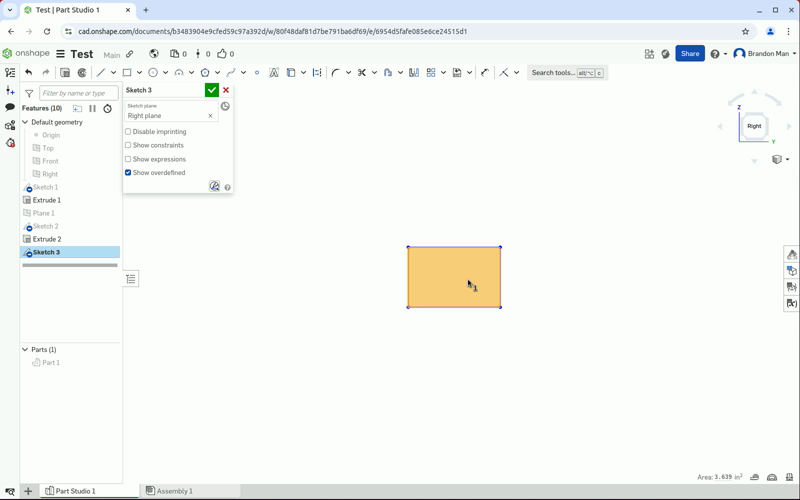
scroll(-6)
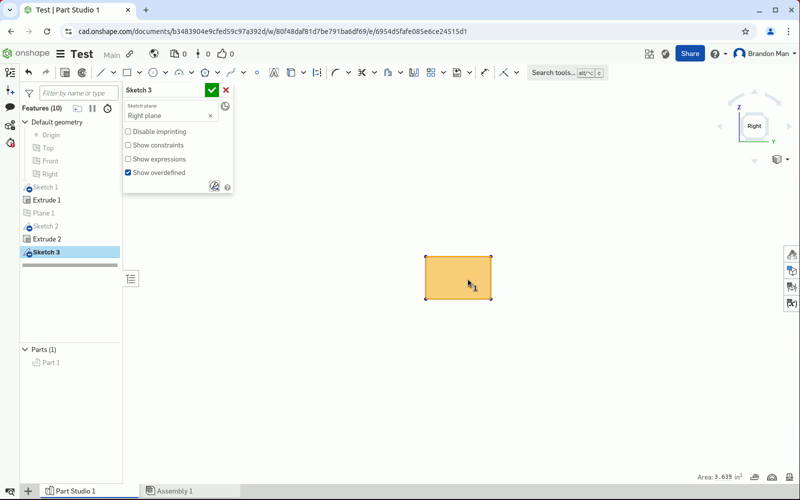
scroll(-6)
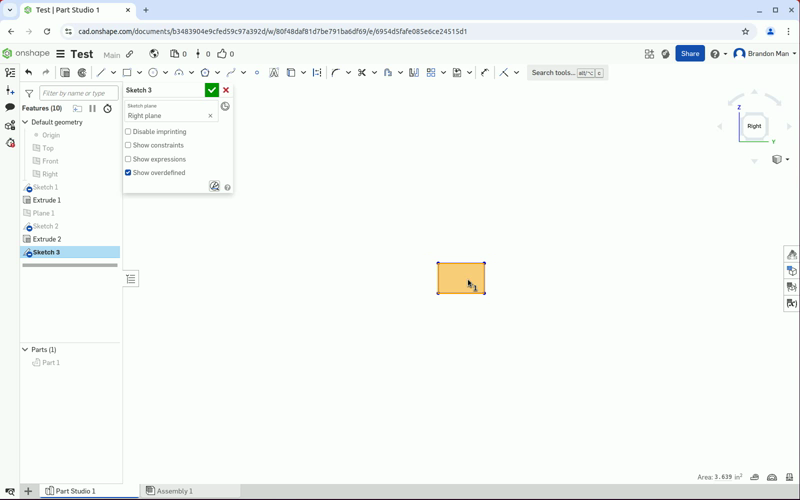
scroll(-6)
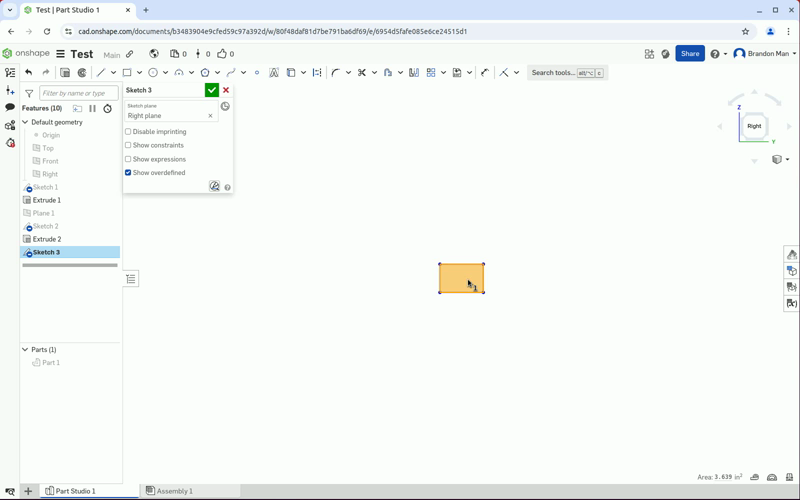
scroll(-6)
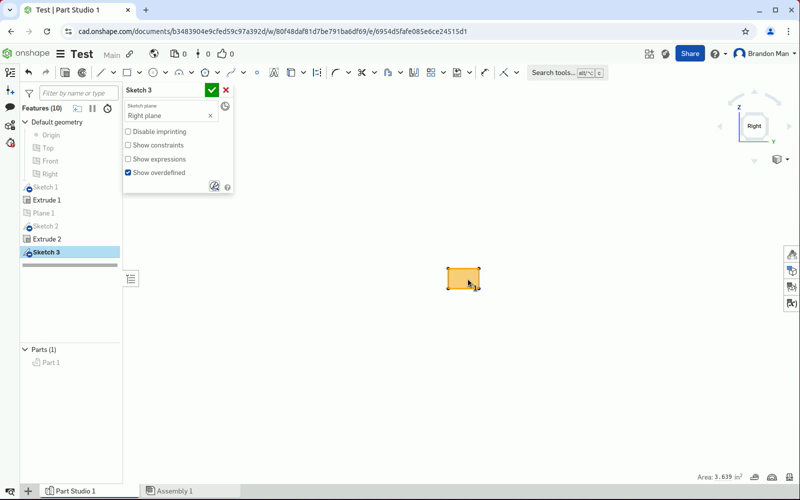
scroll(-6)
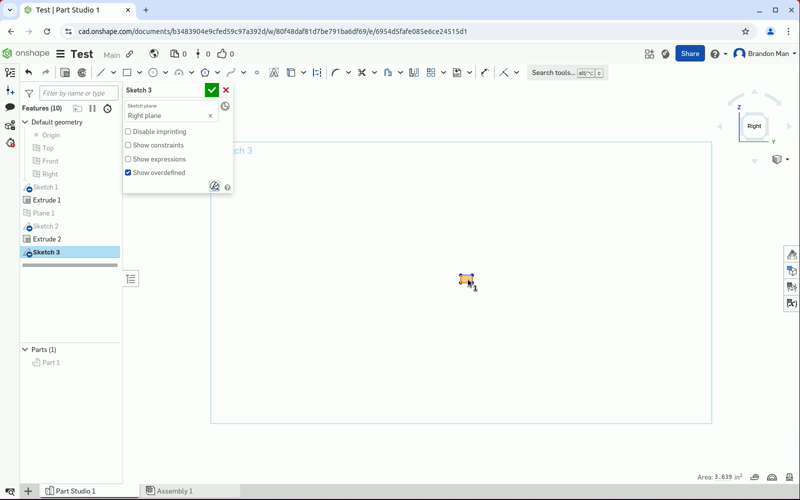
mouse_move(73, 352)
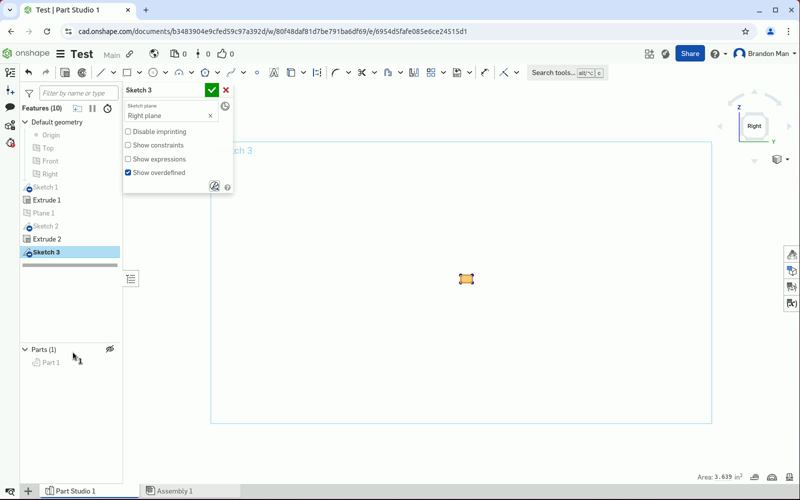
key(shift+y)
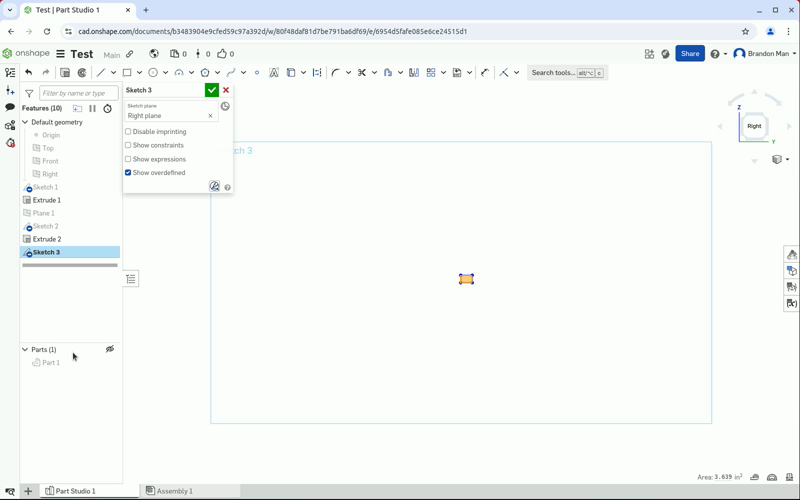
key(shift+e)
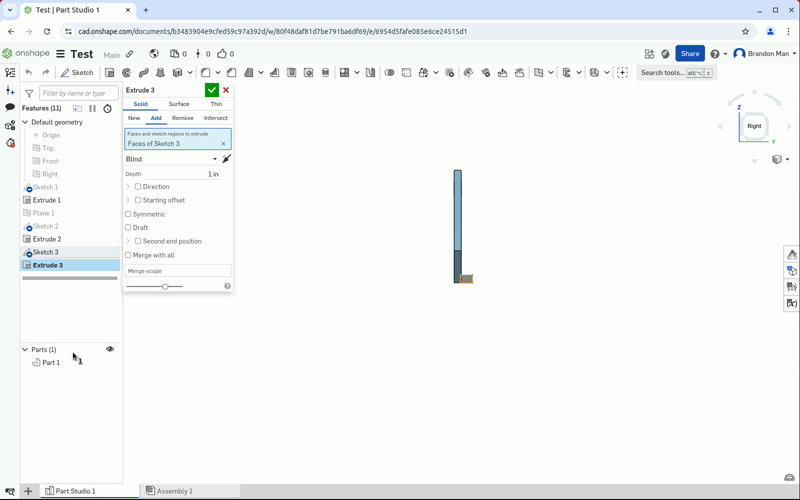
mouse_move(143, 106)
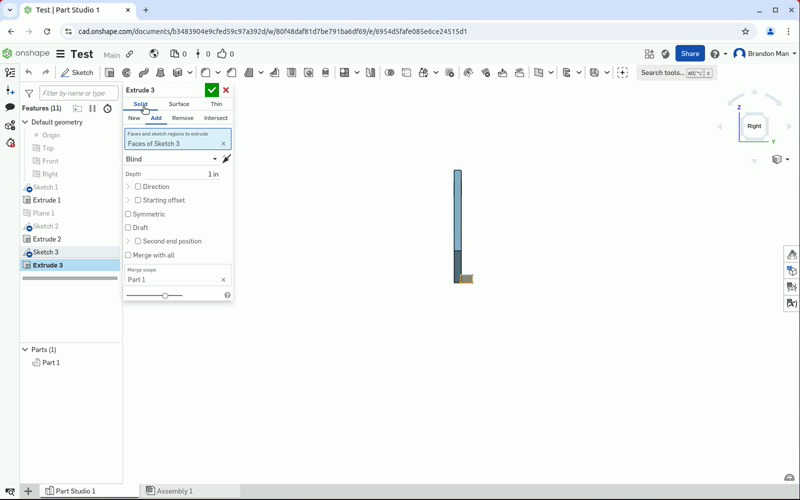
click(143, 106)
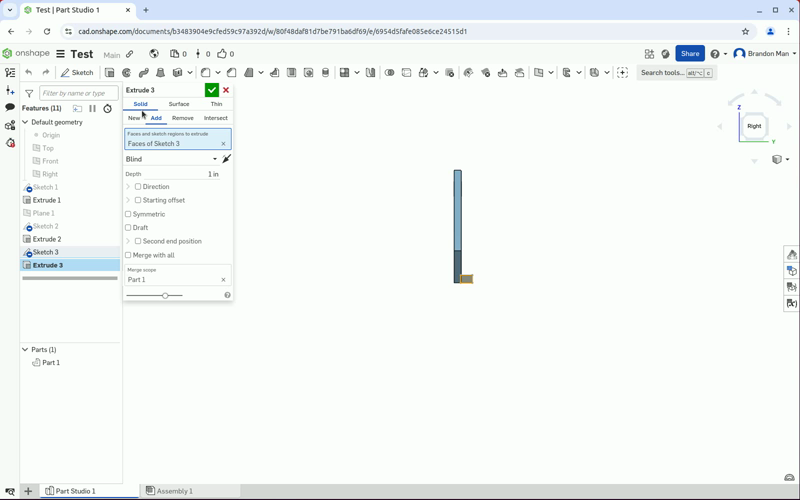
mouse_move(137, 120)
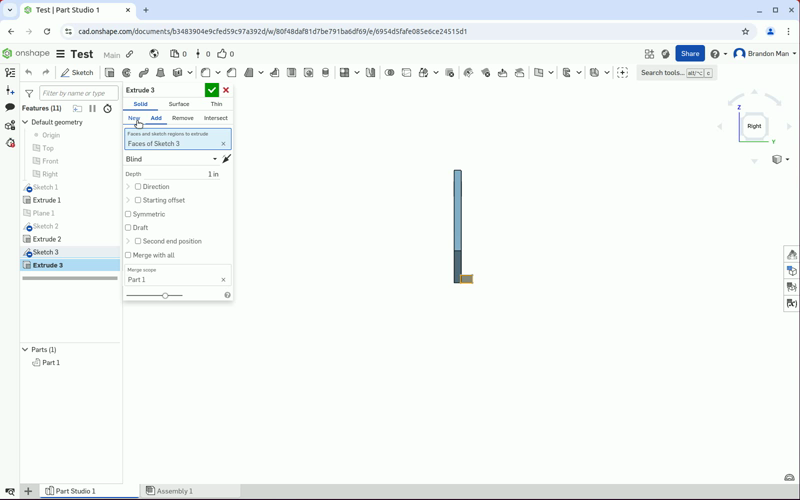
click(137, 120)
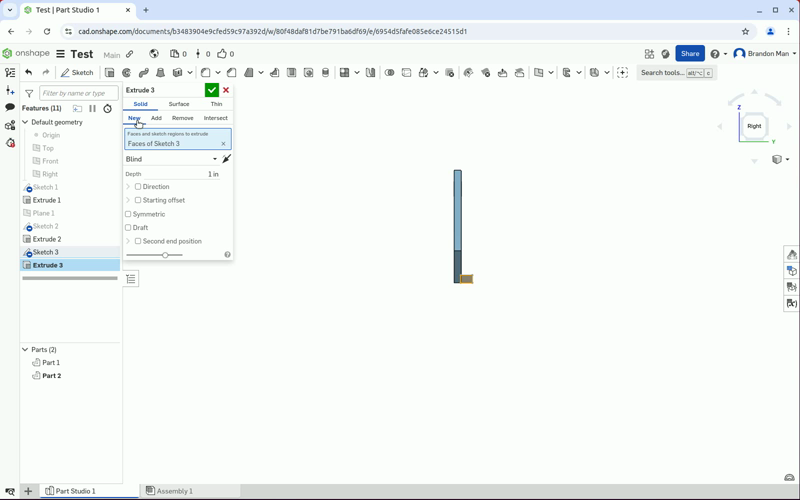
key(tab, 4)
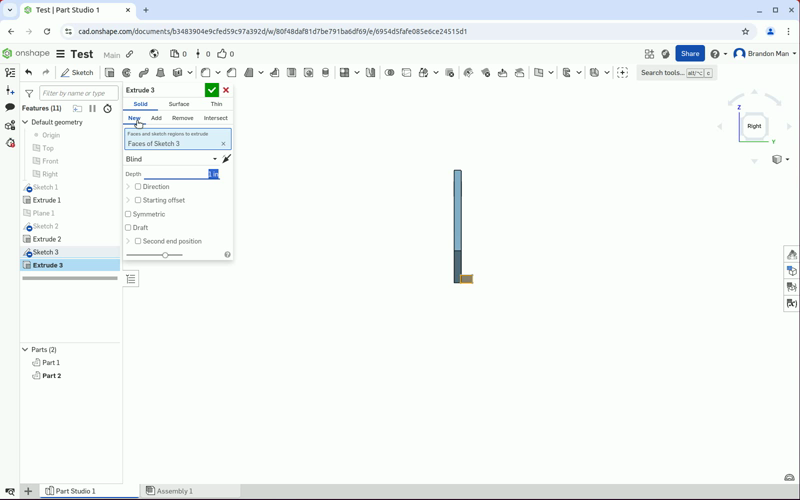
text(-7.943)
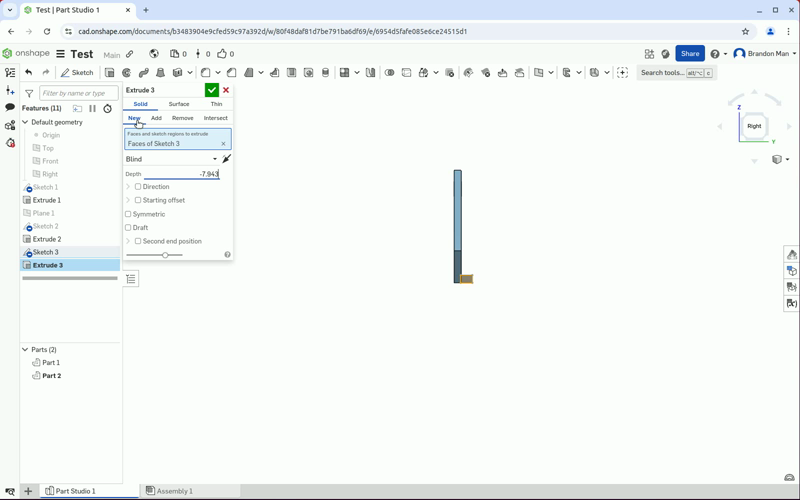
key(enter)
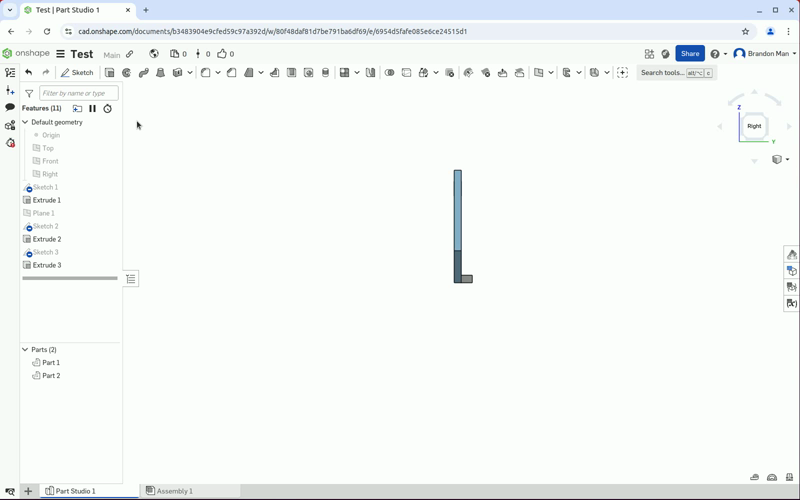
key(shift+h)
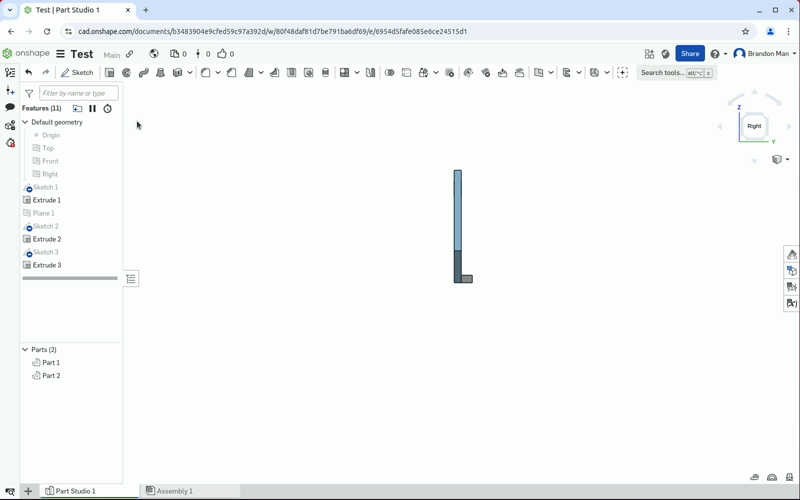
key(shift+h)
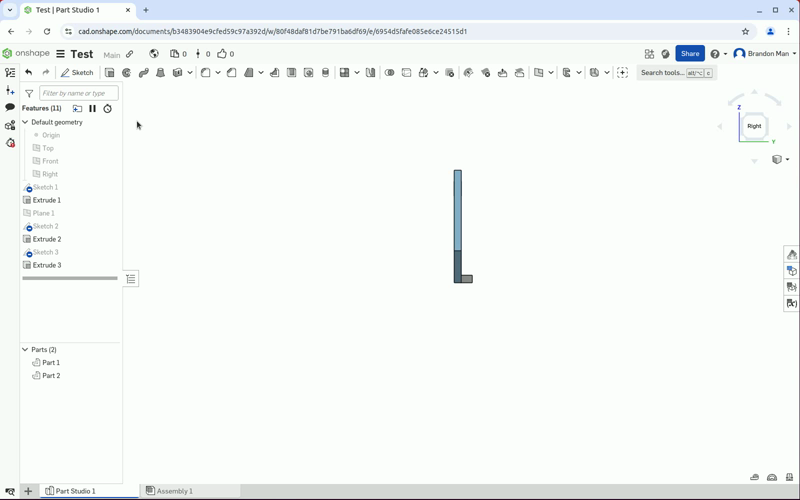
mouse_move(73, 189)
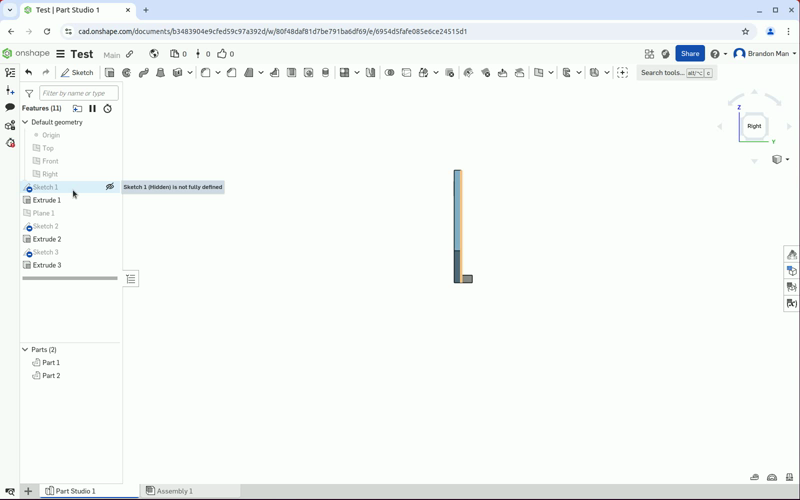
click(73, 189)
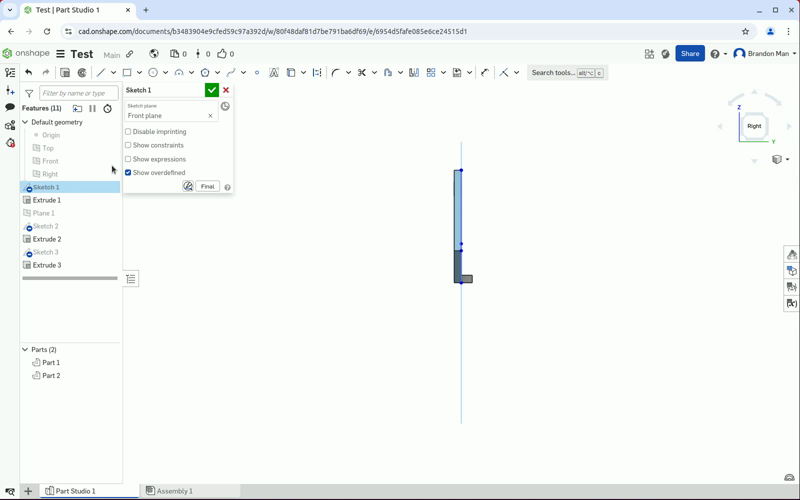
mouse_move(229, 92)
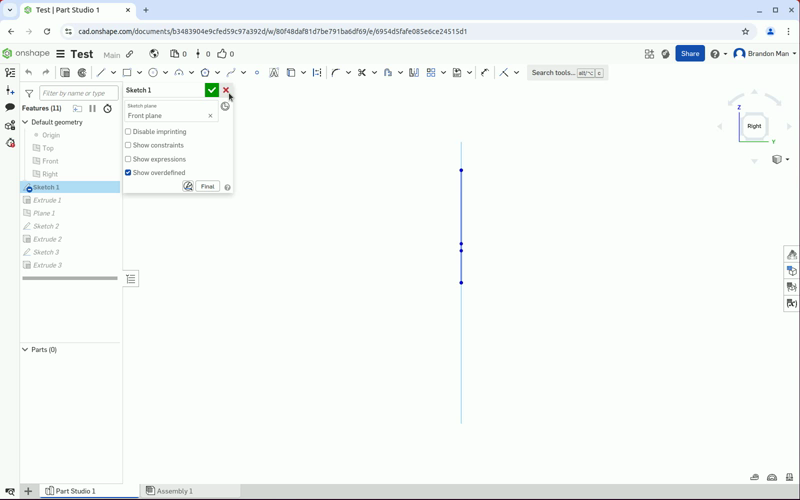
click(229, 92)
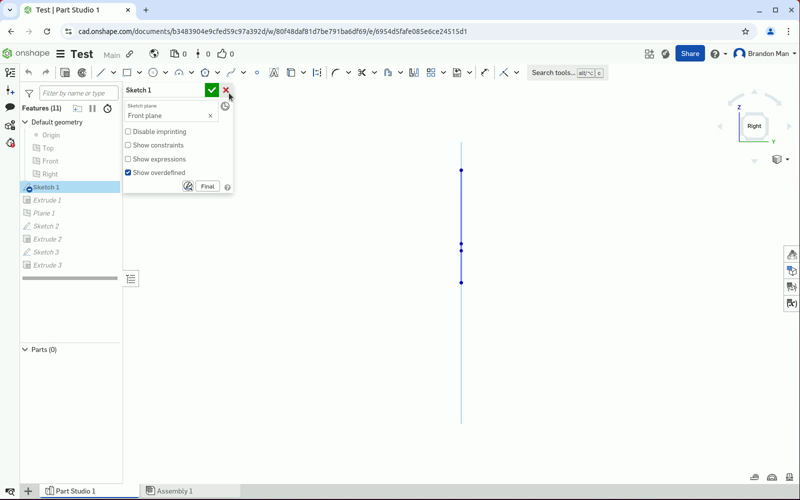
key(shift+s)
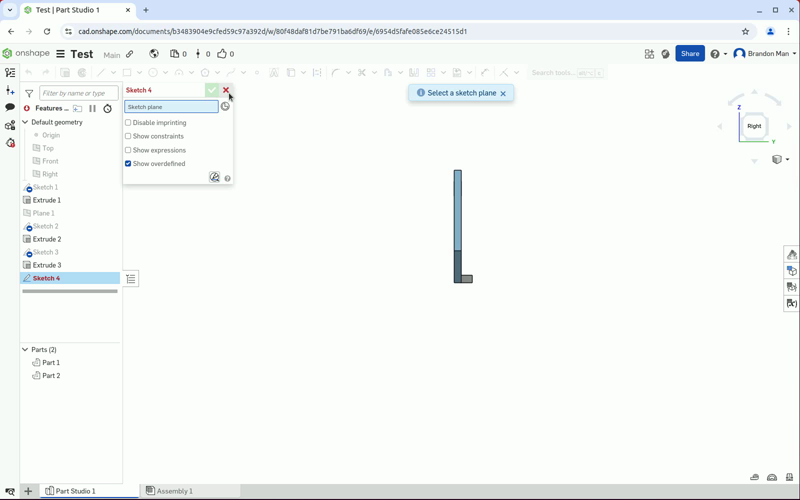
mouse_move(73, 176)
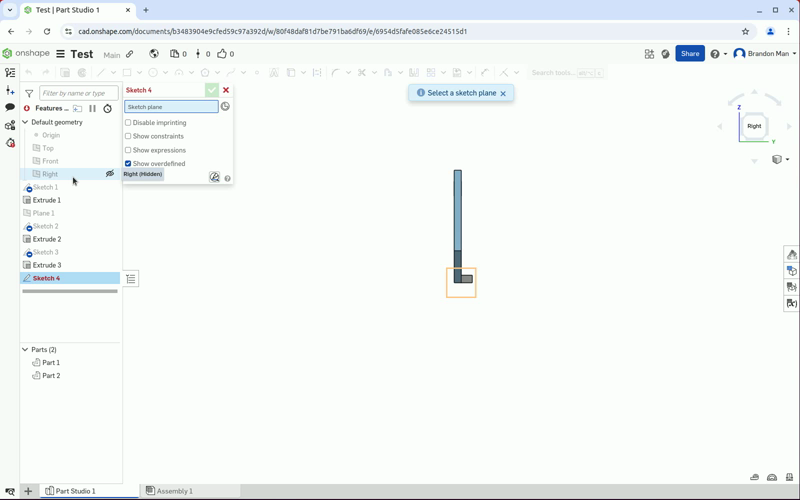
click(73, 176)
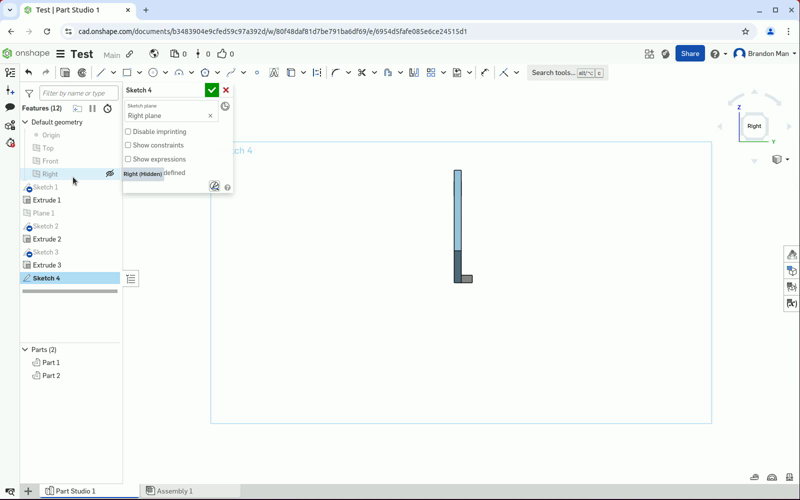
mouse_move(73, 352)
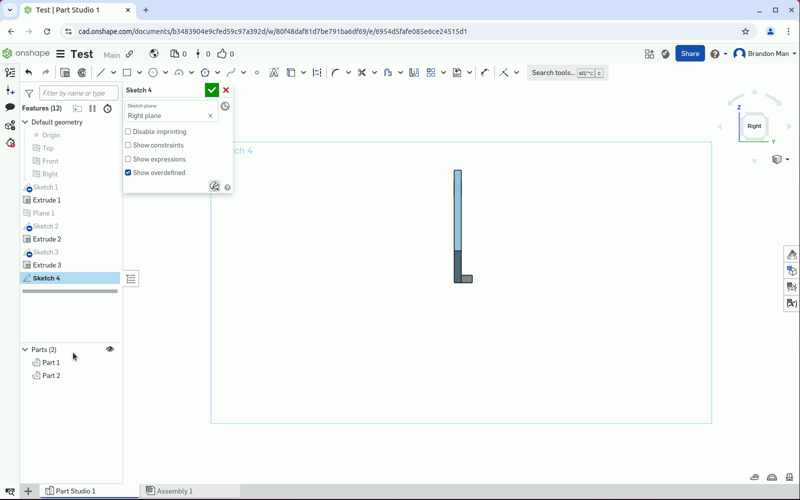
key(y)
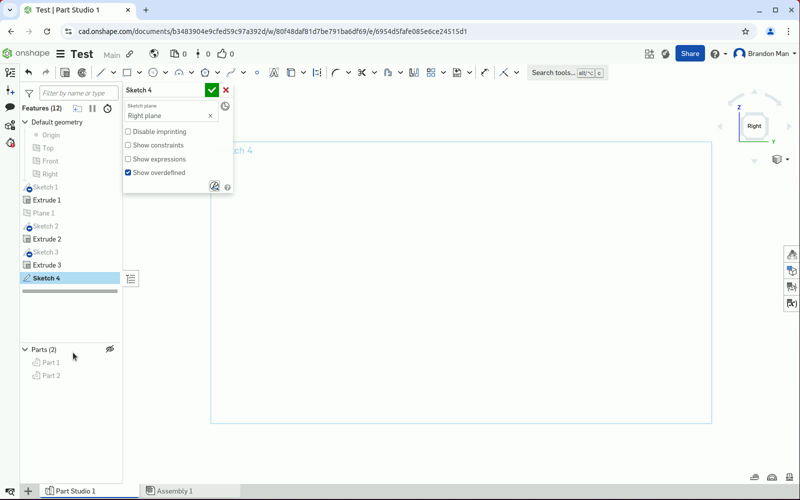
key(l)
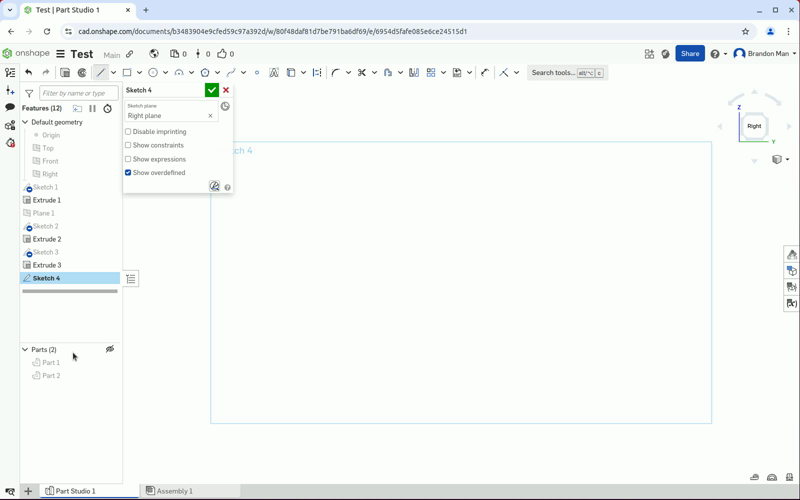
key_down(shift)
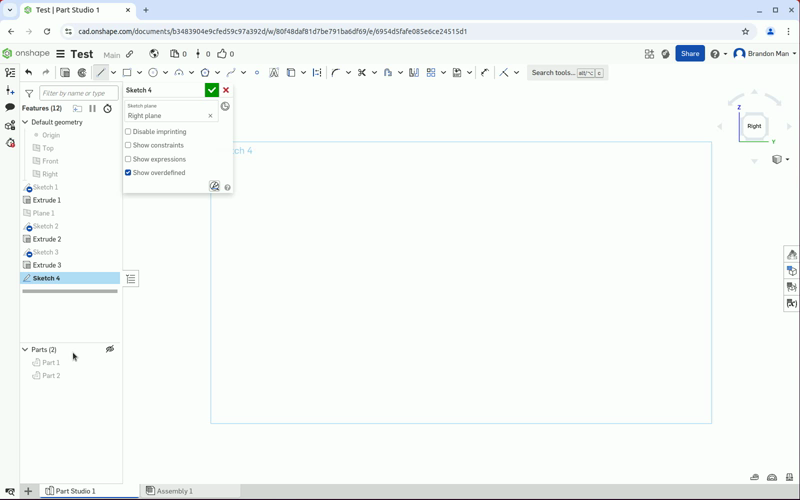
mouse_move(460, 250)
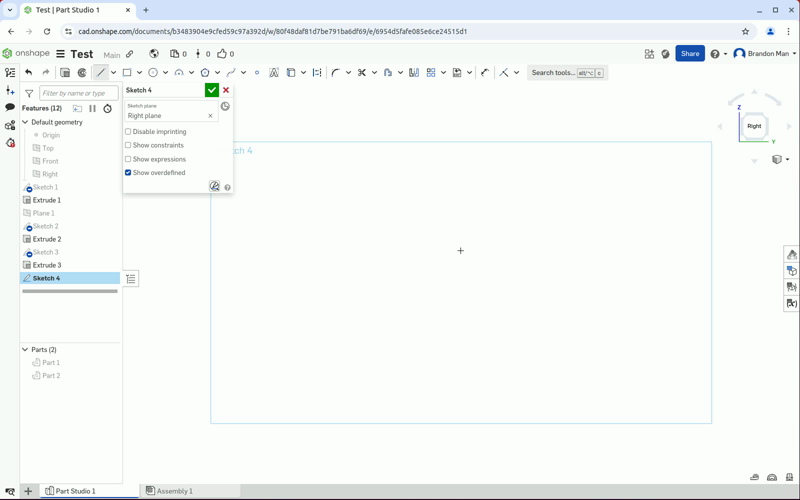
click(460, 250)
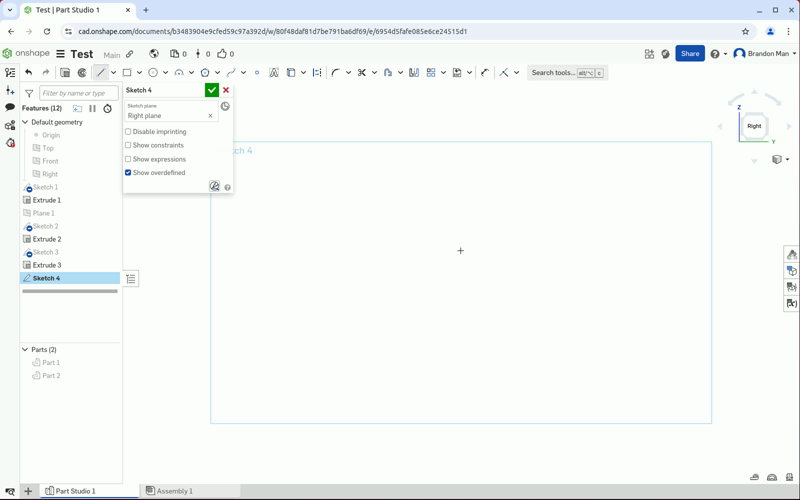
key_up(shift)
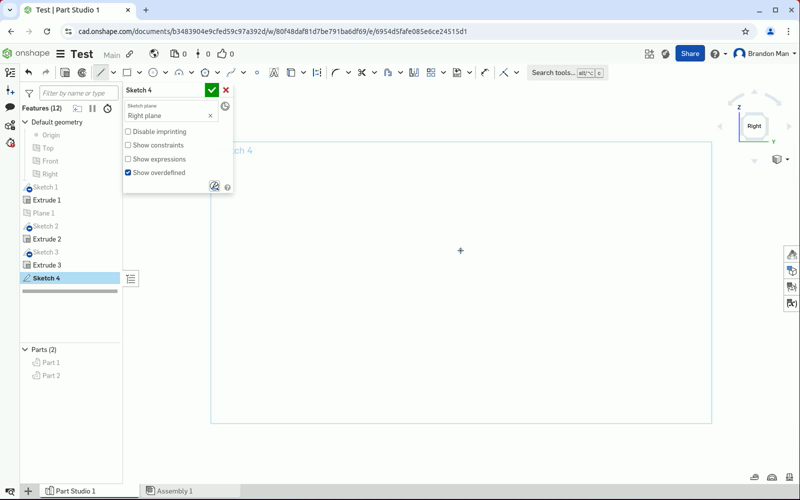
key_down(shift)
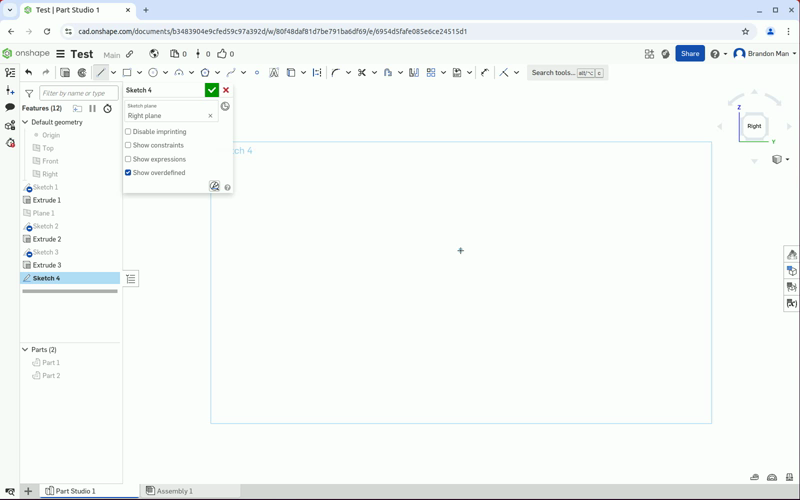
mouse_move(490, 250)
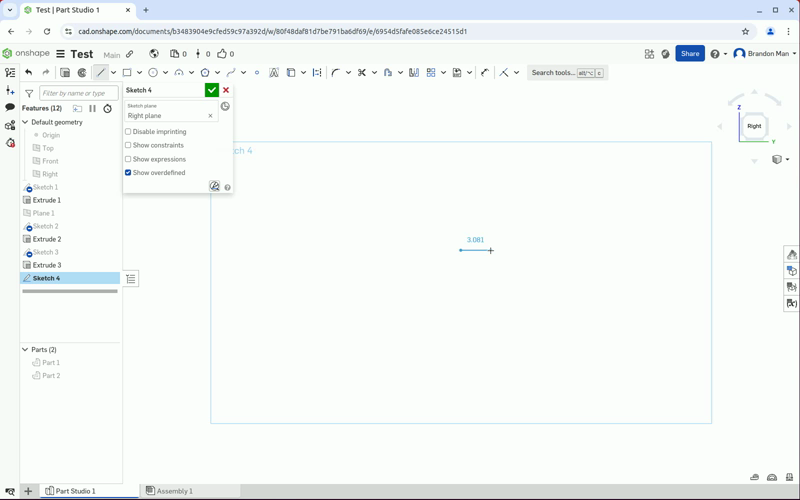
mouse_move(472, 250)
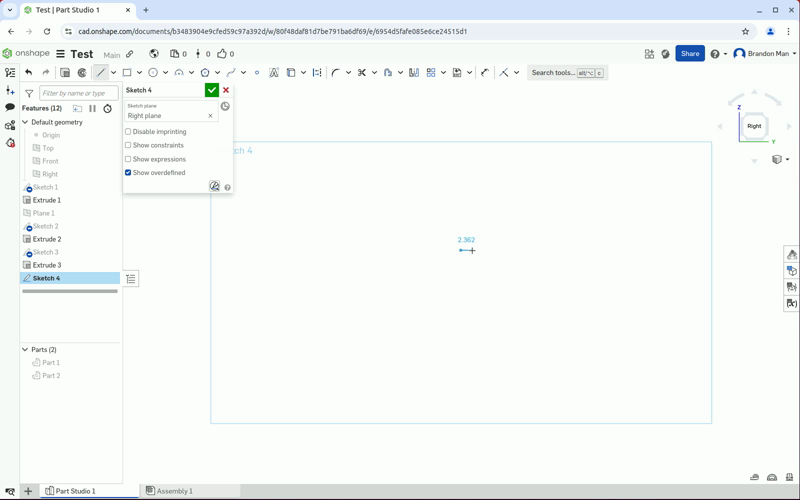
click(472, 250)
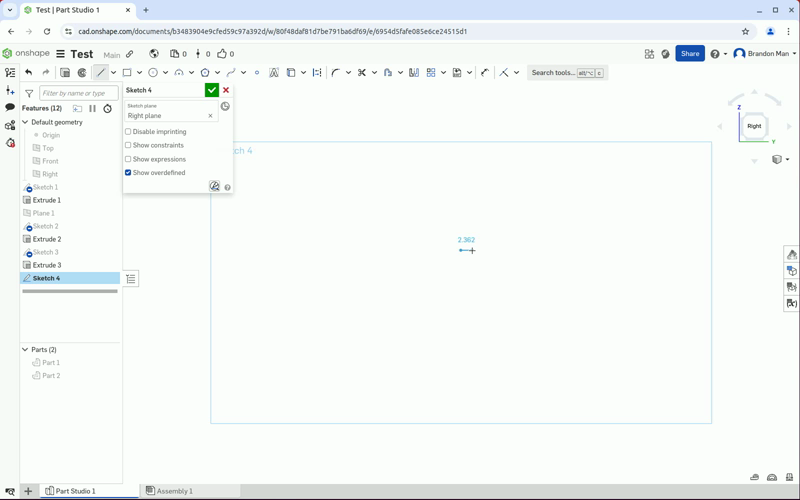
key_up(shift)
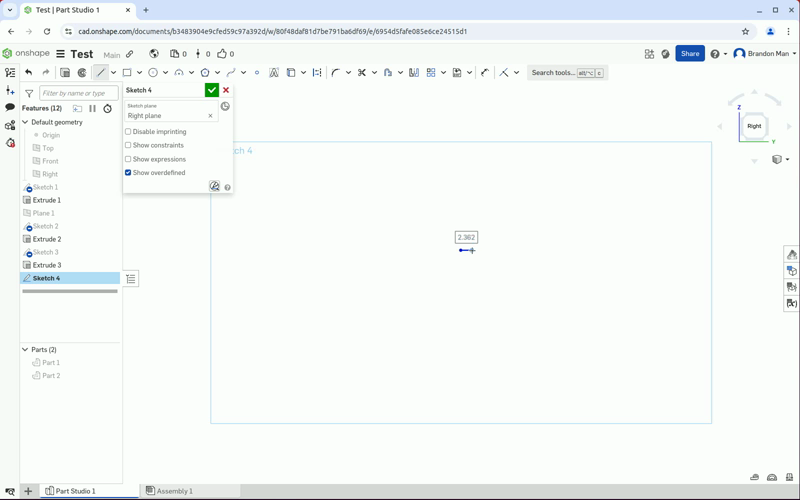
key_down(shift)
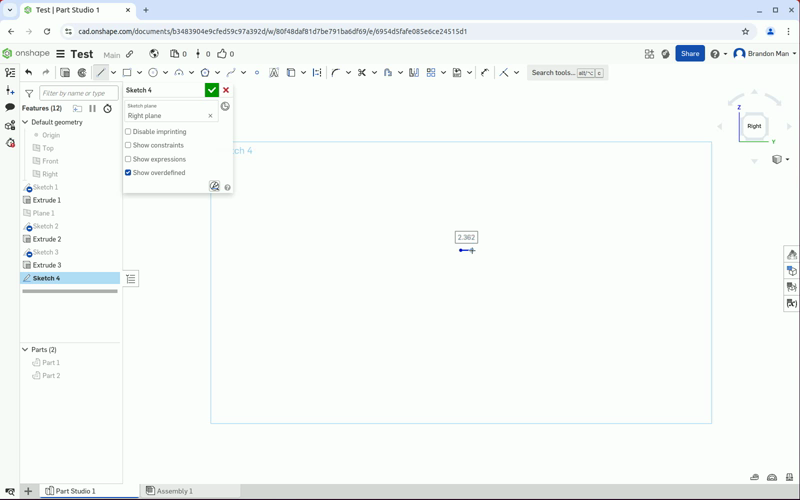
mouse_move(502, 250)
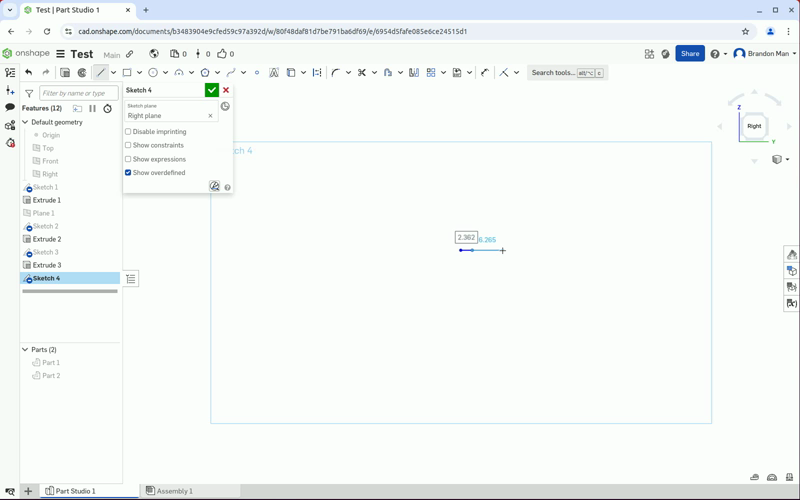
mouse_move(472, 242)
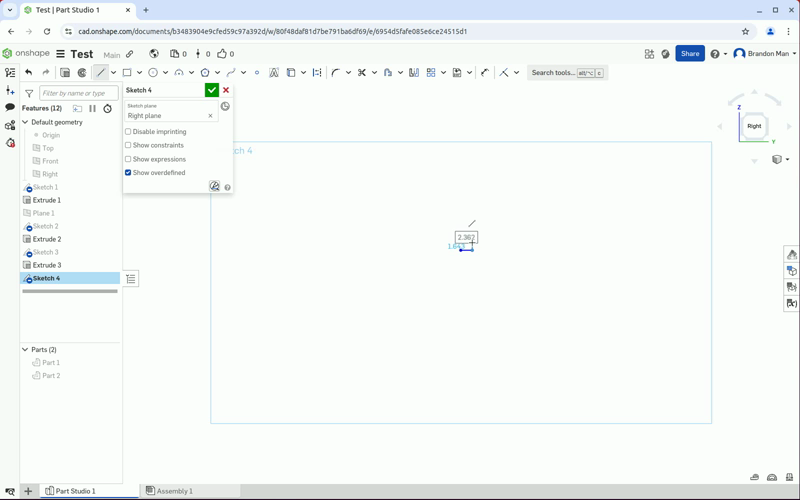
click(472, 242)
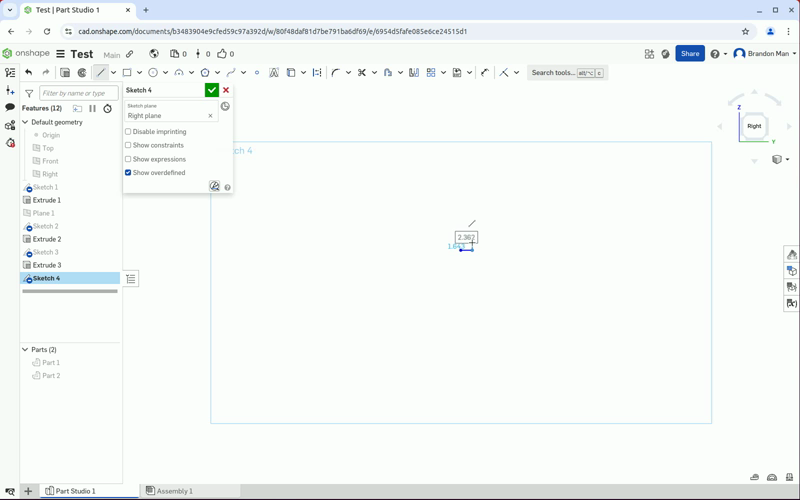
key_up(shift)
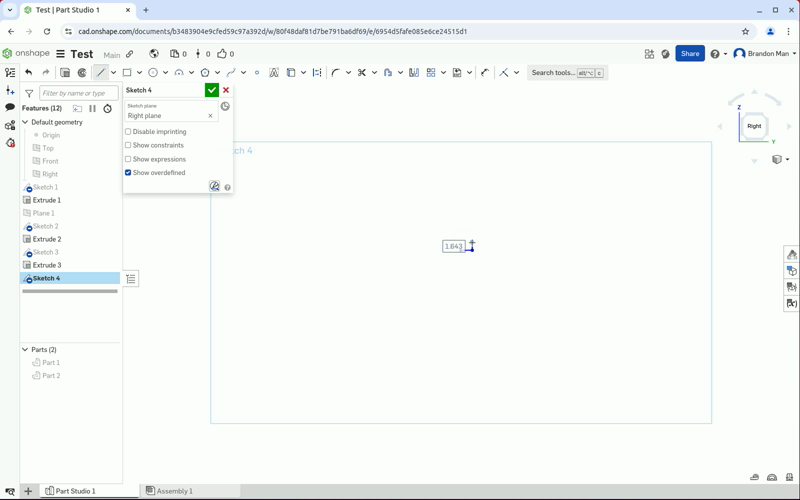
key_down(shift)
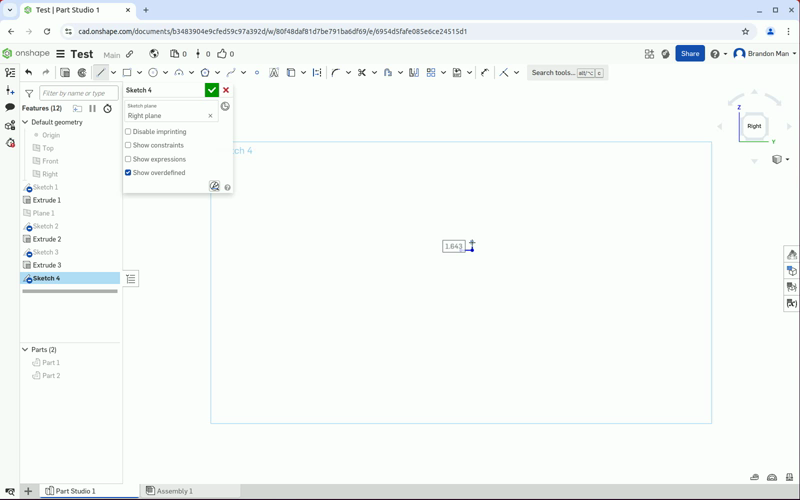
mouse_move(502, 242)
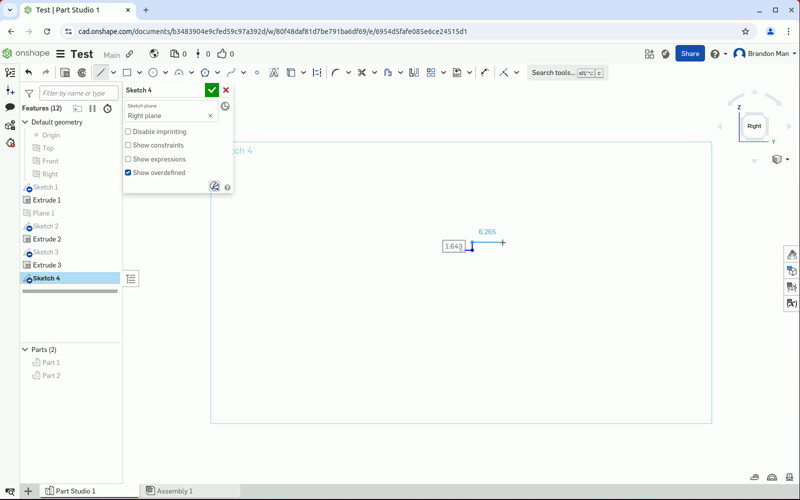
mouse_move(460, 242)
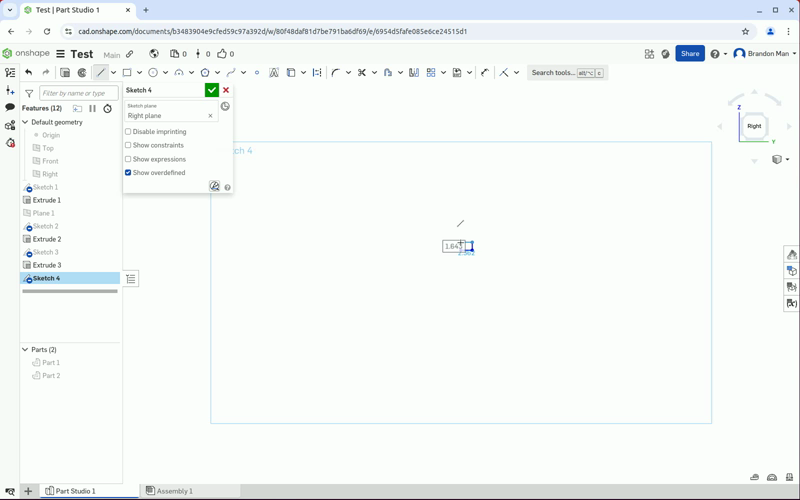
click(460, 242)
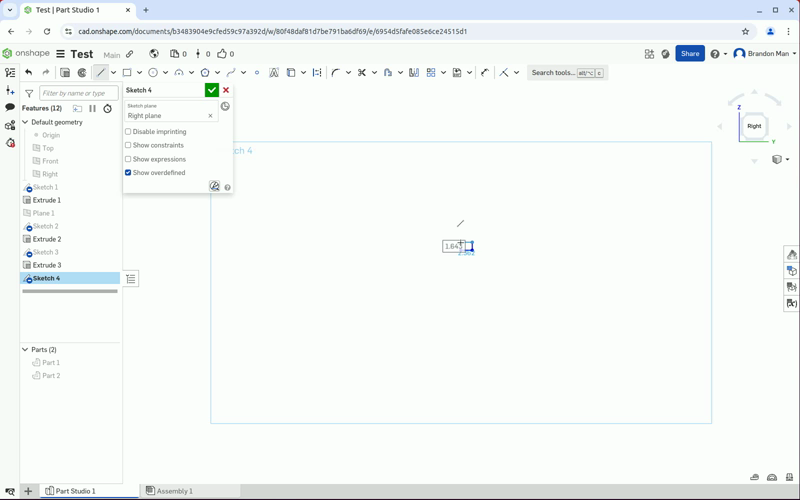
key_up(shift)
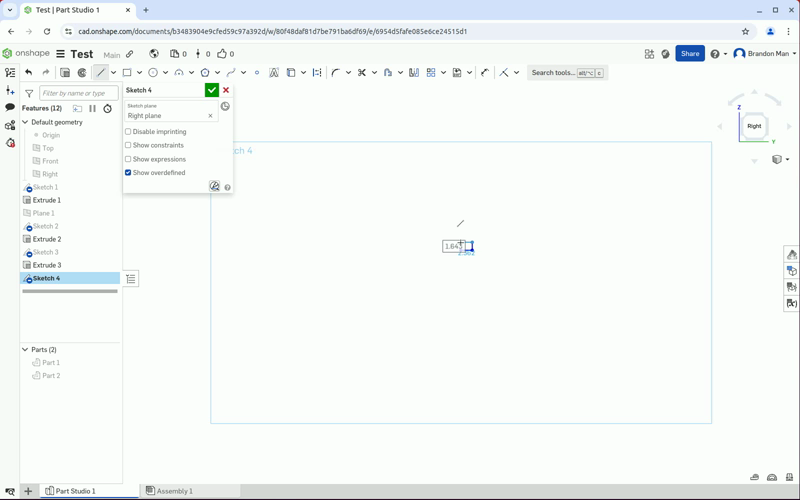
key_down(shift)
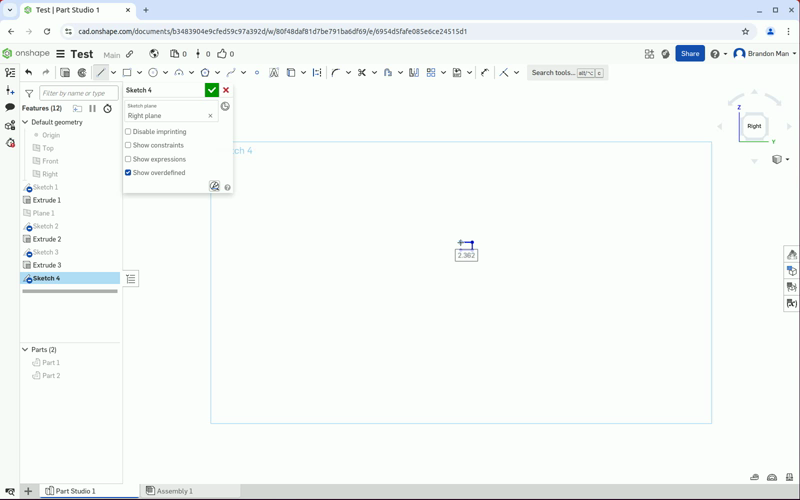
mouse_move(490, 242)
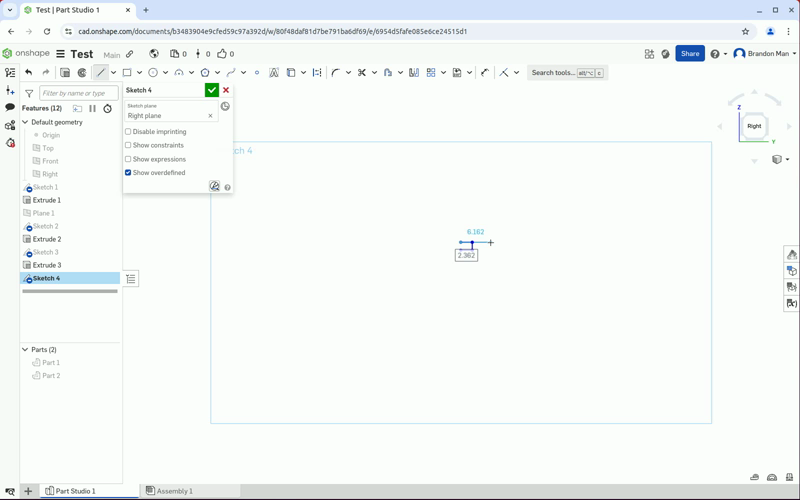
mouse_move(460, 244)
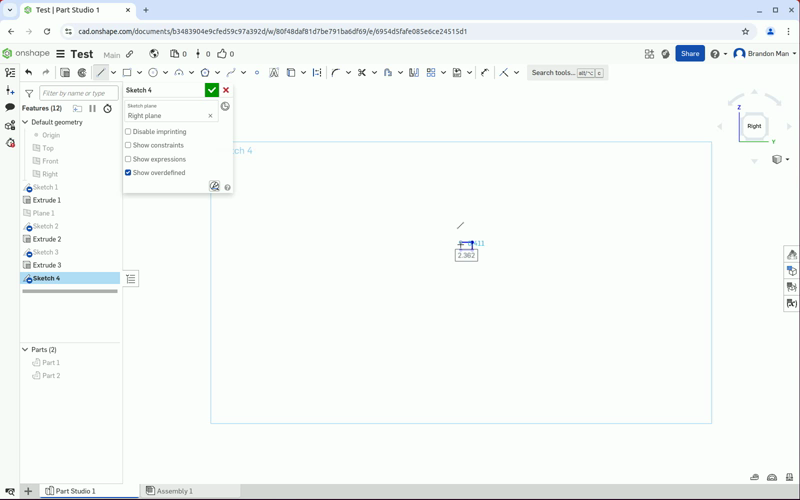
scroll(6)
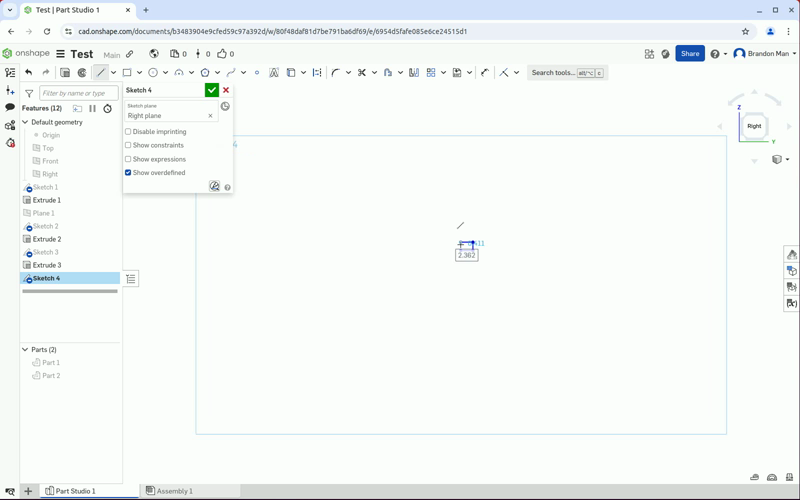
scroll(6)
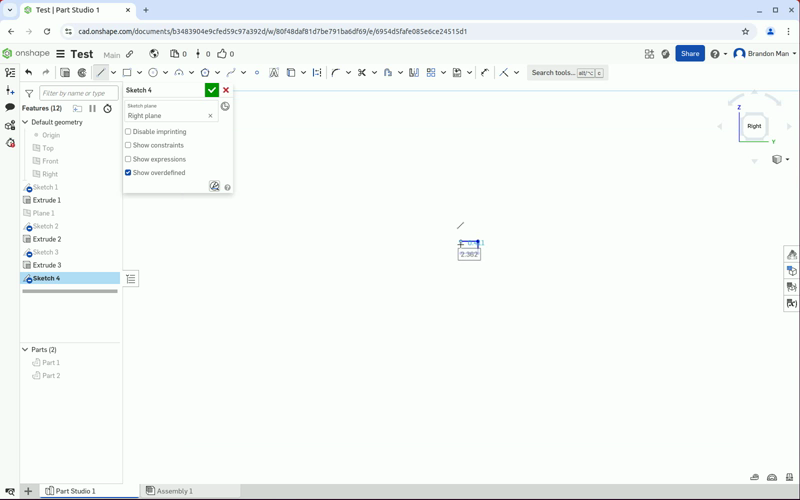
scroll(6)
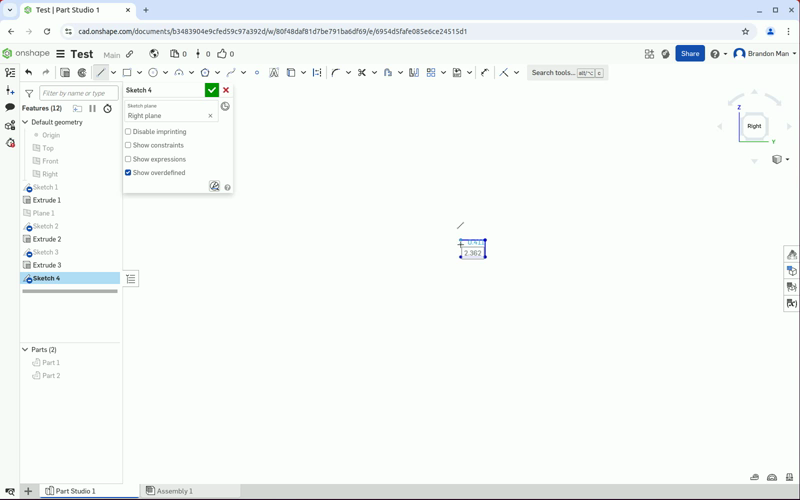
scroll(6)
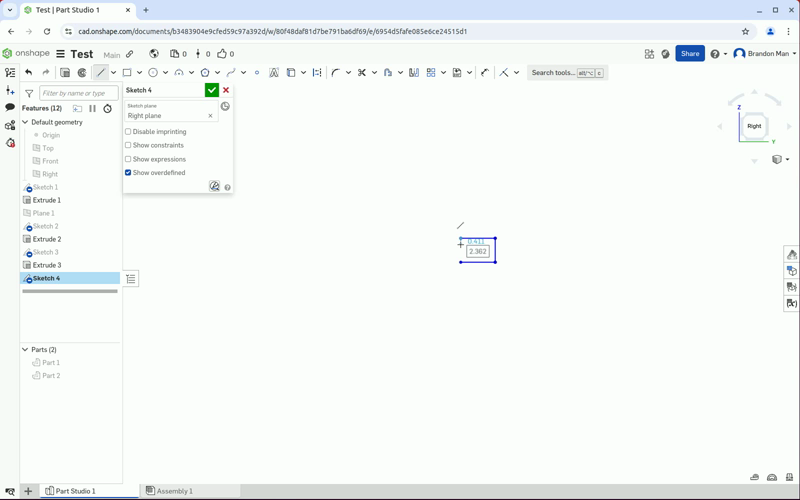
scroll(6)
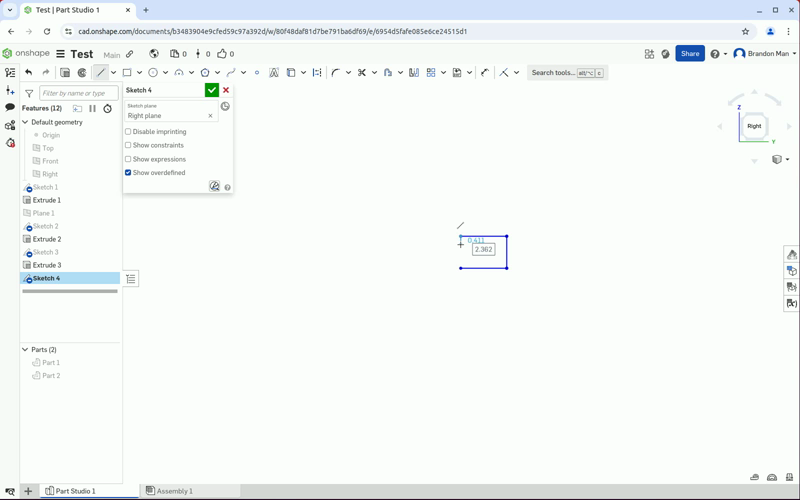
scroll(6)
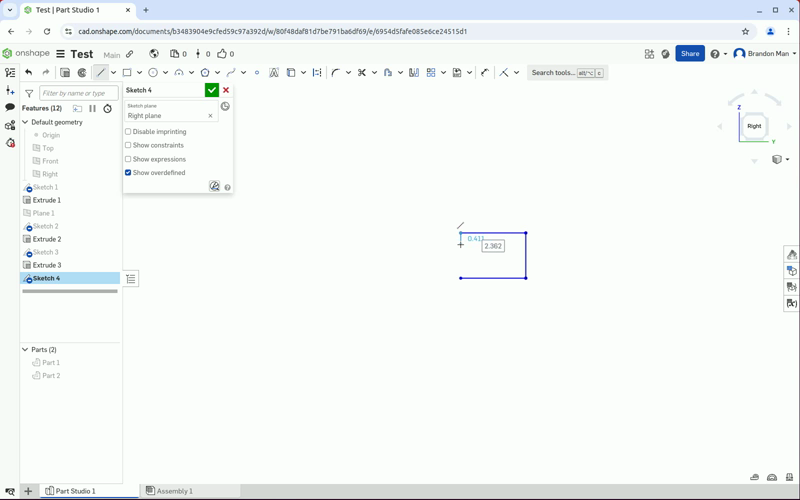
scroll(6)
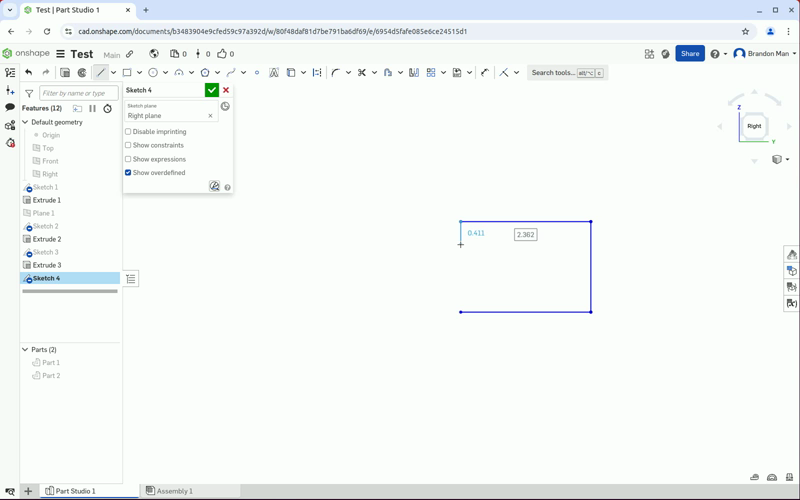
click(460, 244)
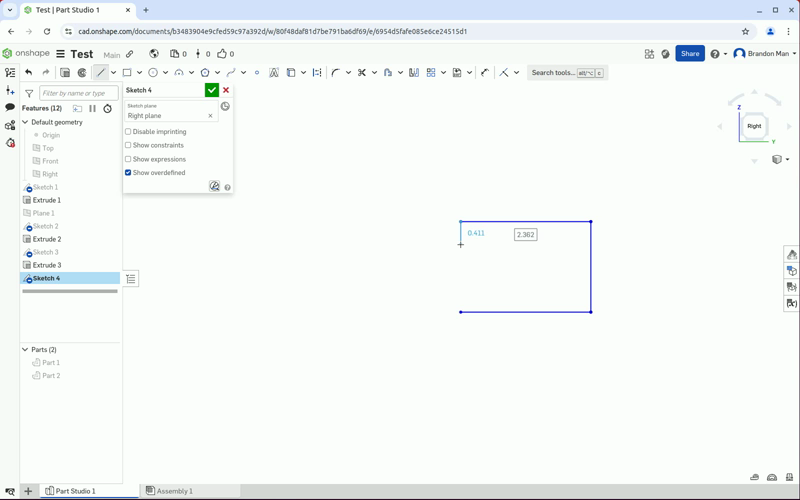
scroll(-6)
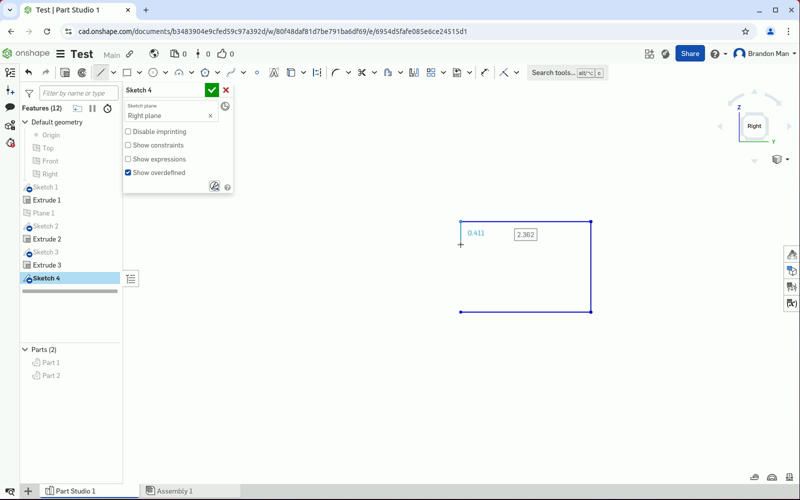
scroll(-6)
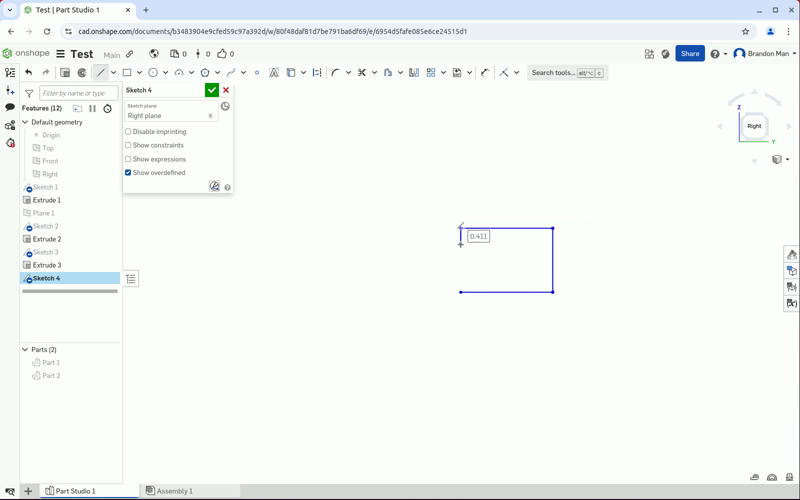
scroll(-6)
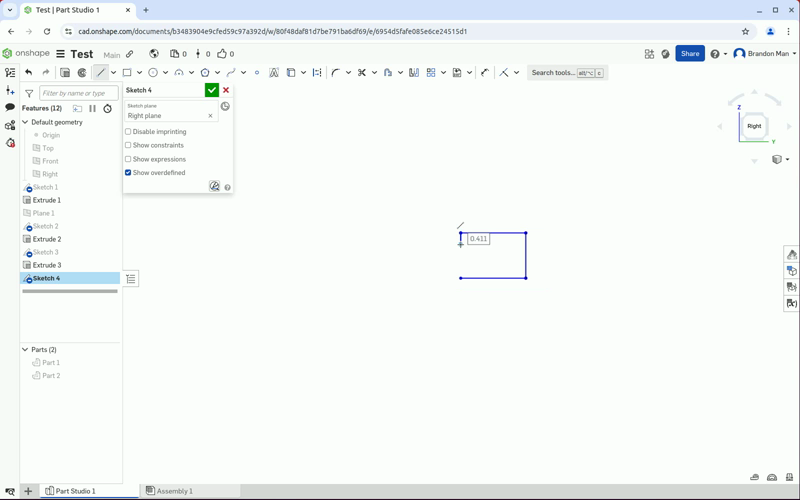
scroll(-6)
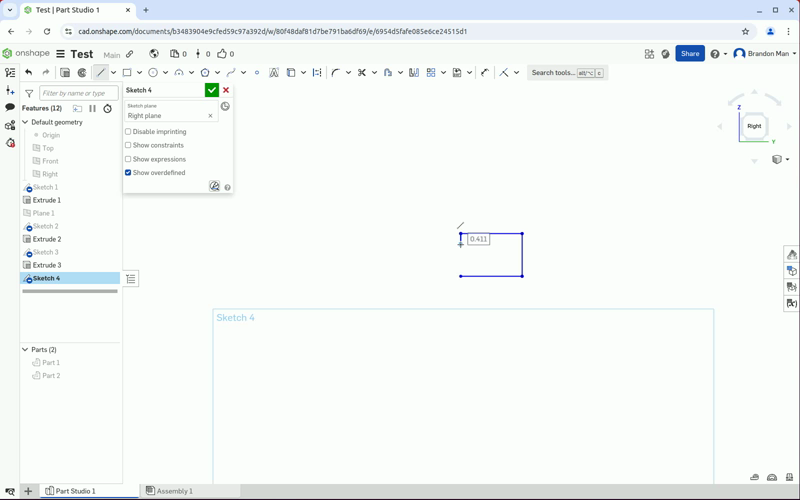
scroll(-6)
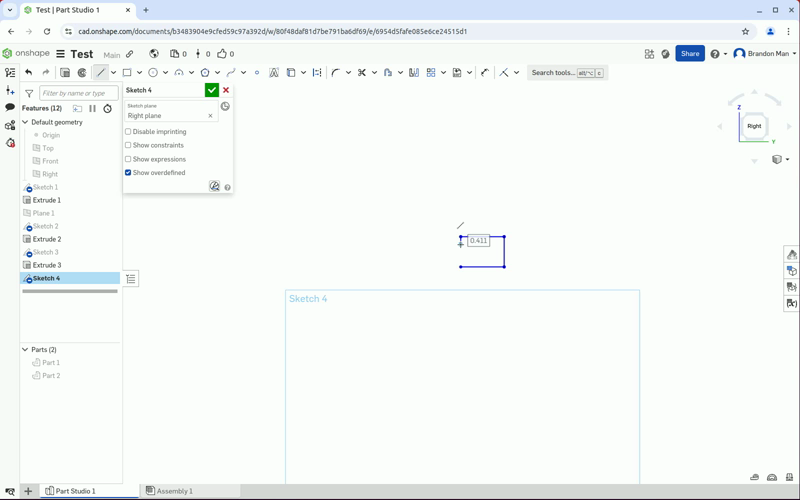
scroll(-6)
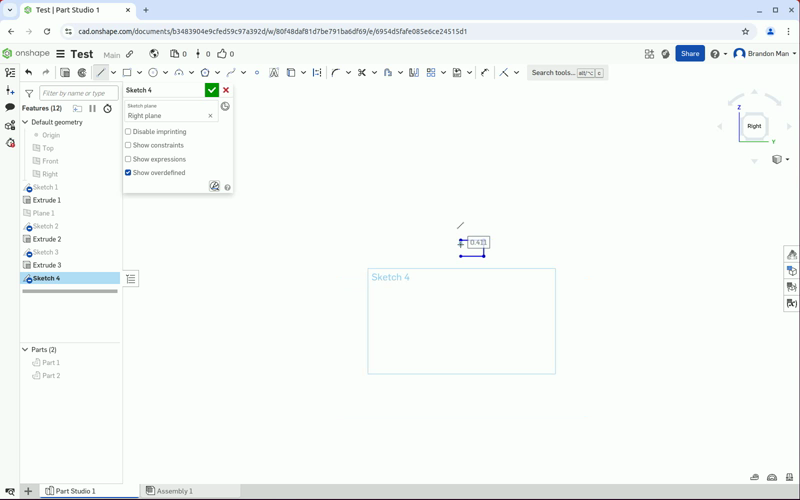
scroll(-6)
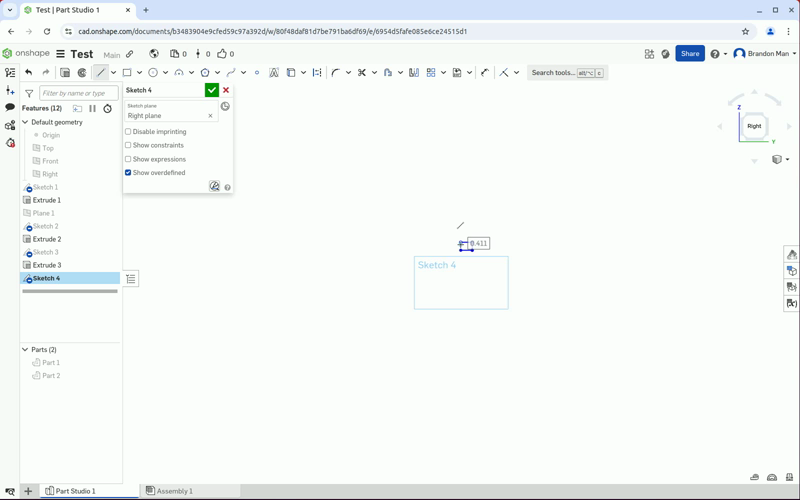
key_up(shift)
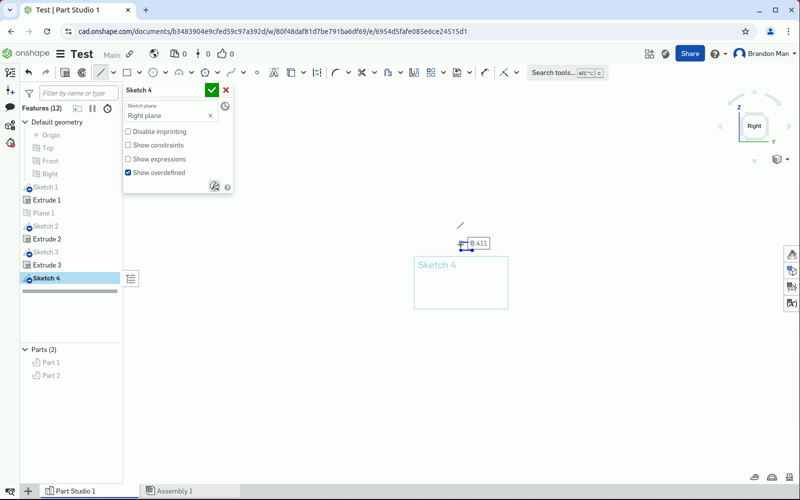
mouse_move(490, 244)
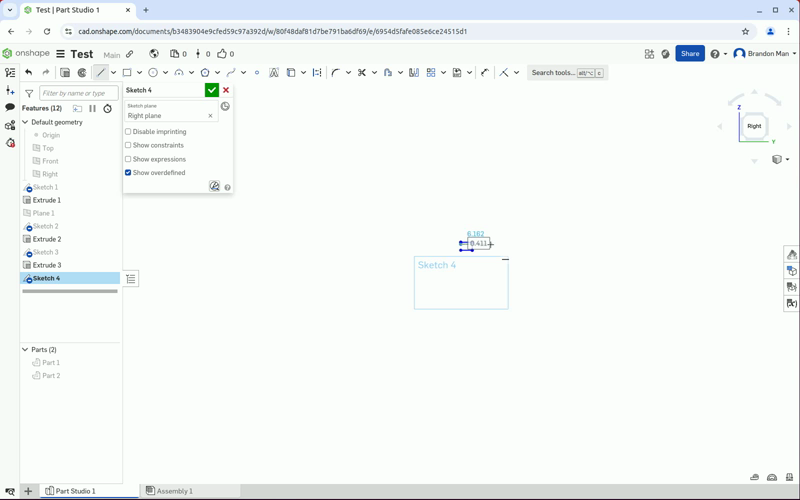
key_down(shift)
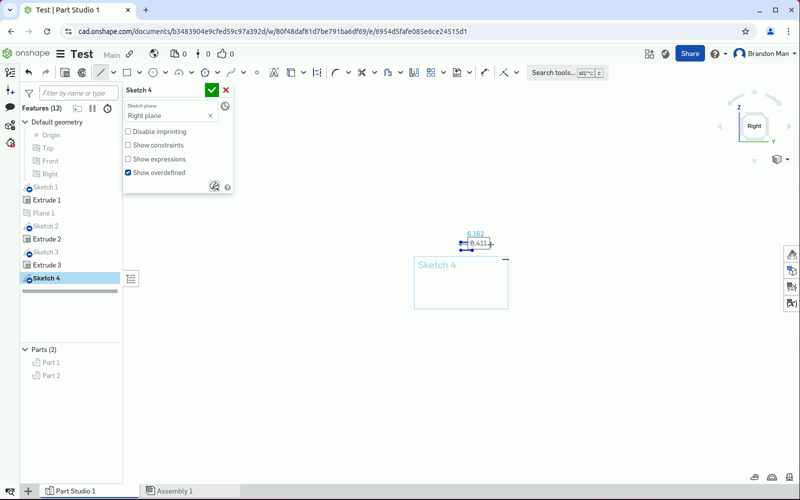
mouse_move(460, 250)
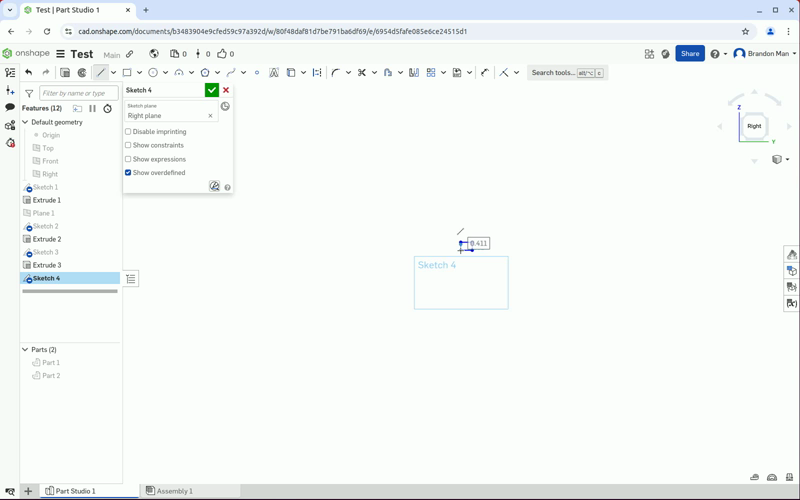
scroll(6)
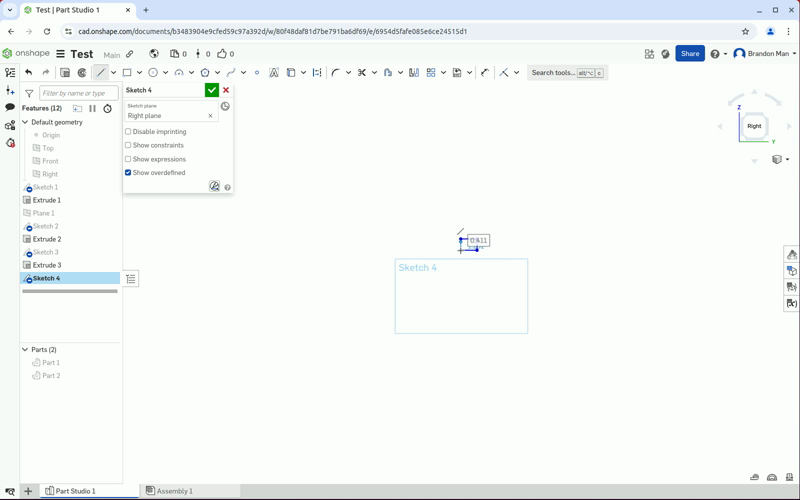
scroll(6)
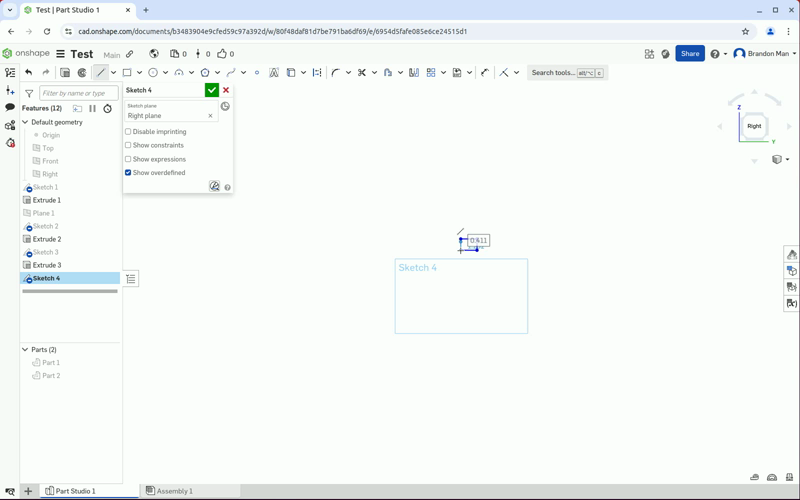
scroll(6)
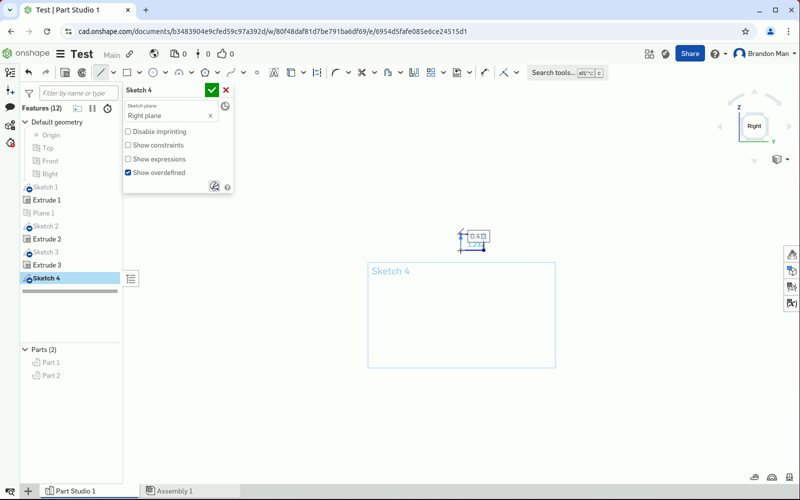
scroll(6)
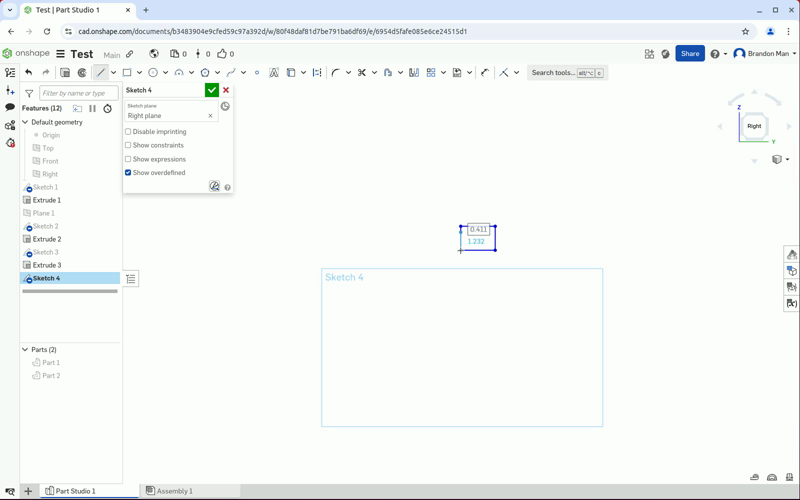
scroll(6)
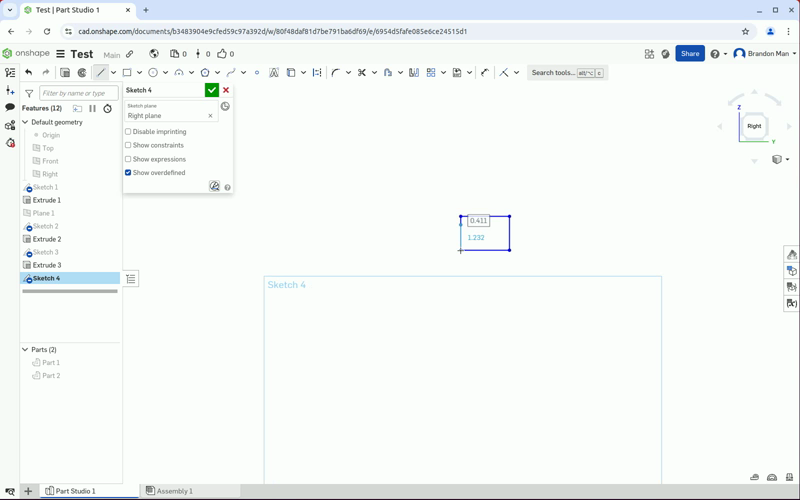
scroll(6)
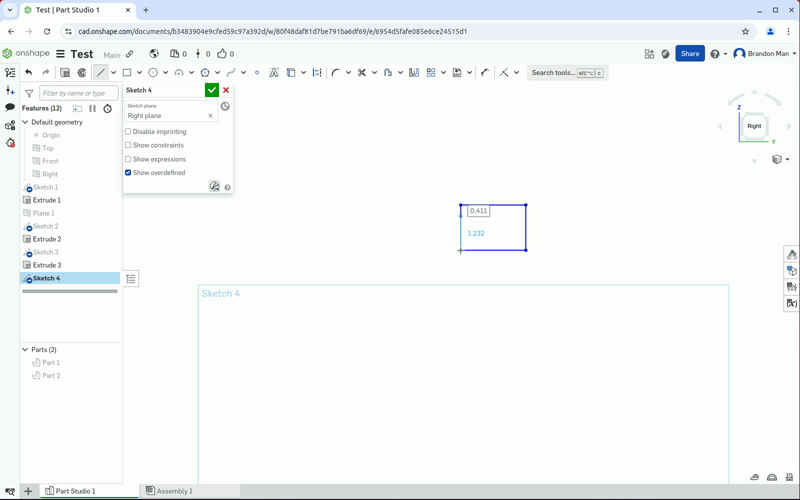
scroll(6)
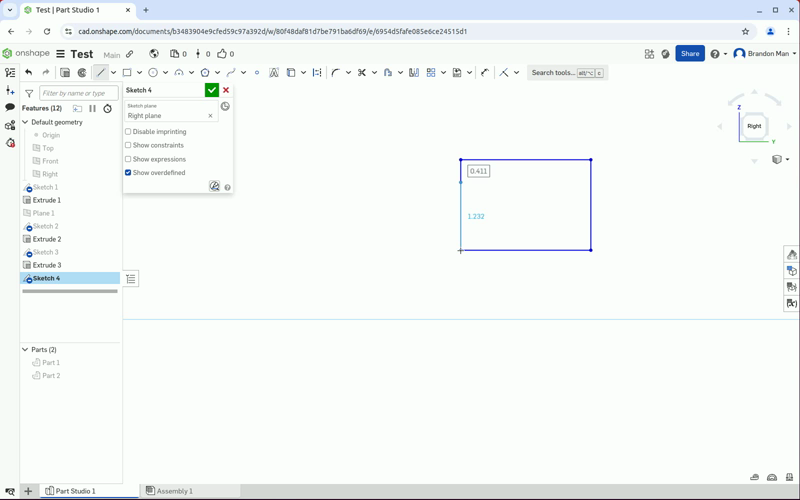
key_up(shift)
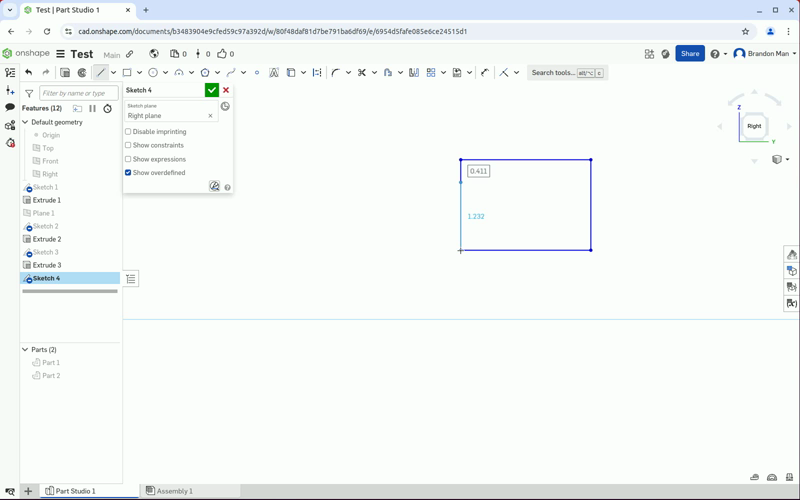
click(460, 250)
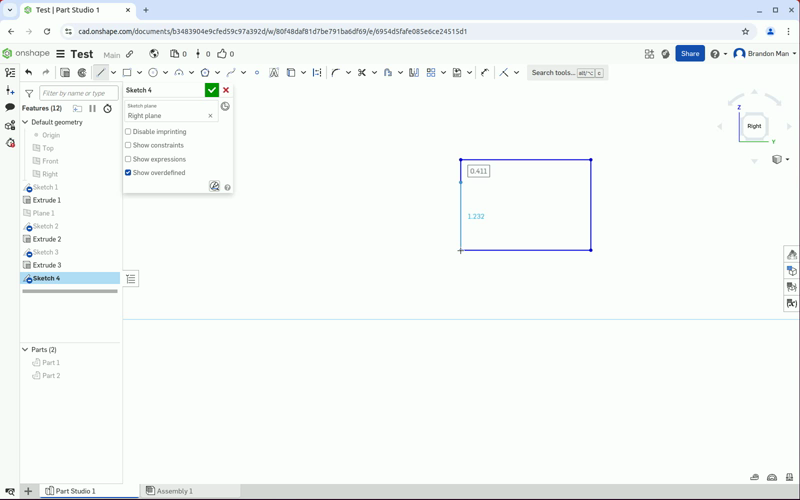
scroll(-6)
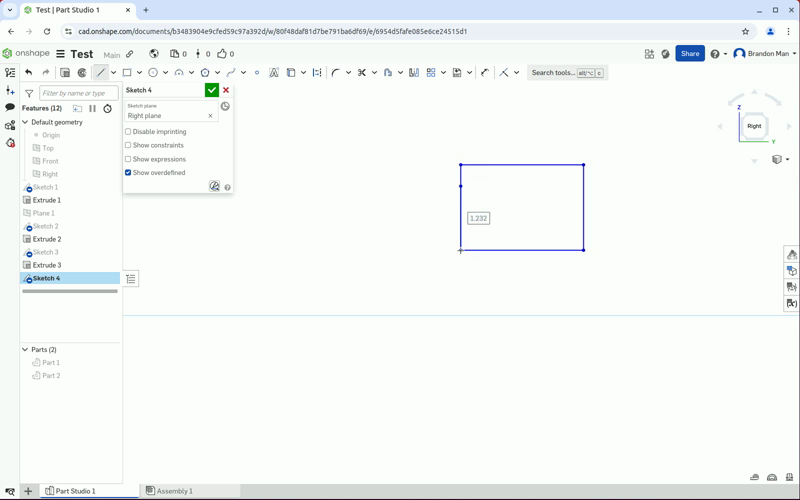
scroll(-6)
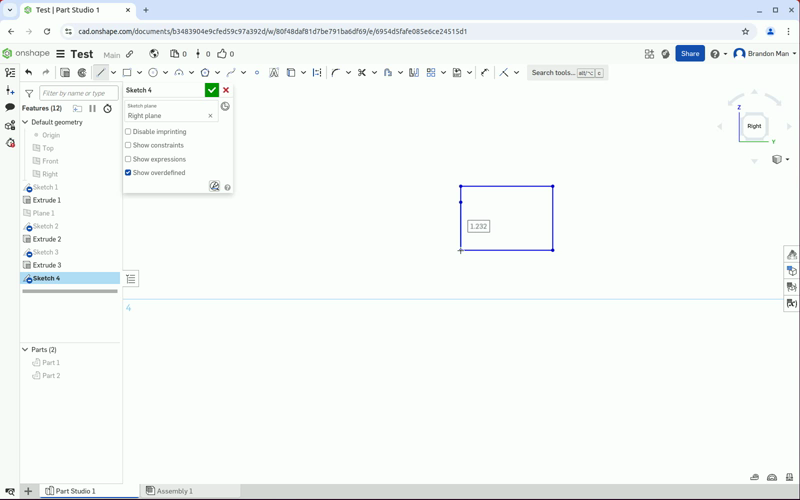
scroll(-6)
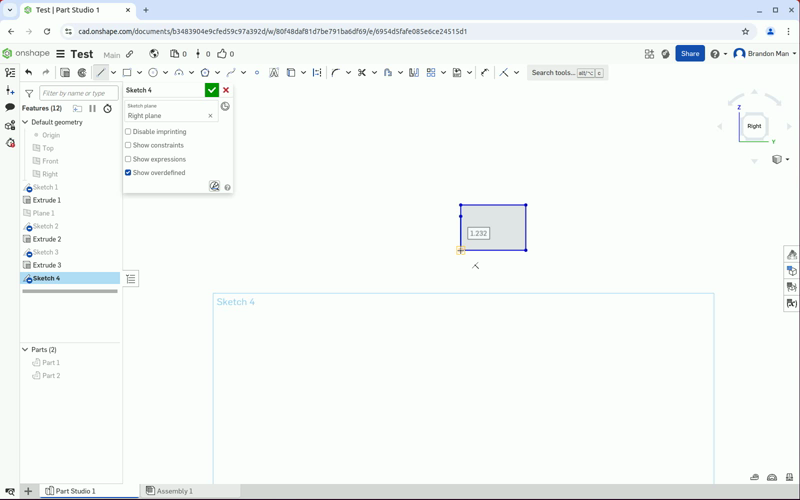
scroll(-6)
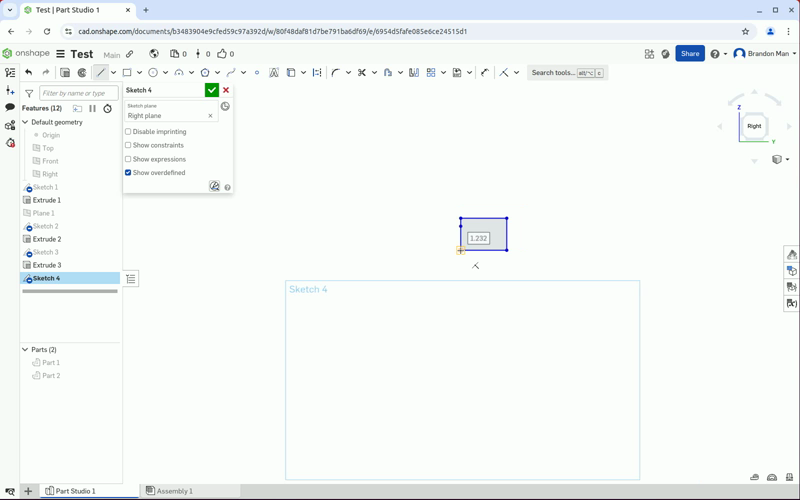
scroll(-6)
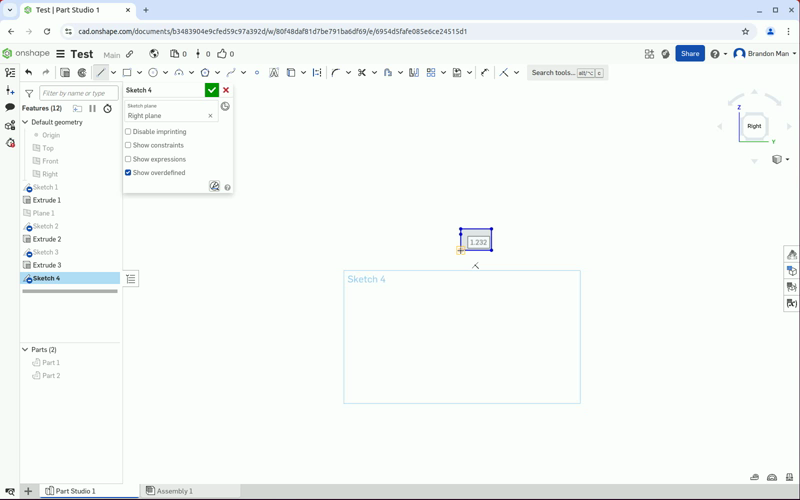
scroll(-6)
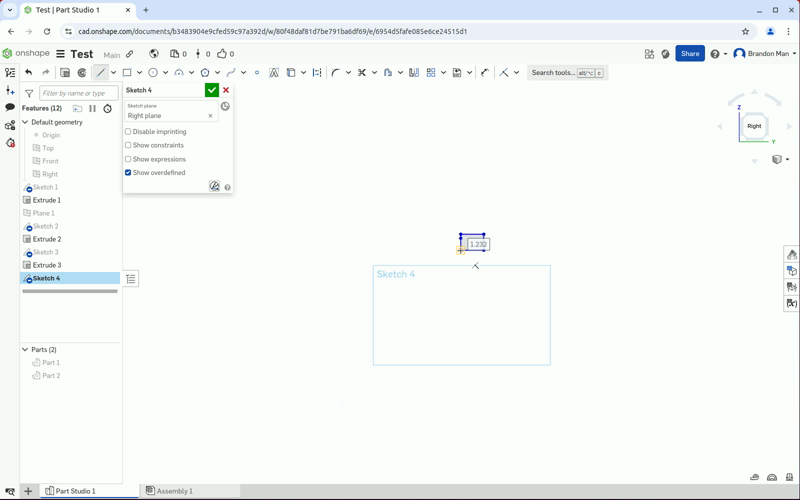
scroll(-6)
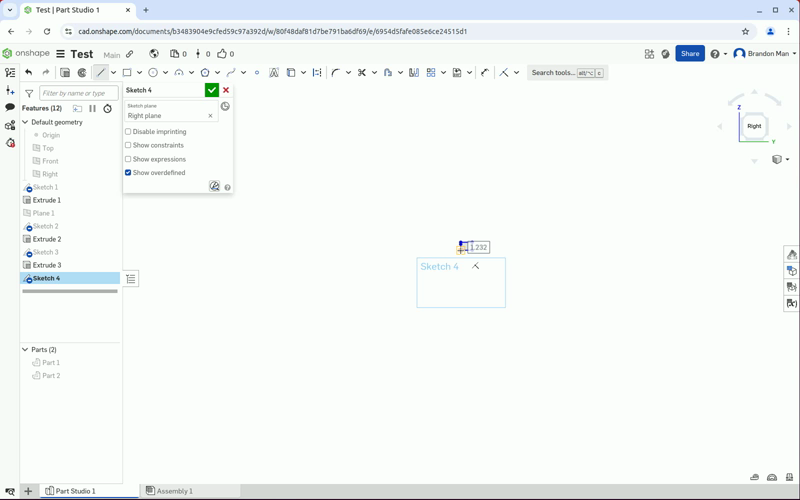
key(esc)
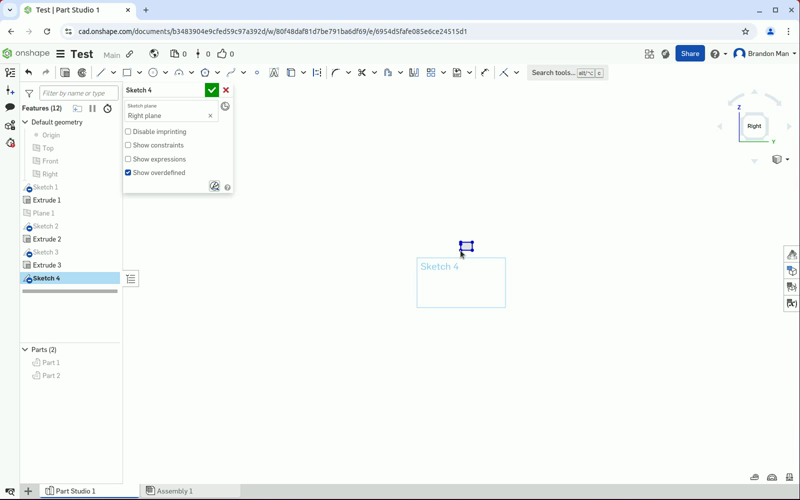
mouse_move(465, 248)
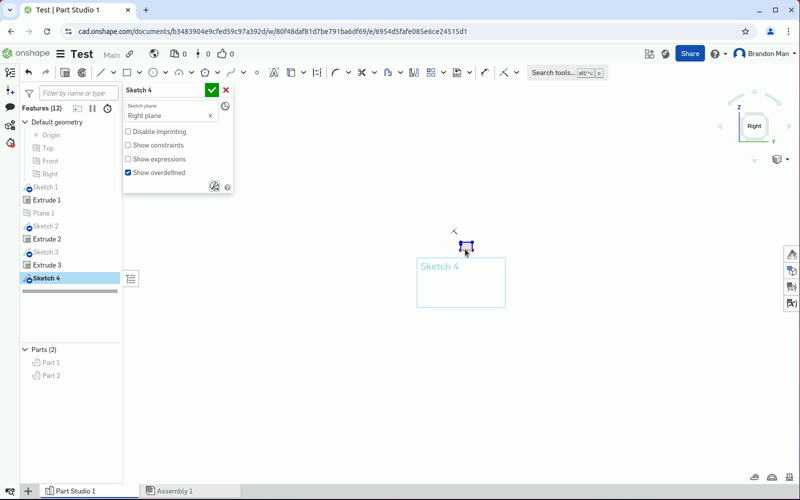
scroll(6)
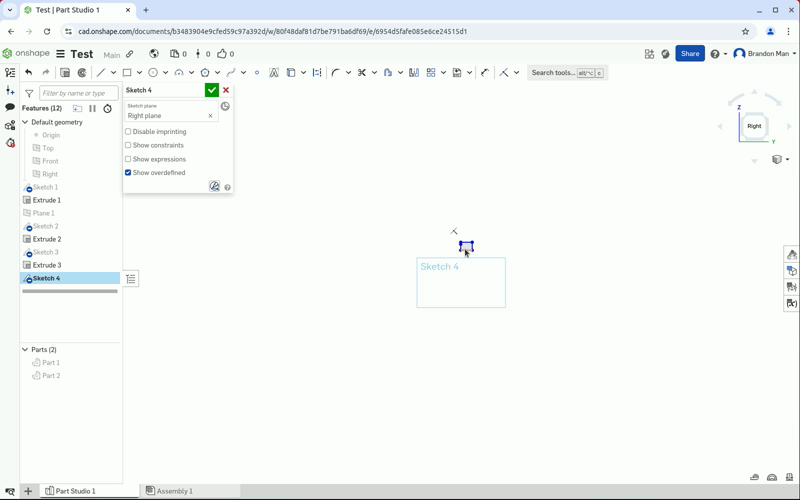
scroll(6)
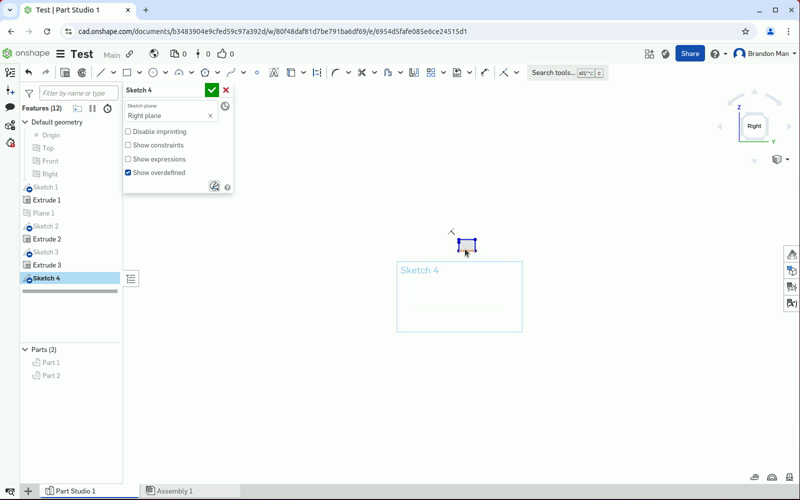
scroll(6)
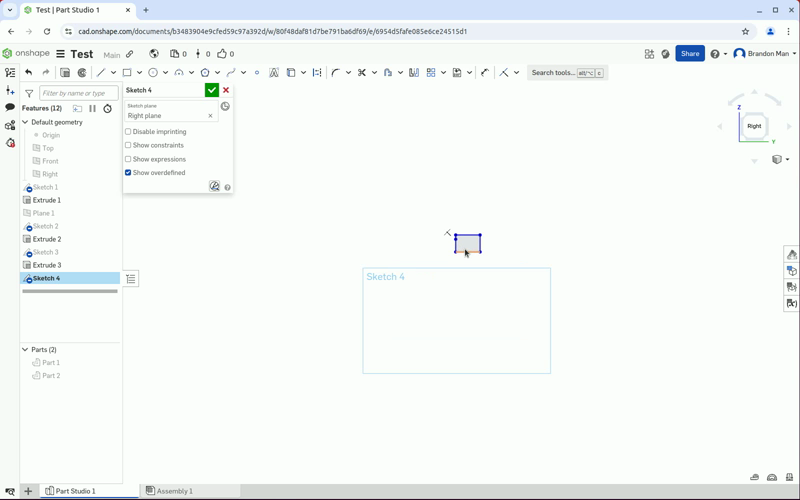
scroll(6)
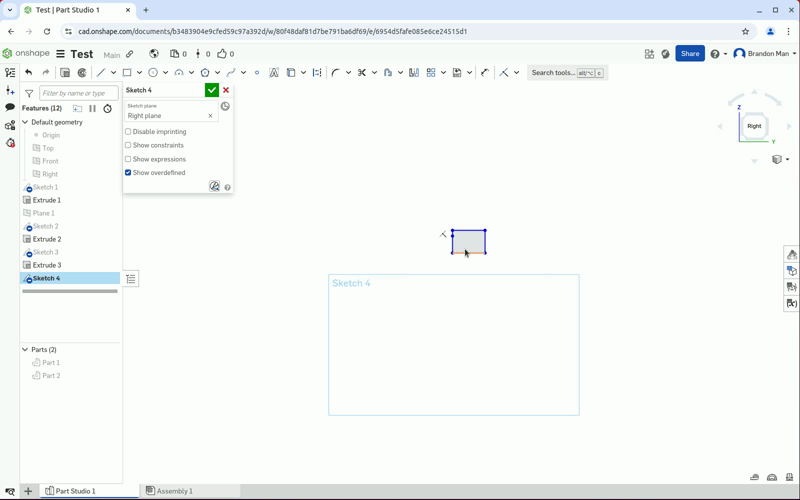
scroll(6)
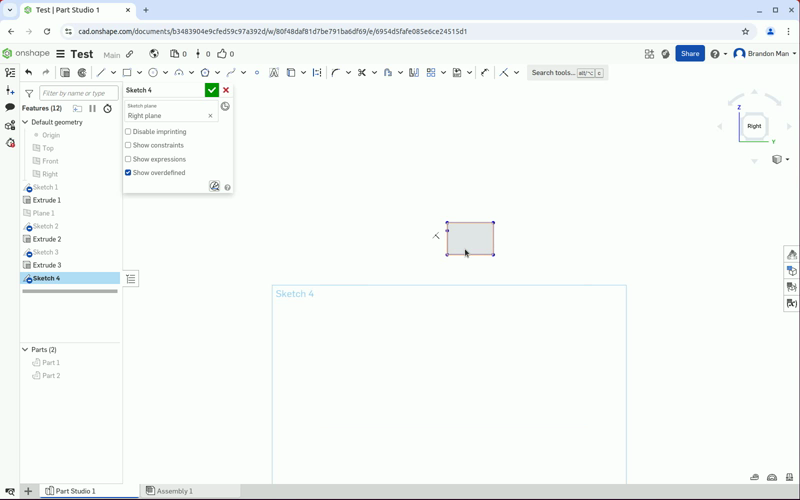
scroll(6)
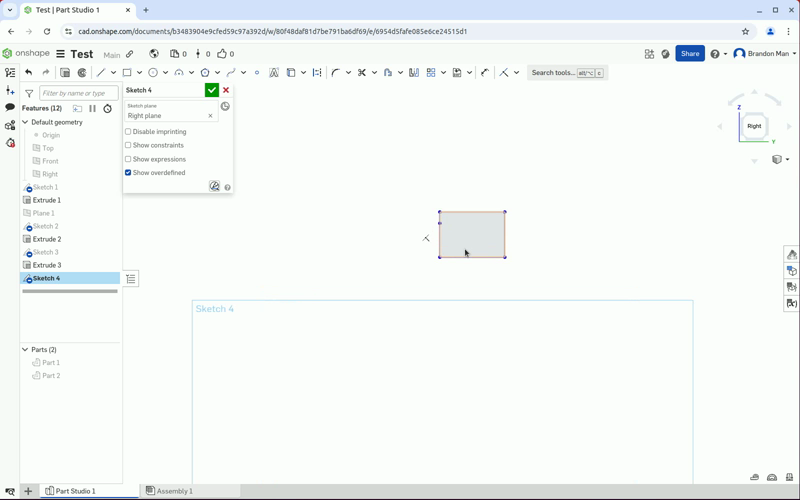
scroll(6)
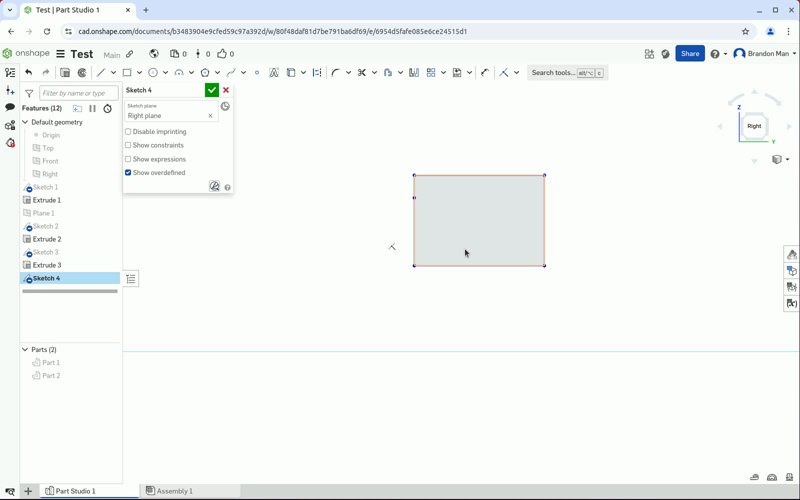
click(465, 248)
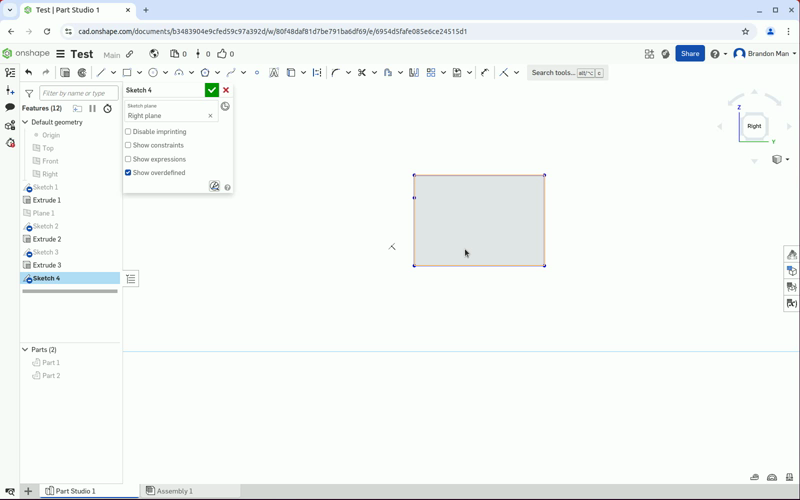
scroll(-6)
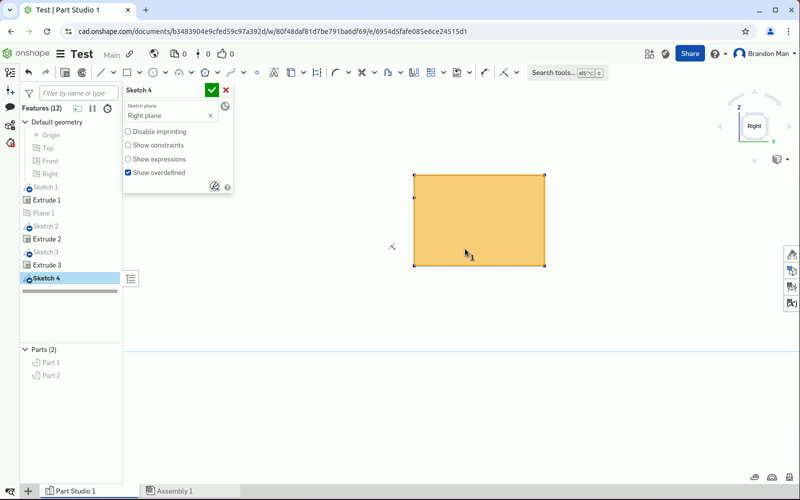
scroll(-6)
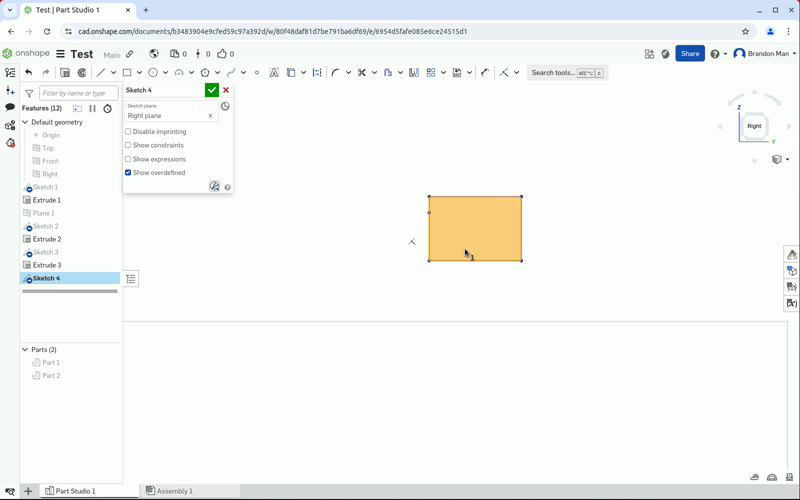
scroll(-6)
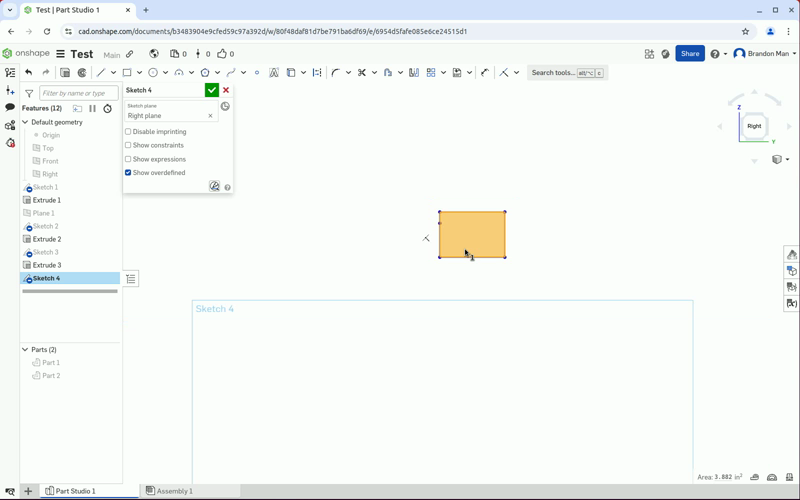
scroll(-6)
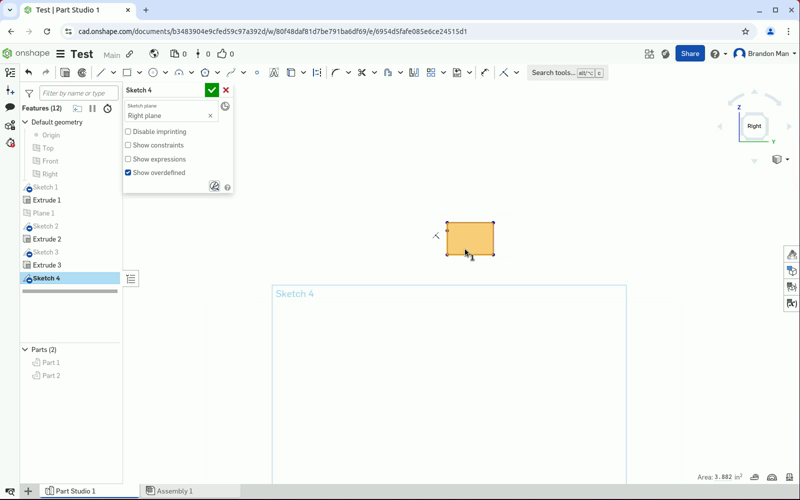
scroll(-6)
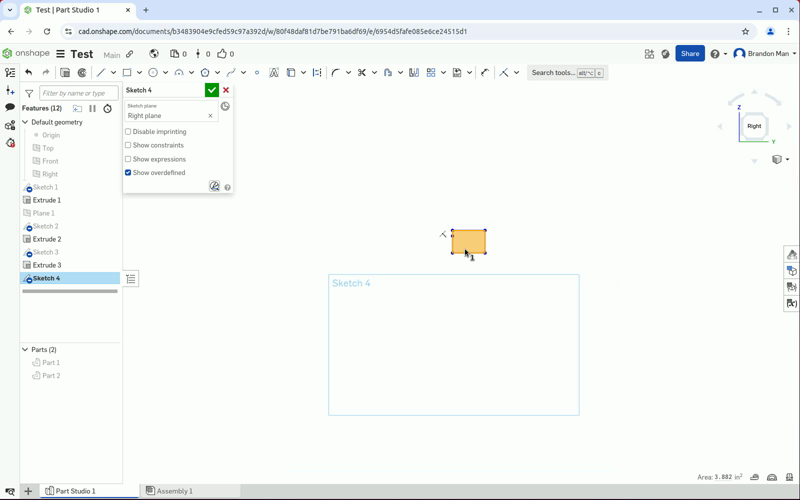
scroll(-6)
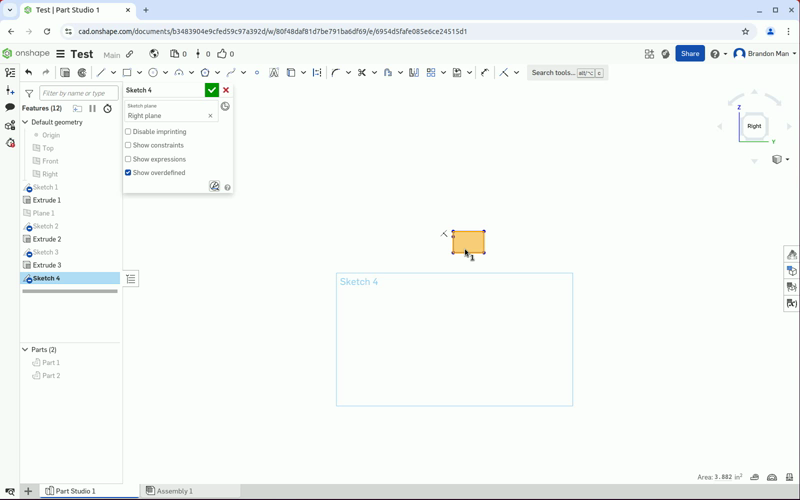
scroll(-6)
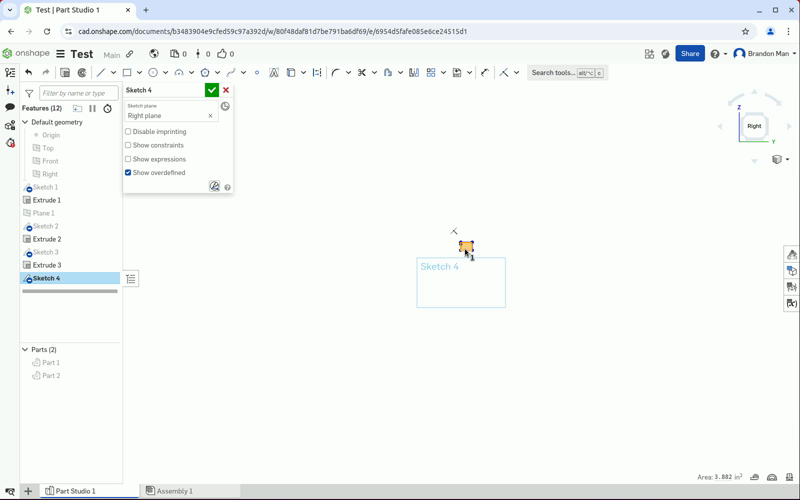
mouse_move(73, 352)
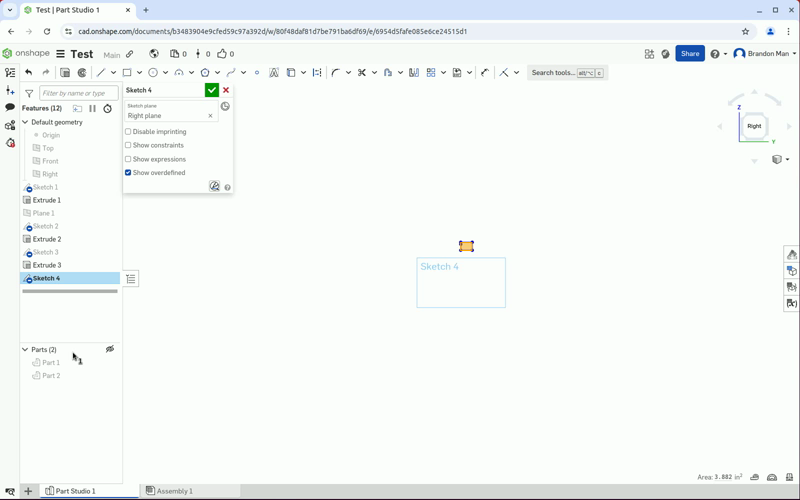
key(shift+y)
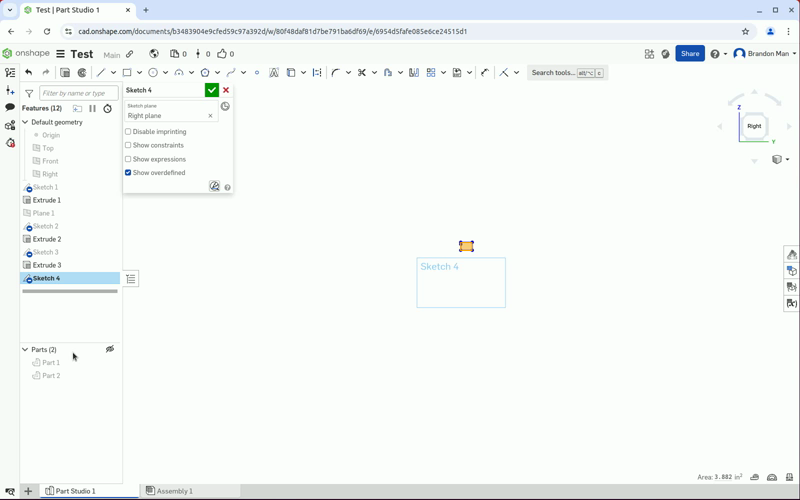
key(shift+e)
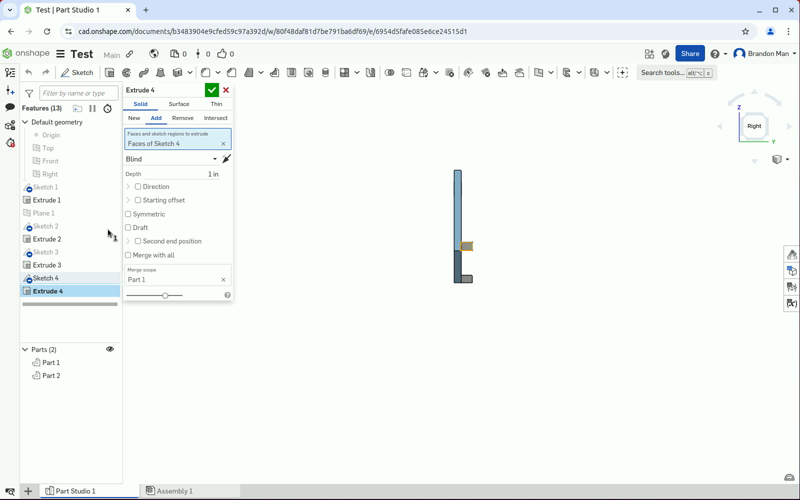
mouse_move(143, 106)
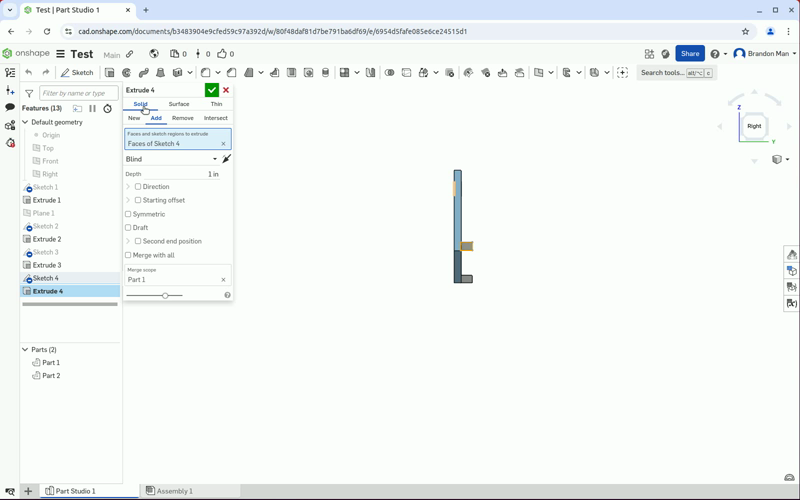
click(143, 106)
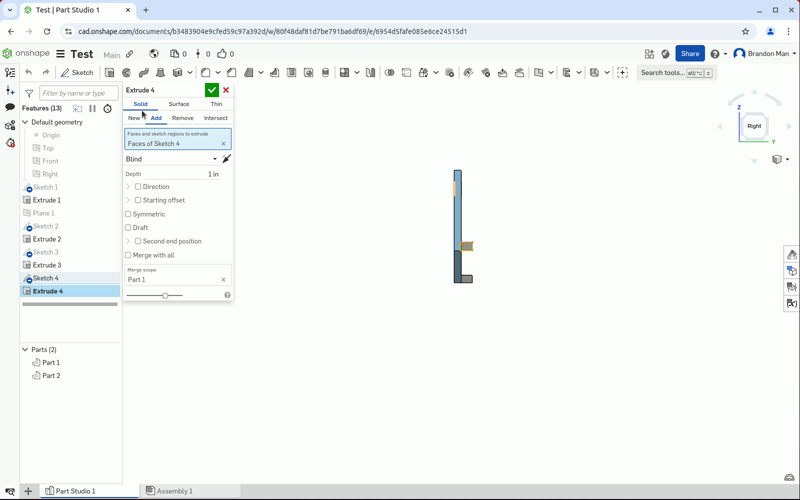
mouse_move(137, 120)
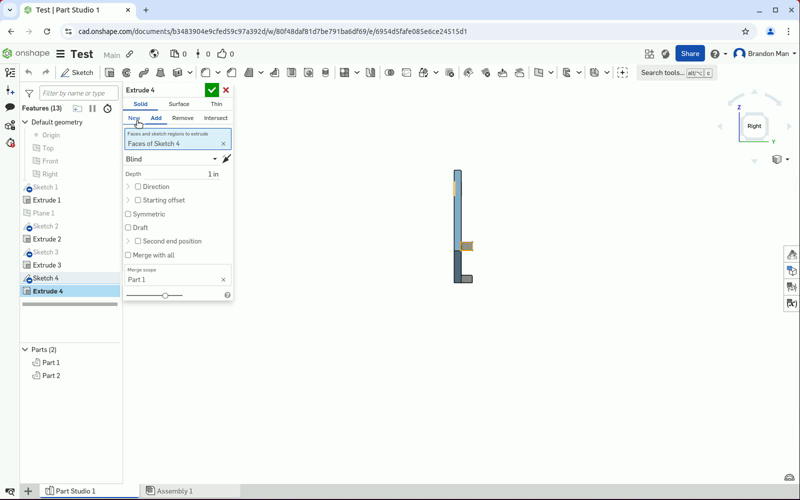
click(137, 120)
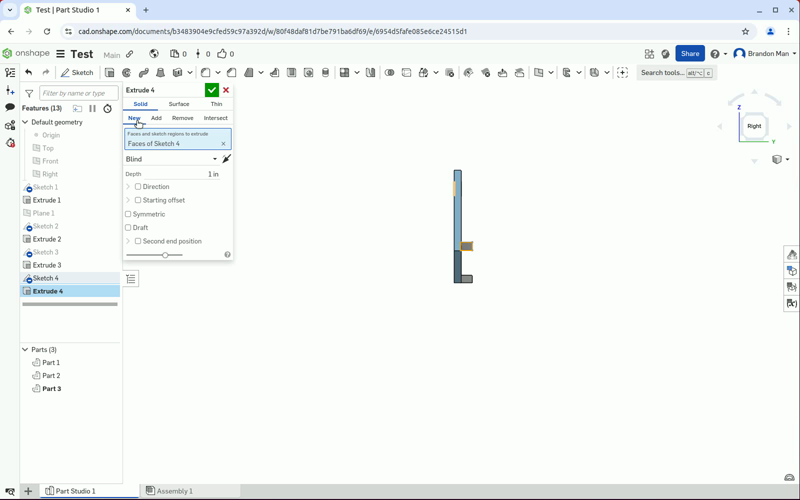
key(tab, 4)
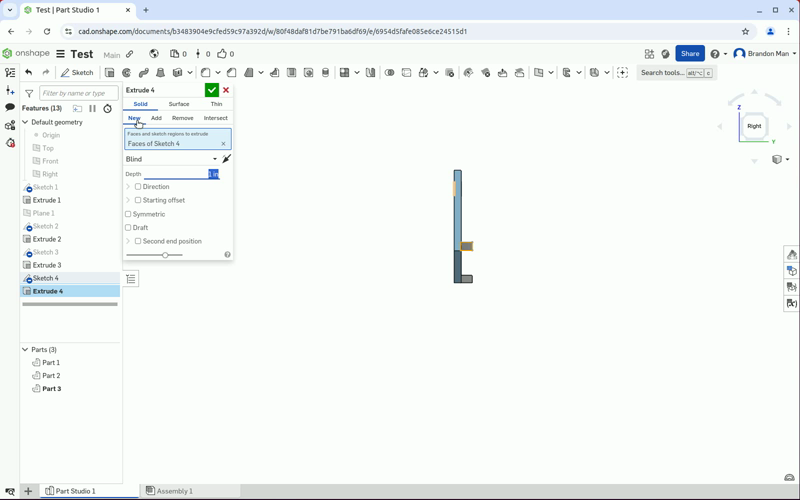
text(-14.443)
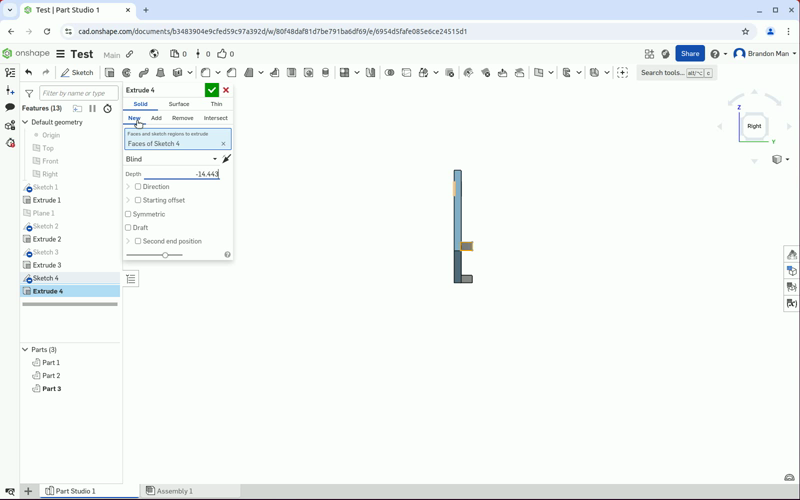
key(enter)
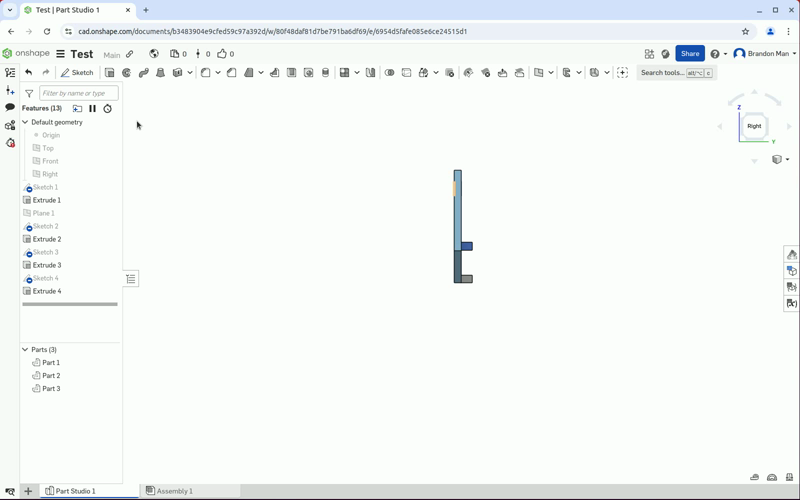
key(shift+h)
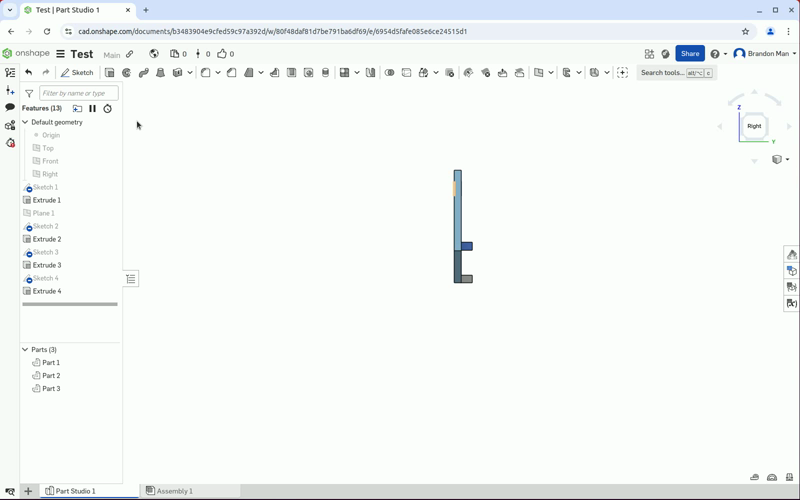
key(shift+h)
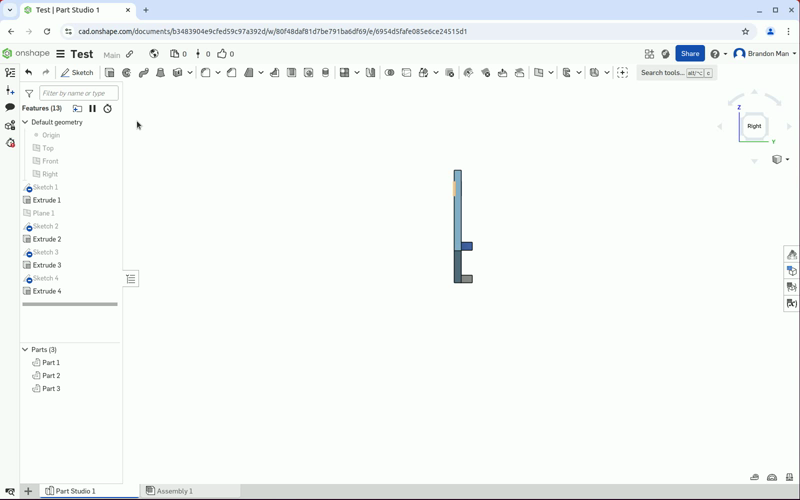
key(shift+7)
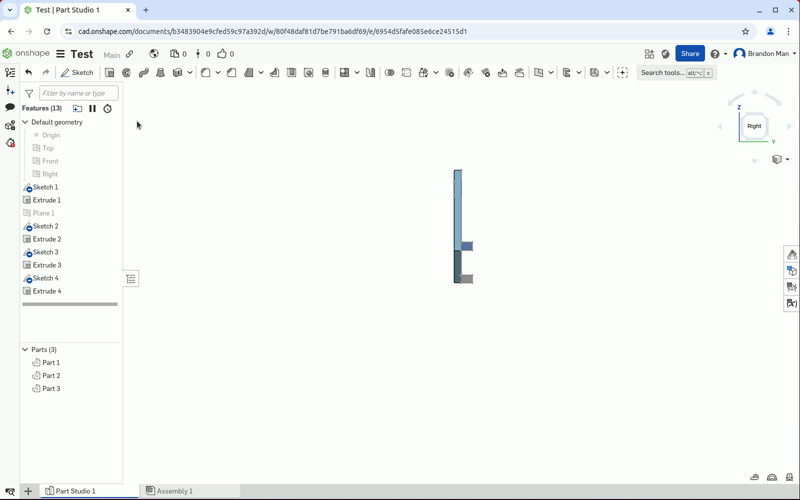
key(right, 2)
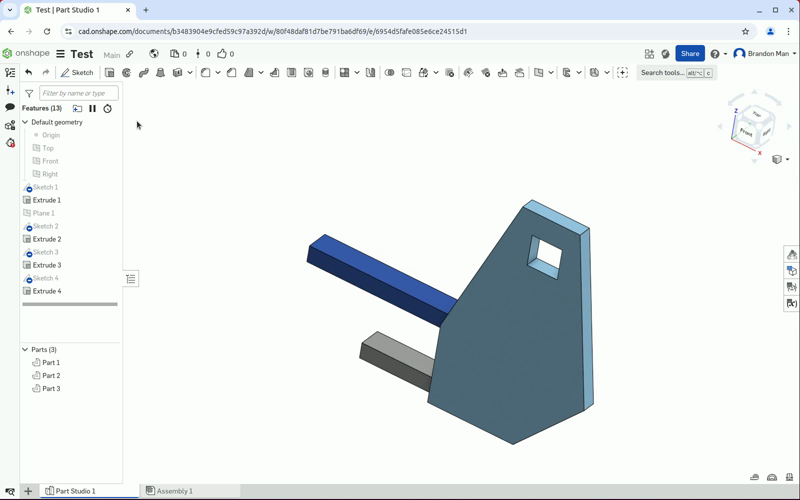
key(down, 2)
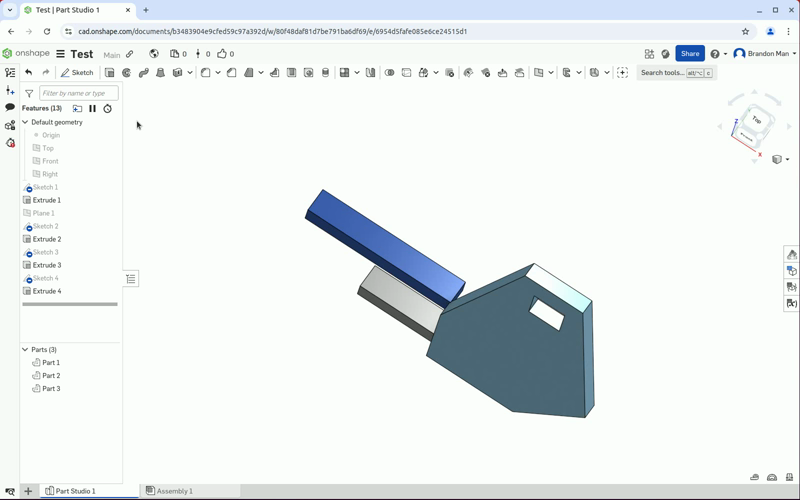
key(up, 2)
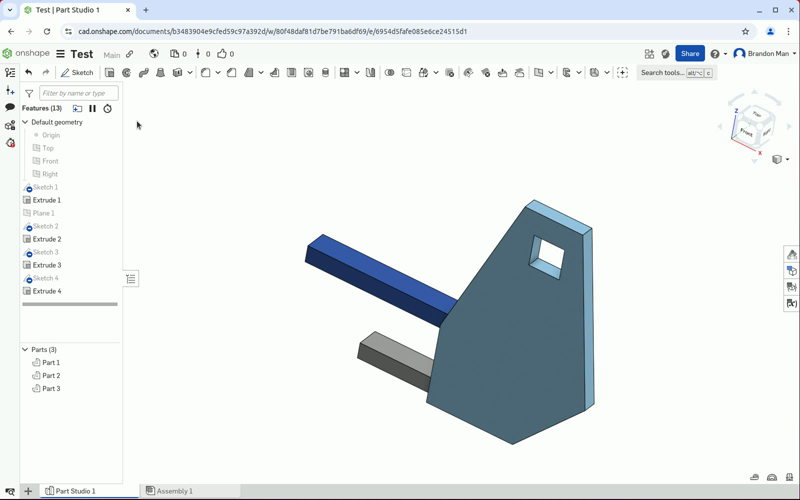
key(left, 2)
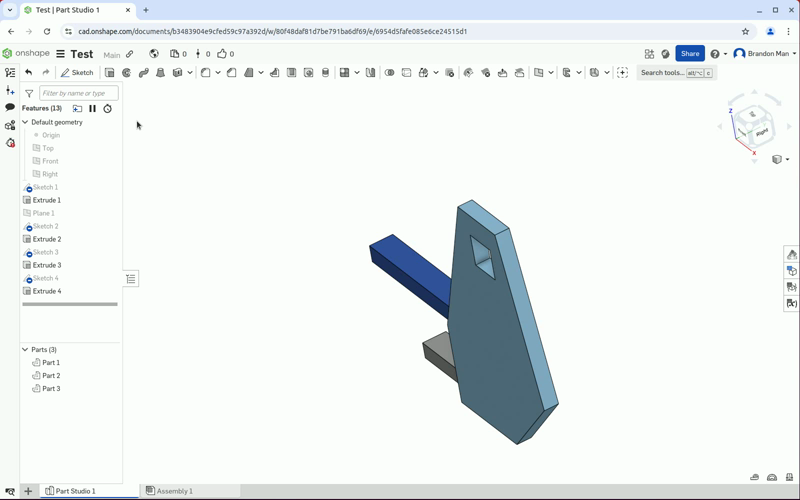
mouse_move(73, 189)
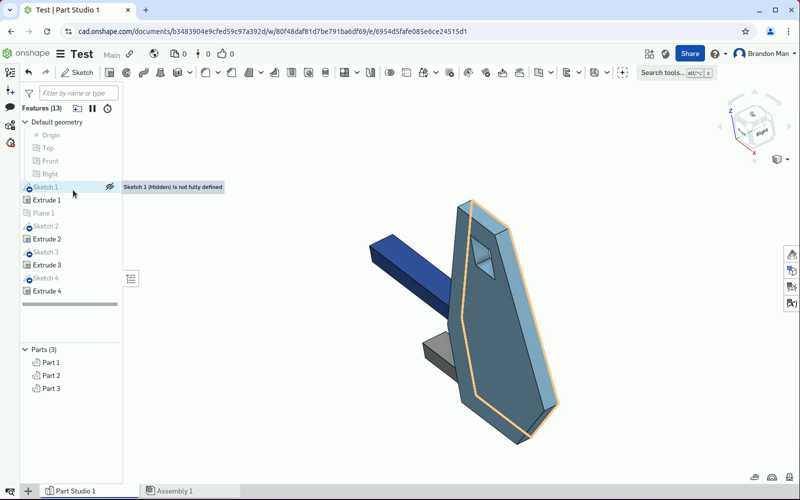
click(73, 189)